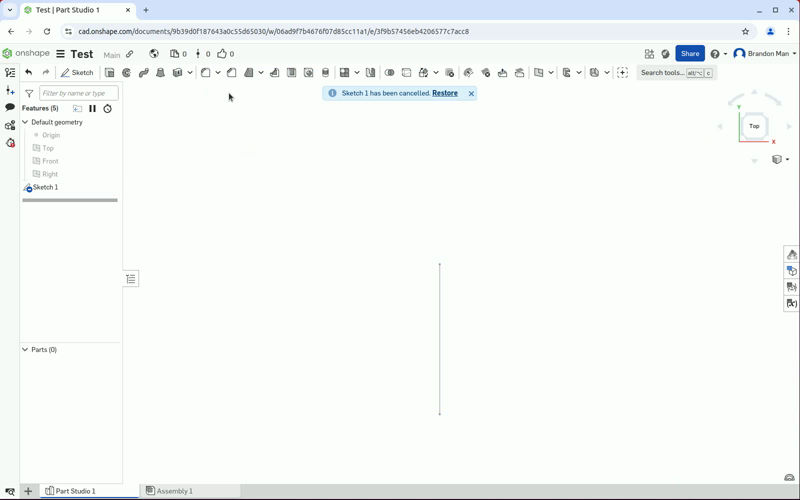
key(shift+h)
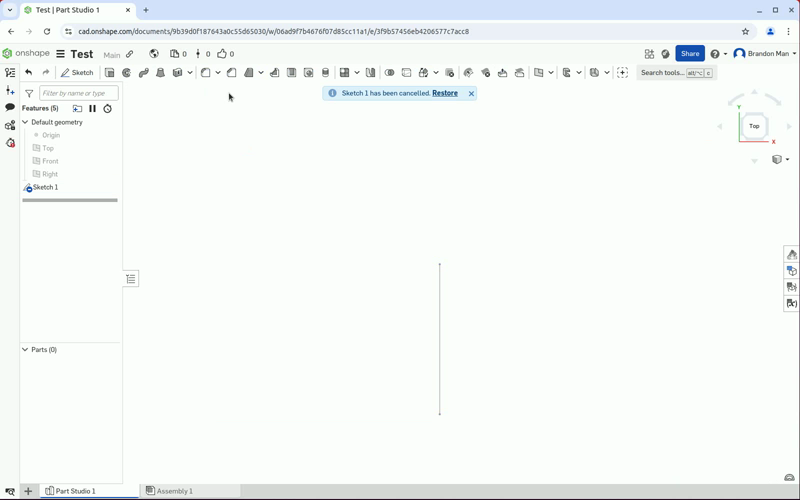
key(shift+s)
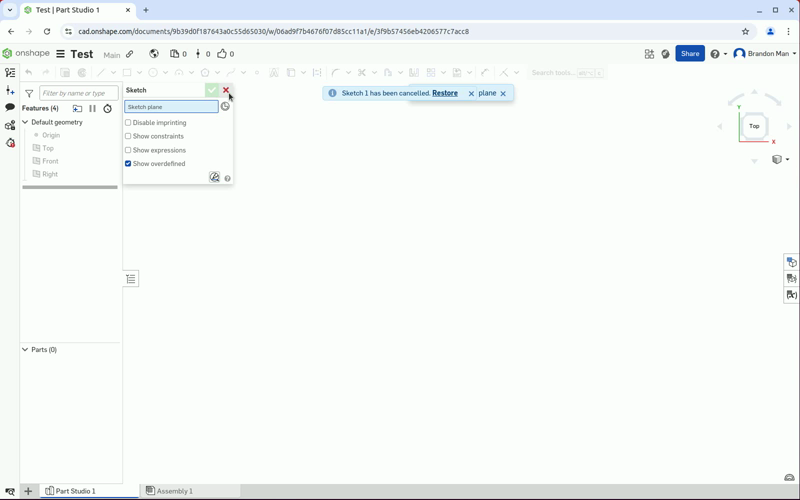
mouse_move(73, 150)
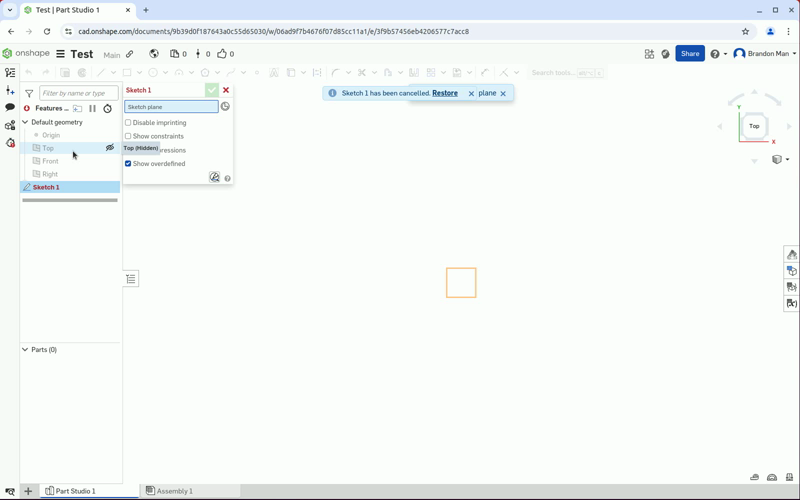
click(73, 150)
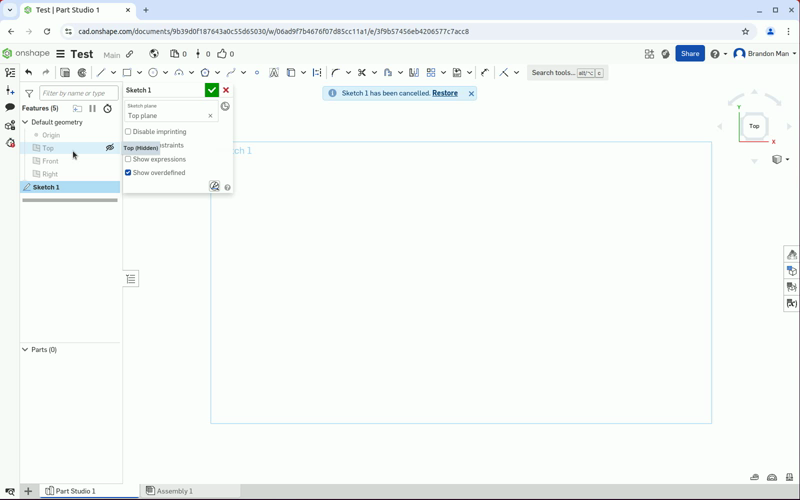
mouse_move(73, 352)
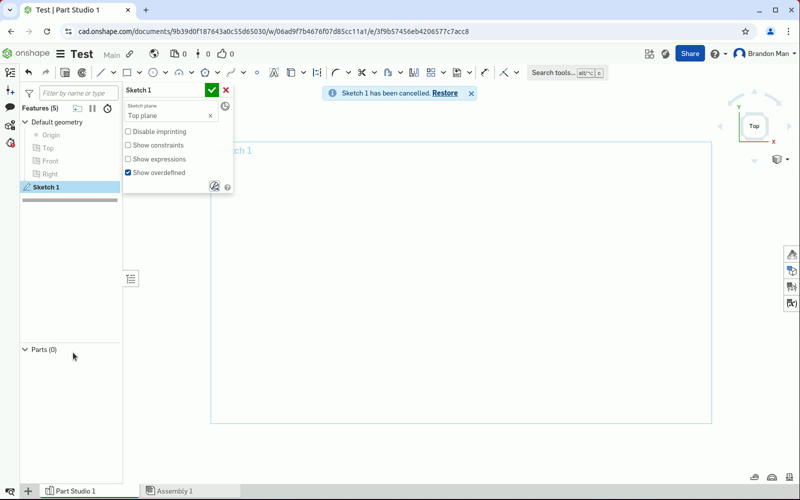
key(y)
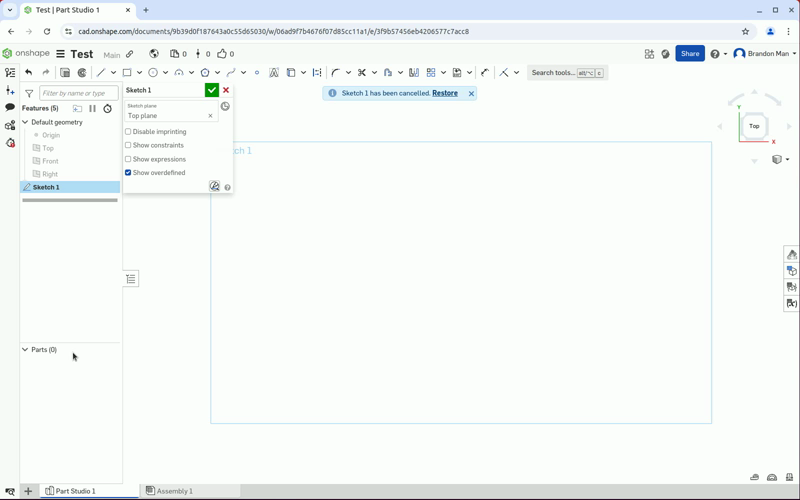
key(a)
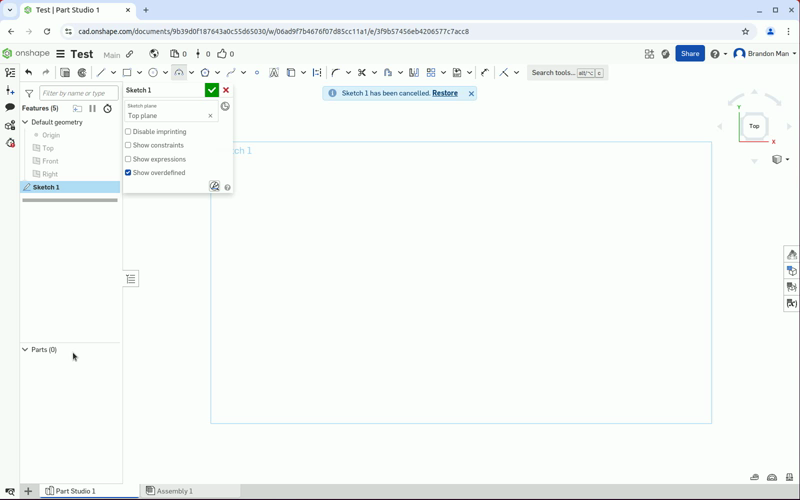
key_down(shift)
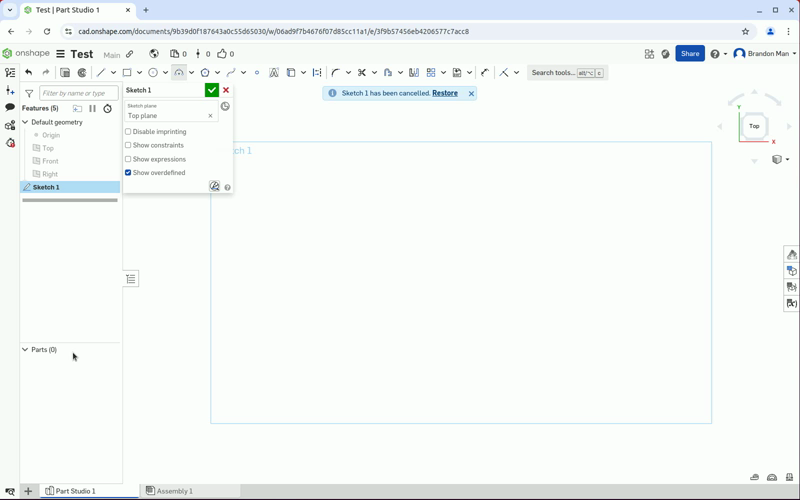
mouse_move(349, 335)
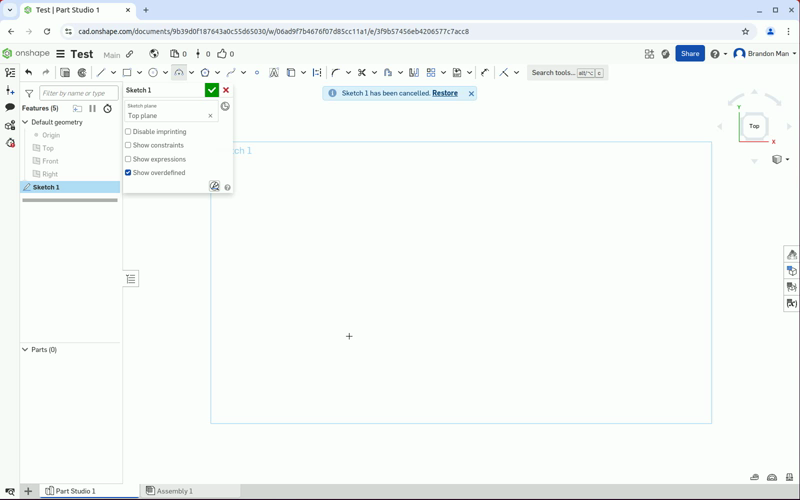
click(349, 335)
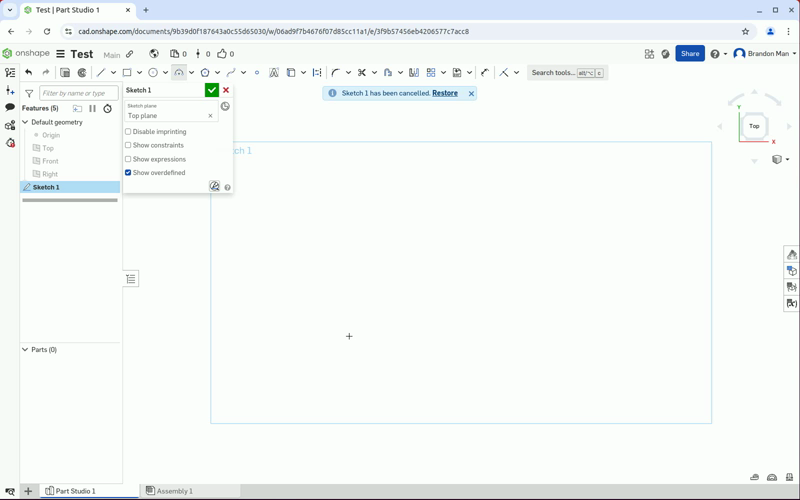
key_up(shift)
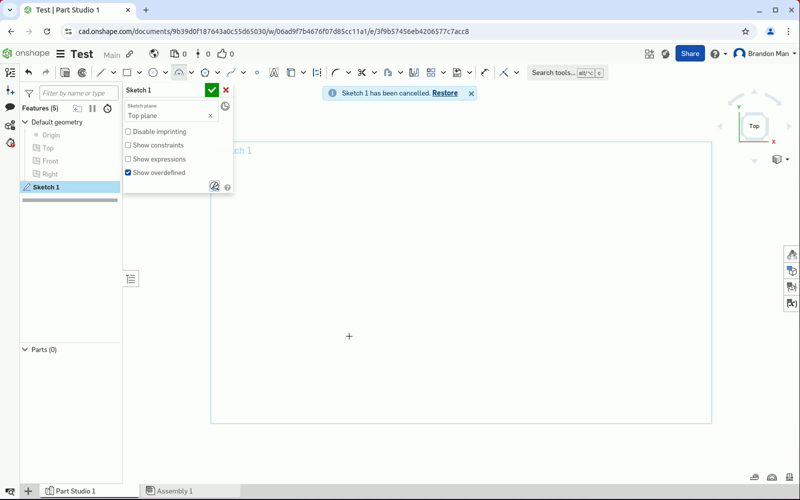
key_down(shift)
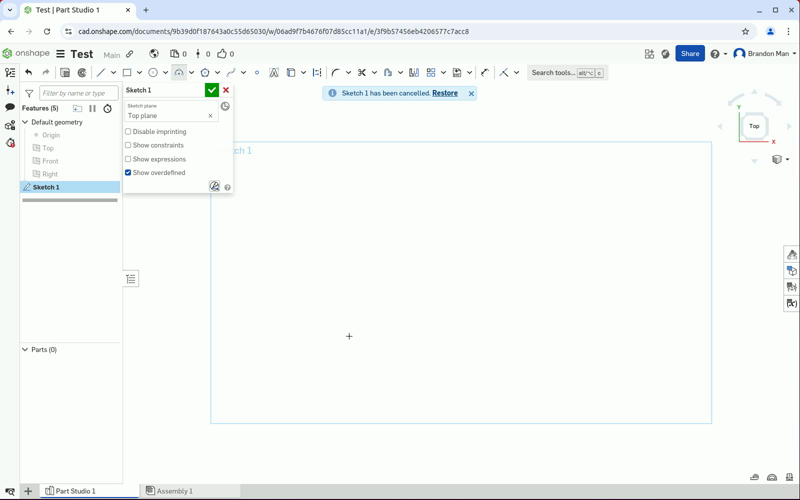
mouse_move(358, 352)
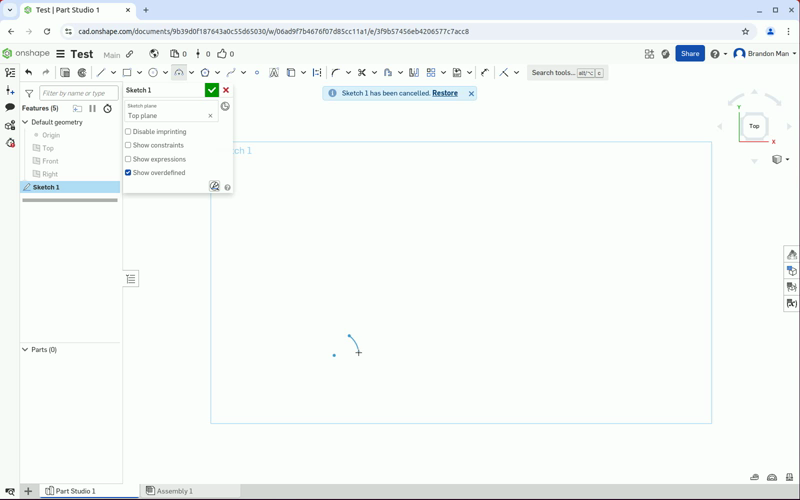
click(358, 352)
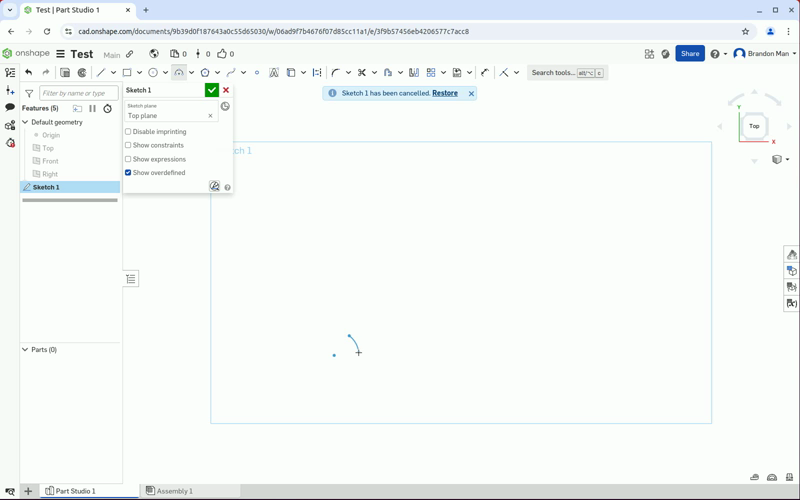
mouse_move(349, 346)
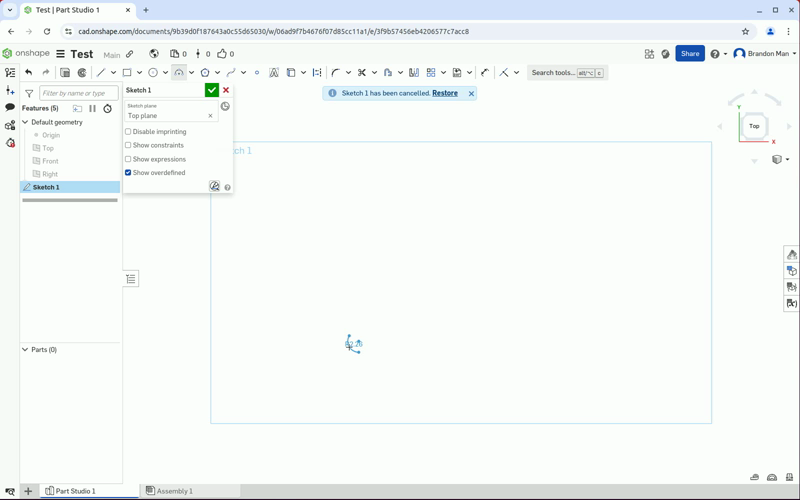
click(349, 346)
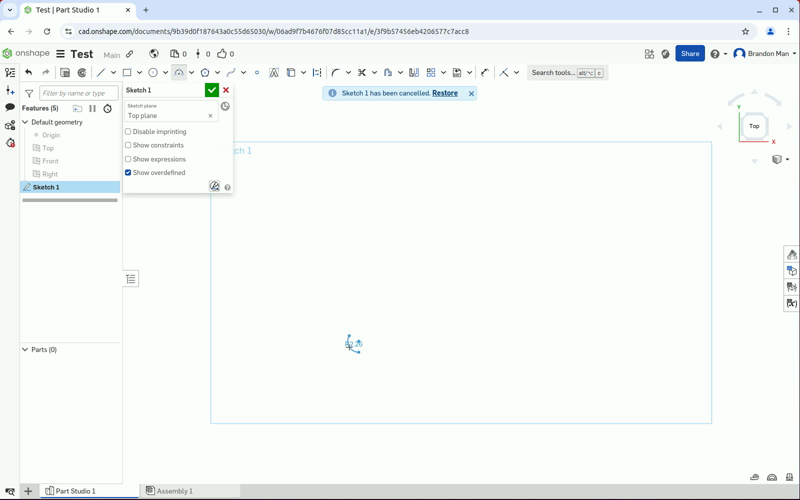
key_up(shift)
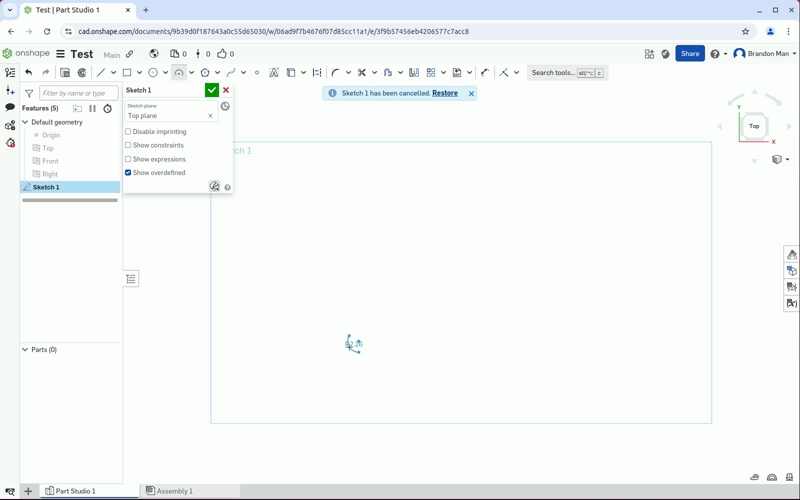
key(esc)
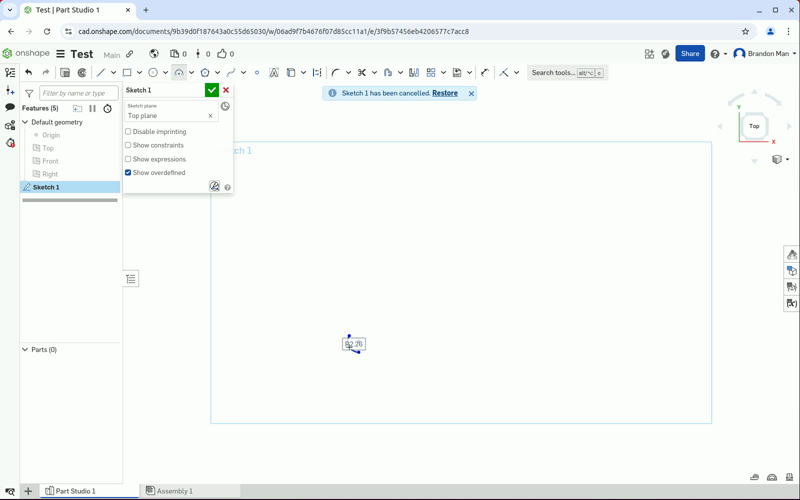
key(l)
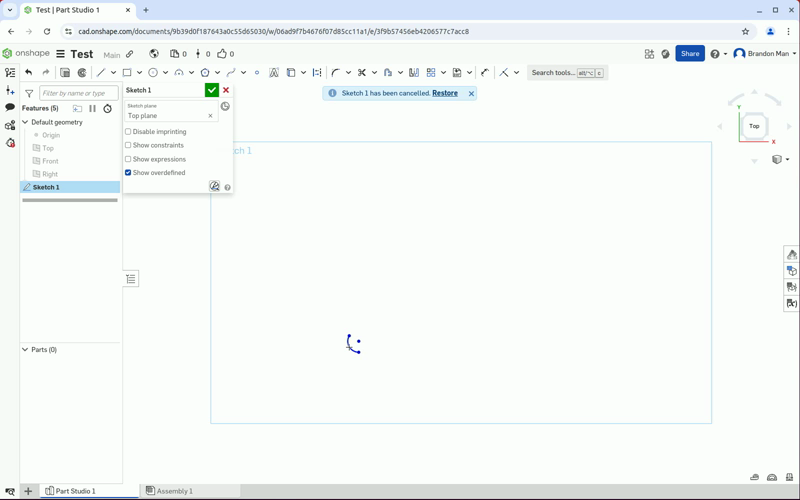
mouse_move(358, 352)
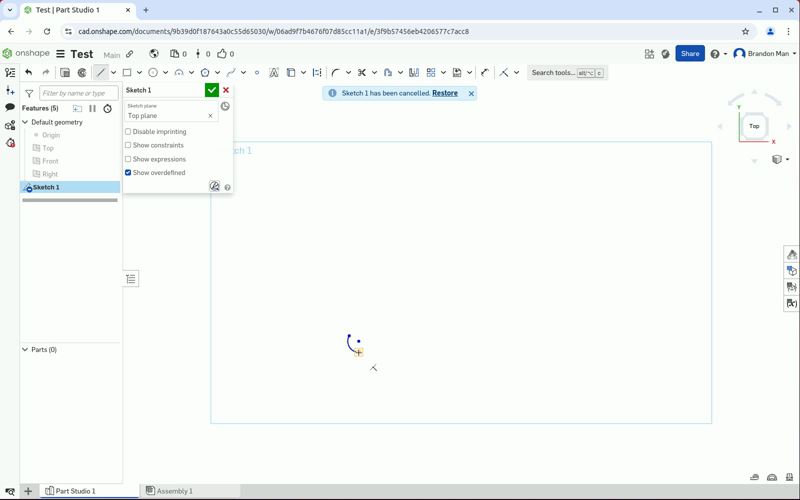
click(358, 352)
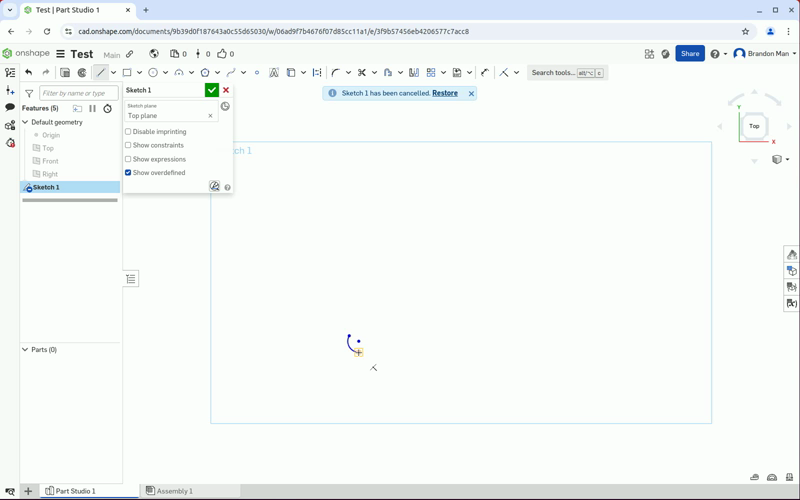
key_down(shift)
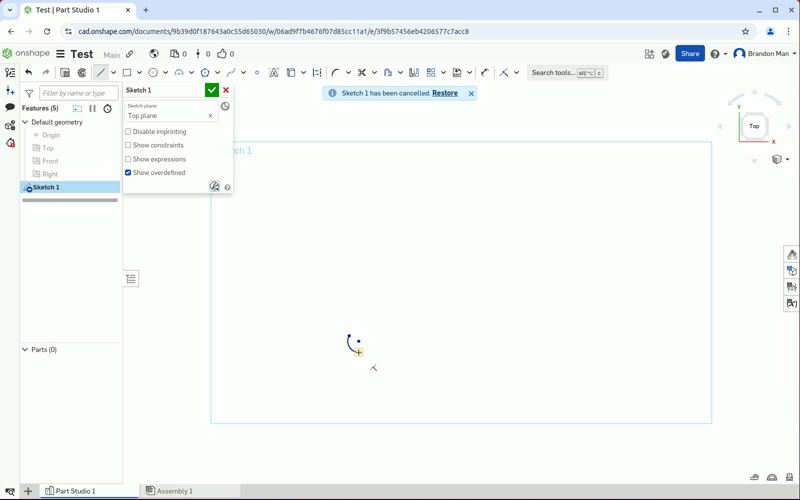
mouse_move(457, 298)
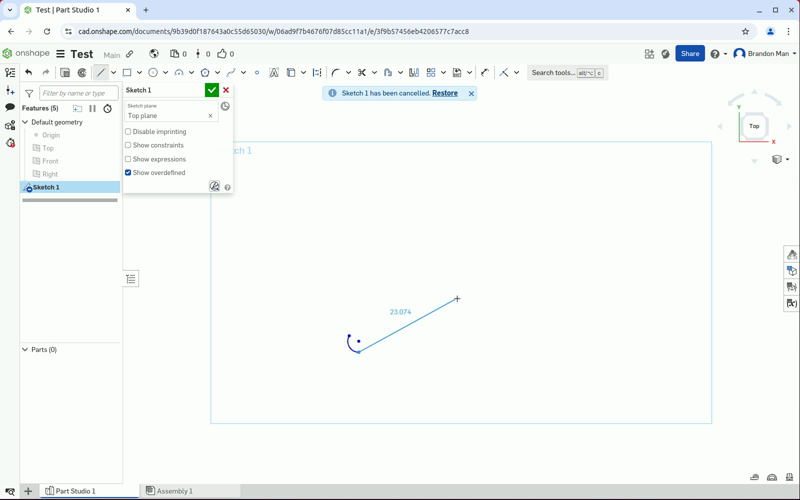
click(457, 298)
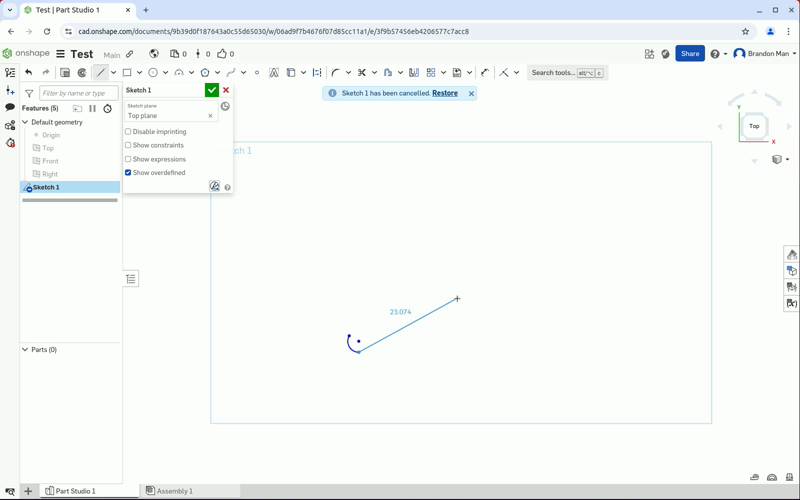
key_up(shift)
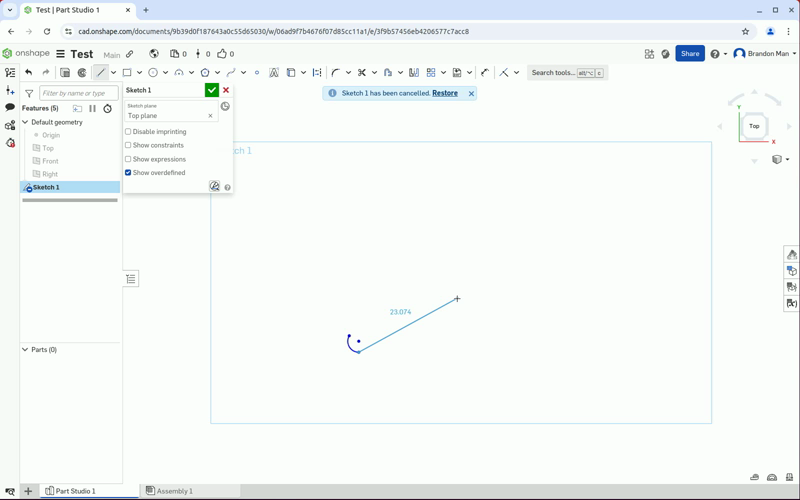
key(esc)
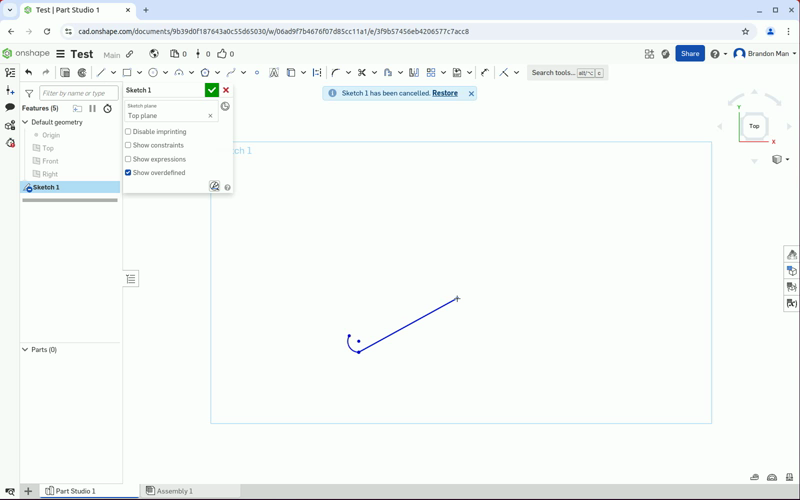
key(a)
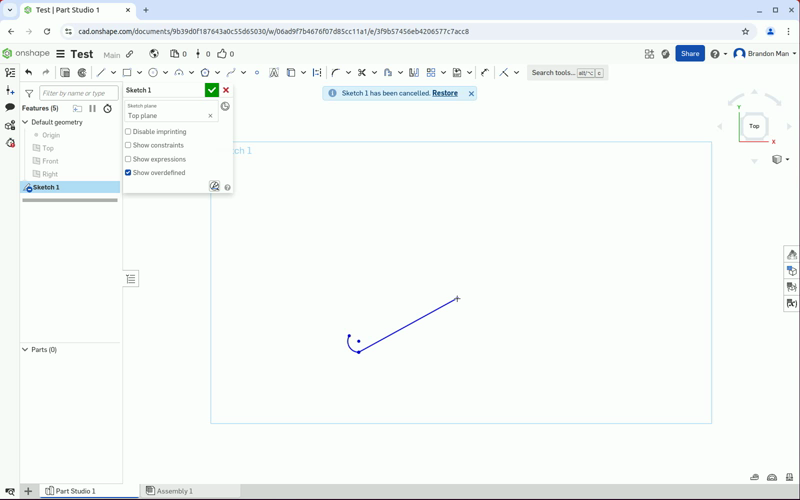
mouse_move(457, 298)
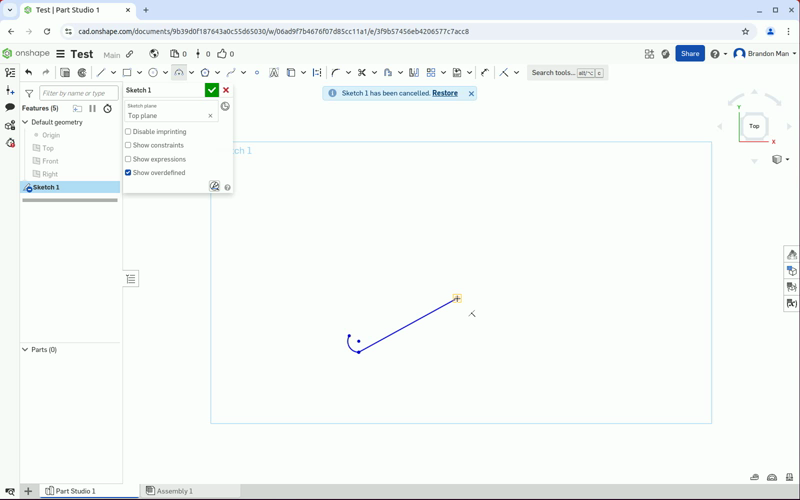
click(457, 298)
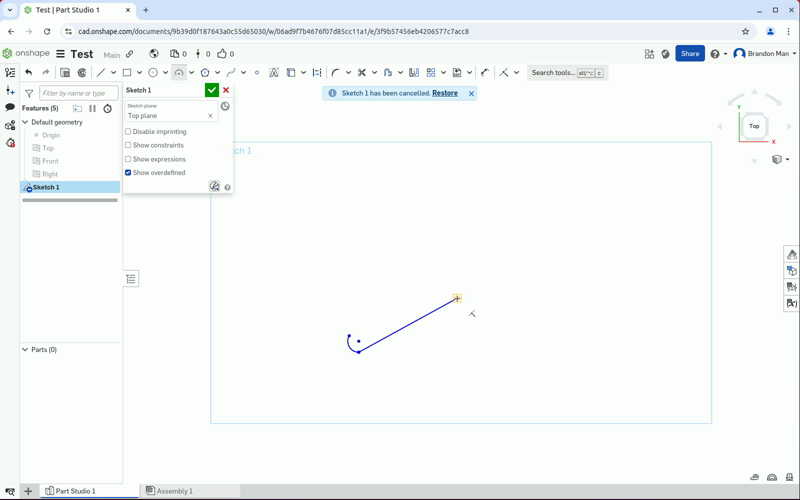
key_down(shift)
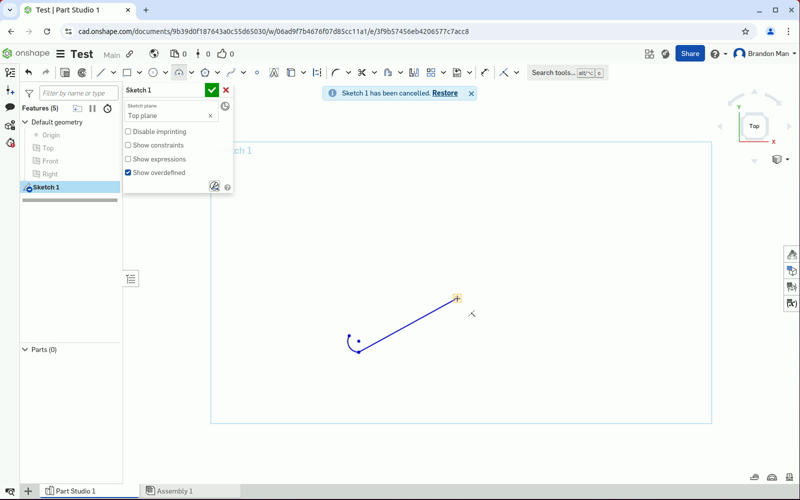
mouse_move(464, 298)
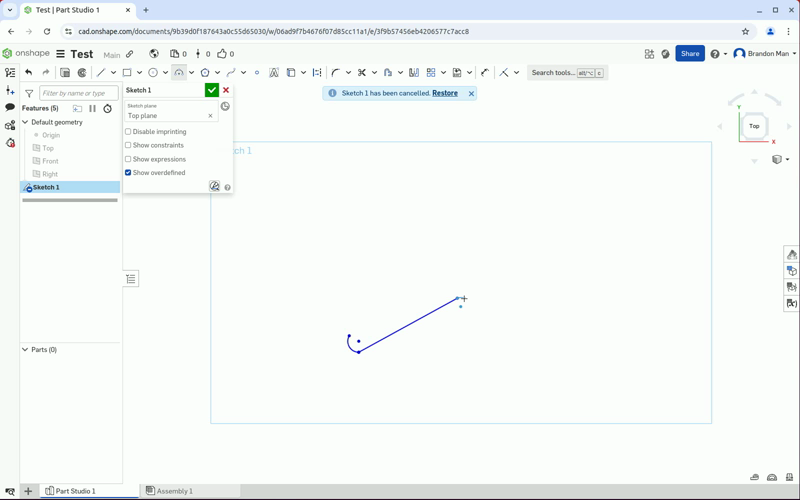
scroll(6)
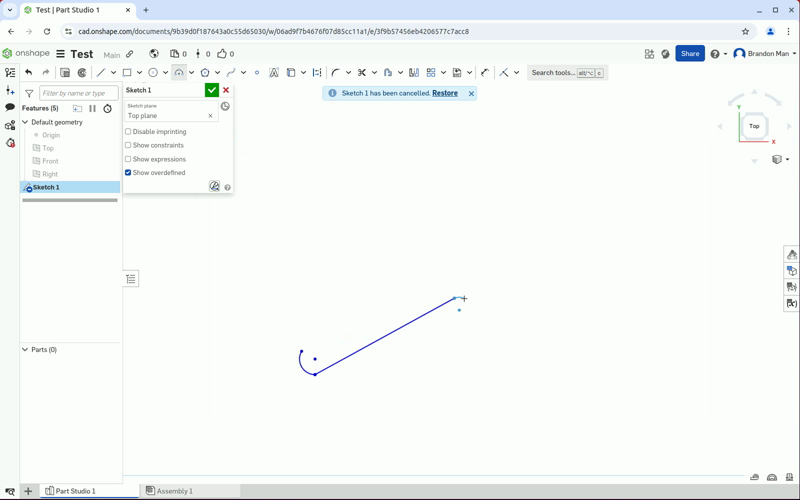
scroll(6)
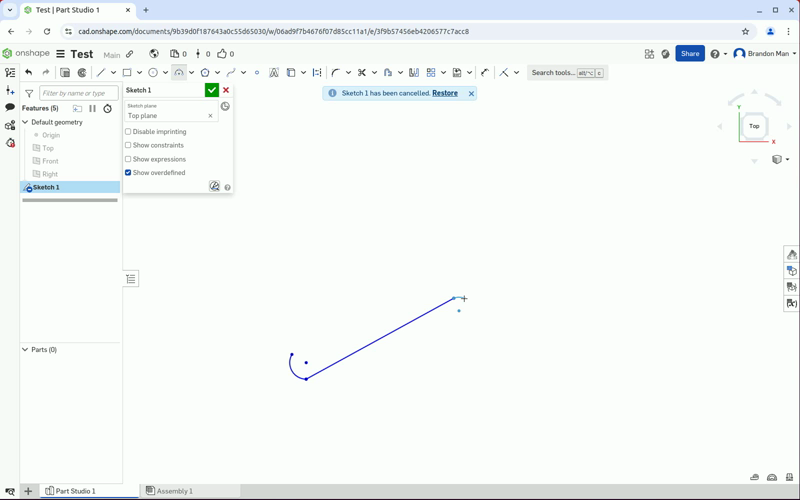
scroll(6)
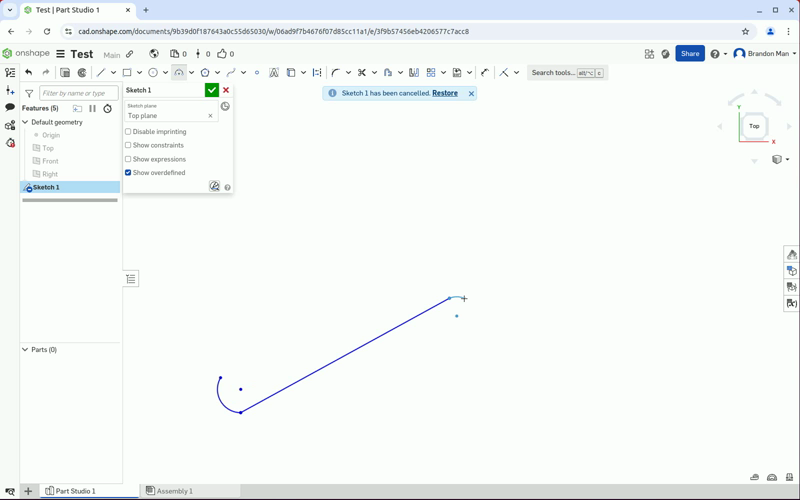
scroll(6)
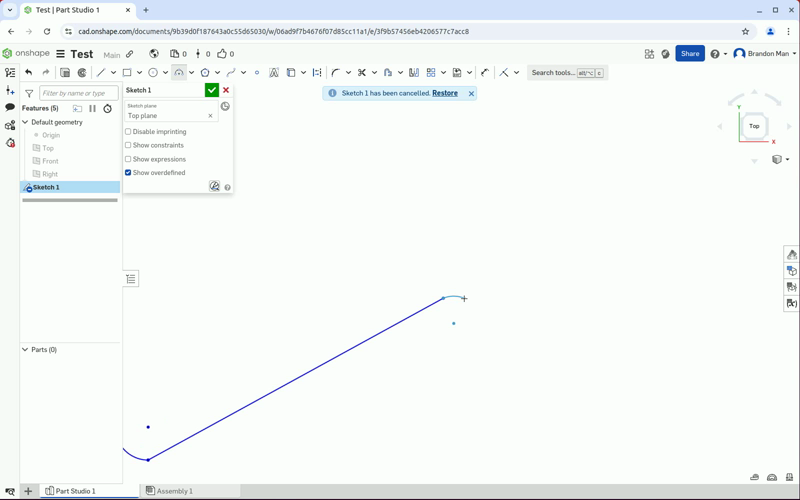
scroll(6)
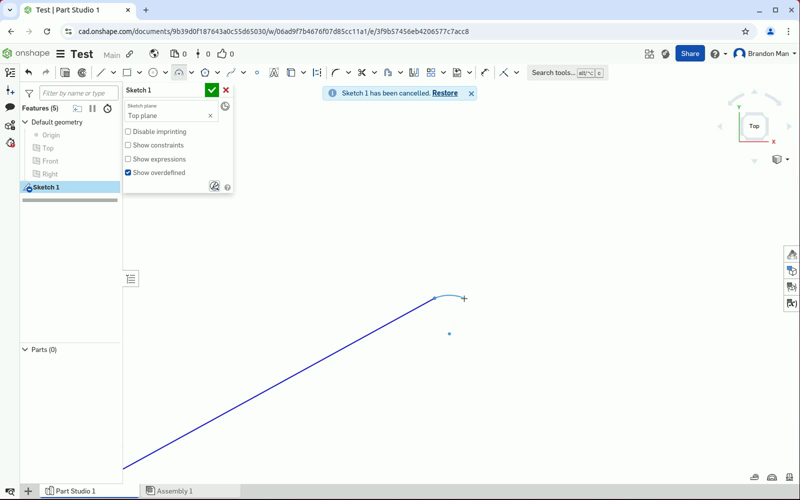
scroll(6)
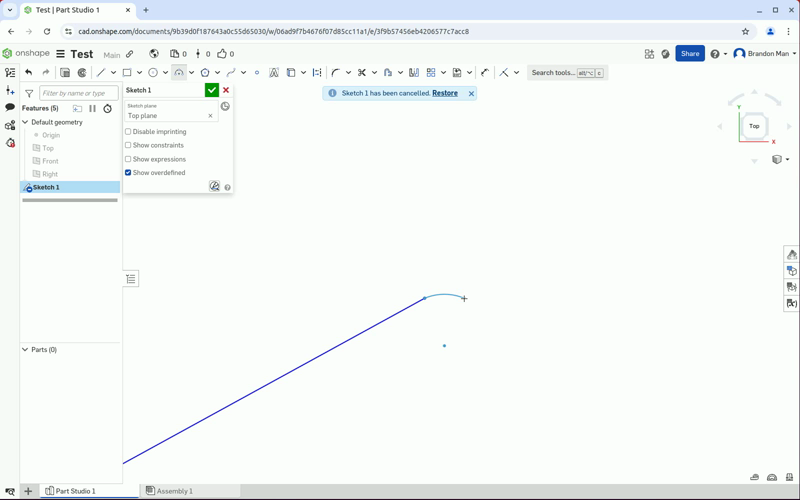
scroll(6)
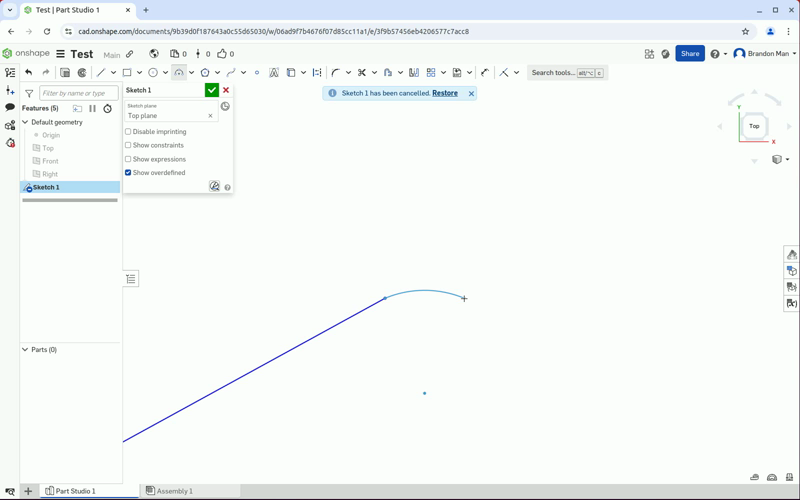
click(464, 298)
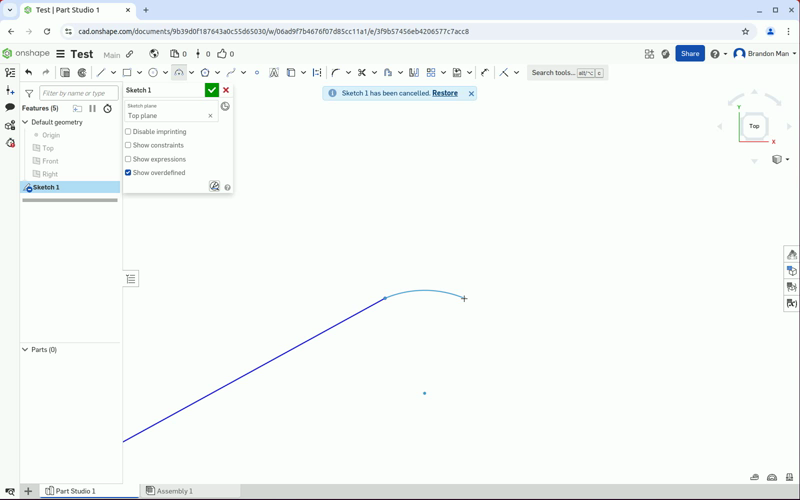
scroll(-6)
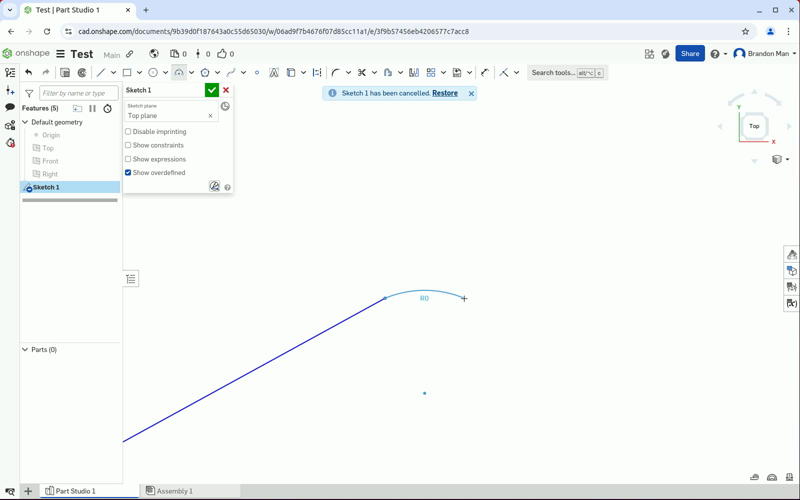
scroll(-6)
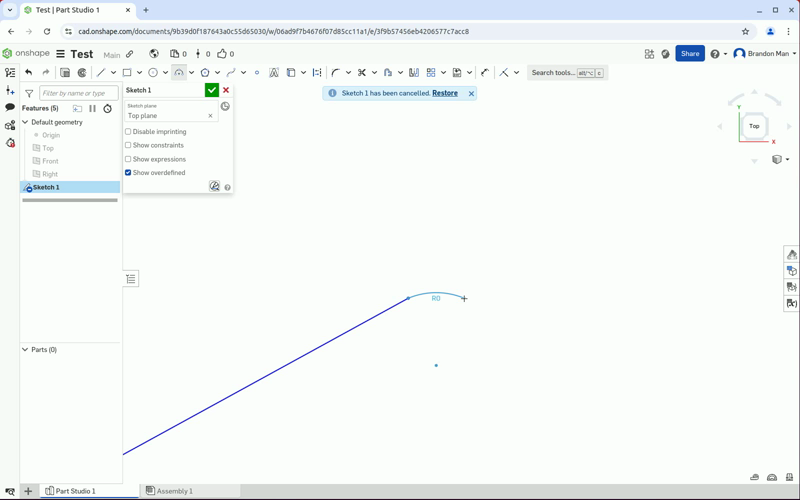
scroll(-6)
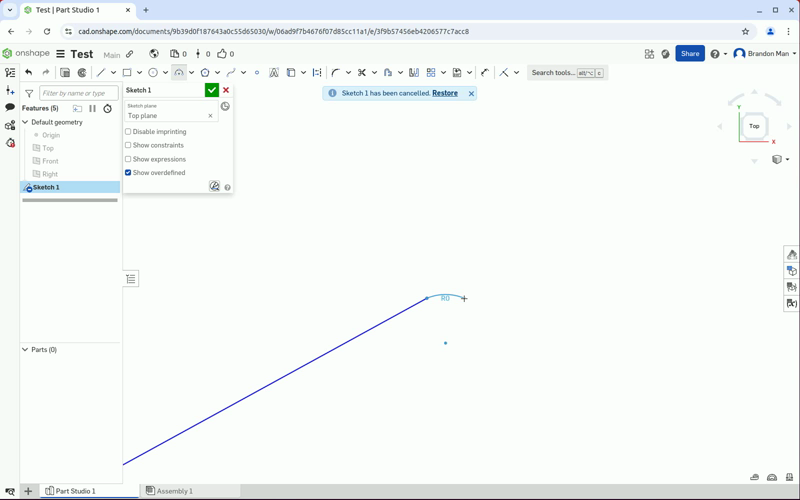
scroll(-6)
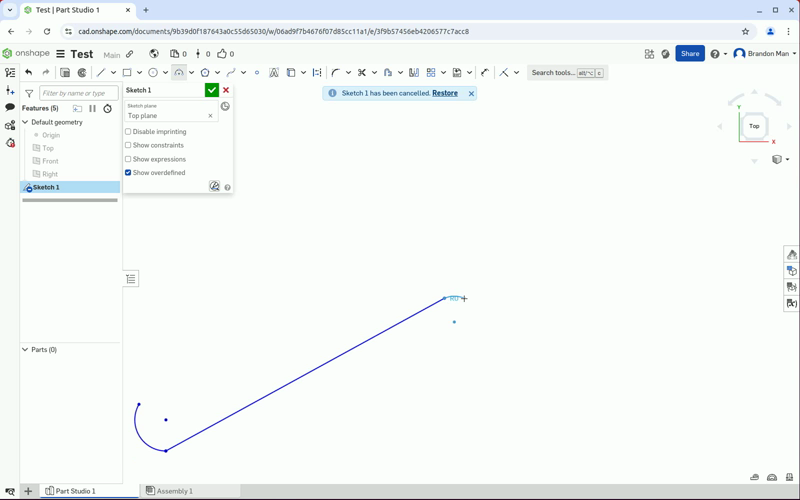
scroll(-6)
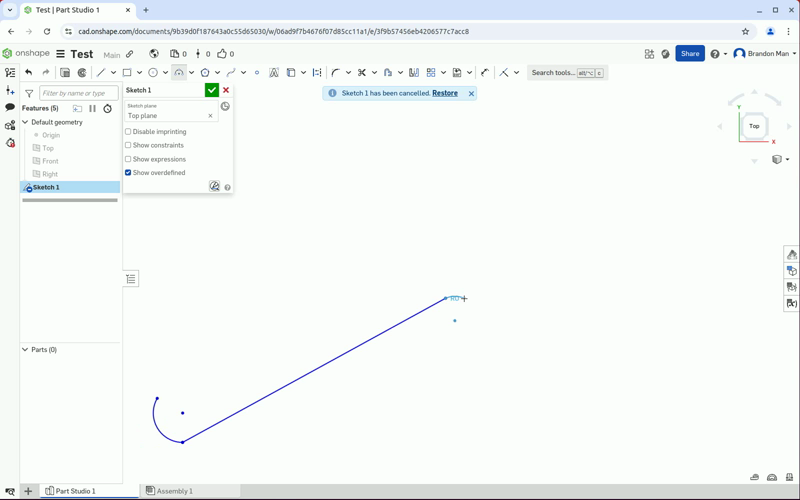
scroll(-6)
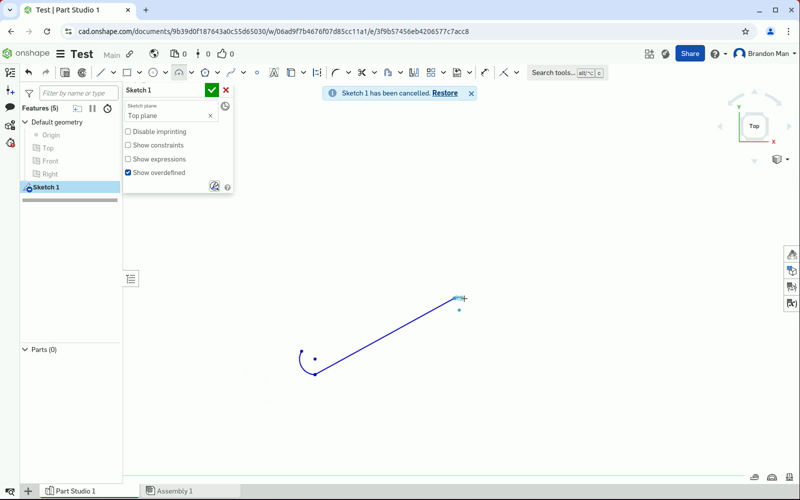
scroll(-6)
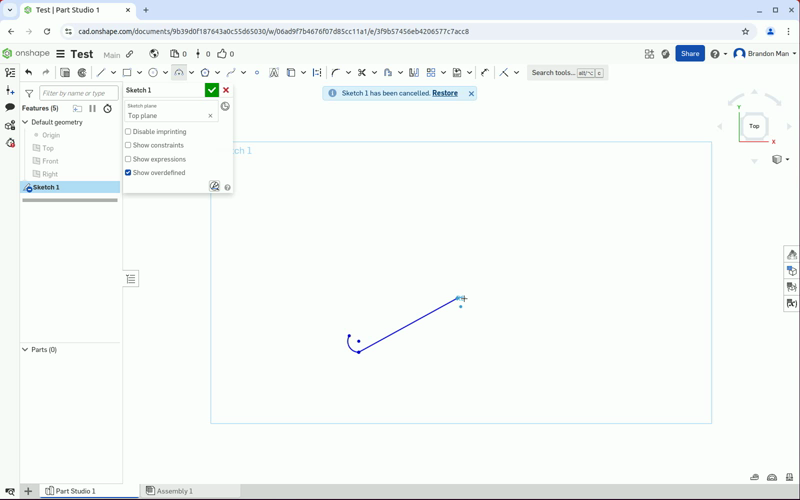
mouse_move(460, 297)
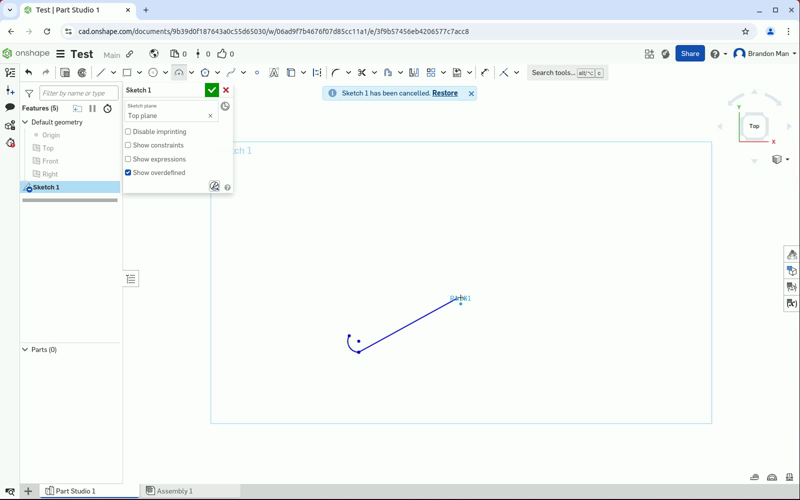
scroll(6)
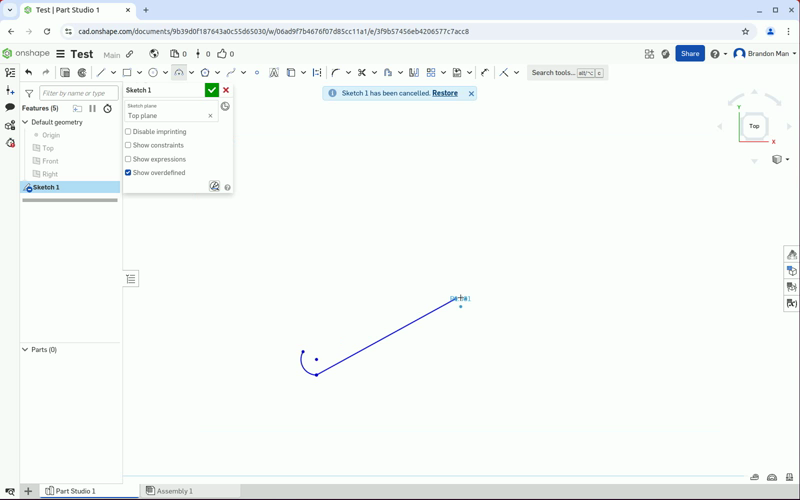
scroll(6)
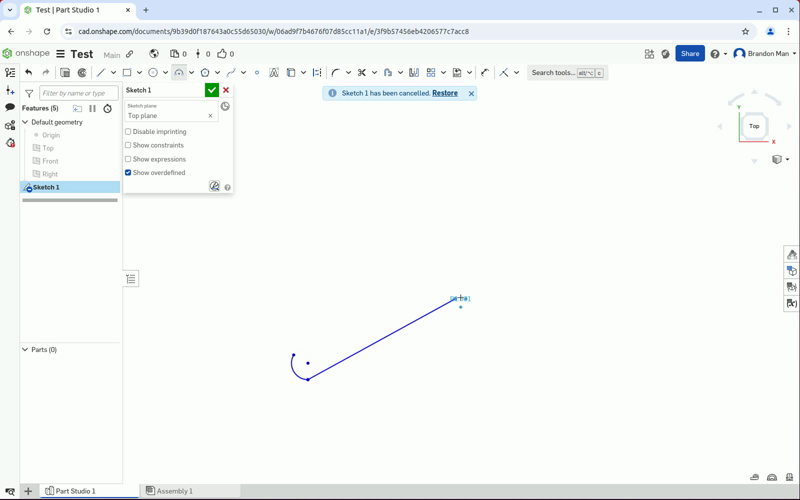
scroll(6)
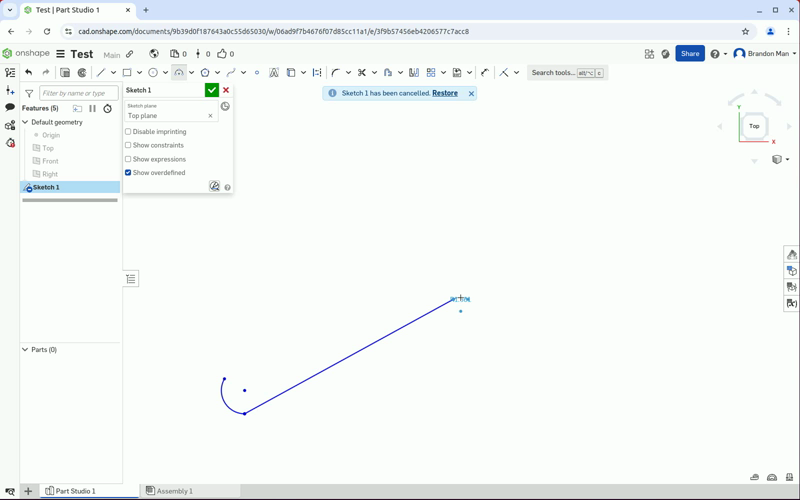
scroll(6)
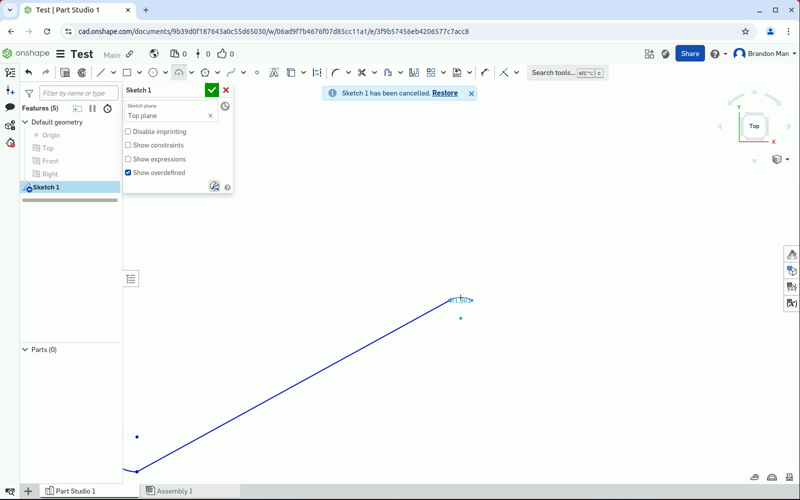
scroll(6)
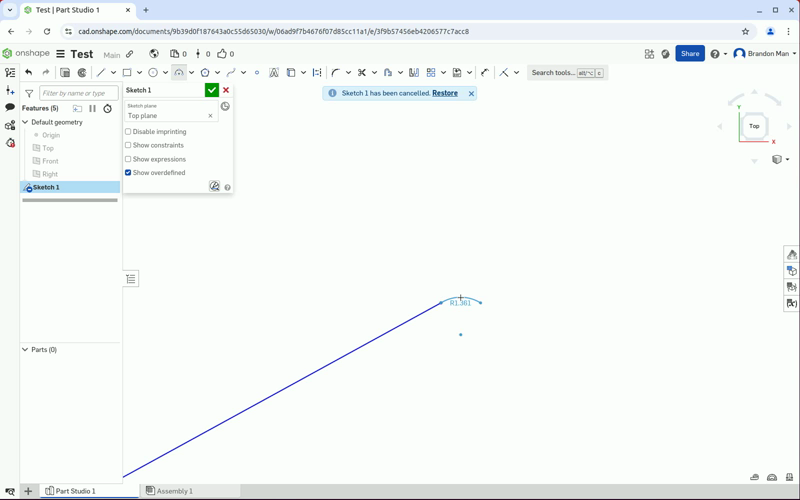
scroll(6)
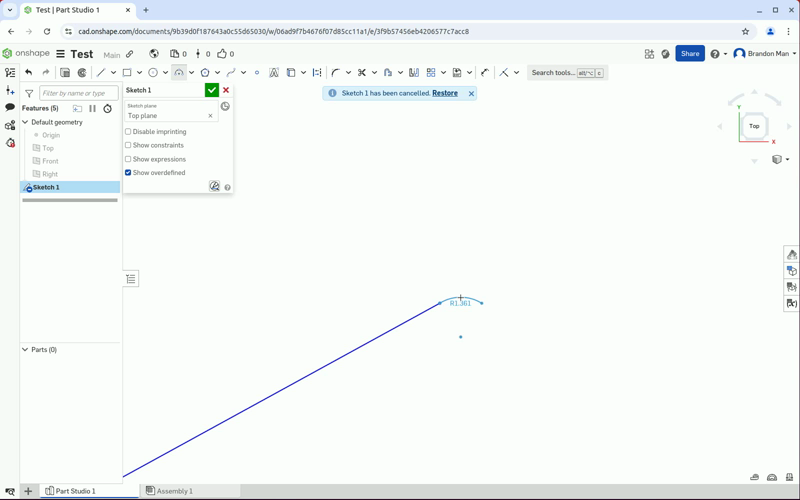
scroll(6)
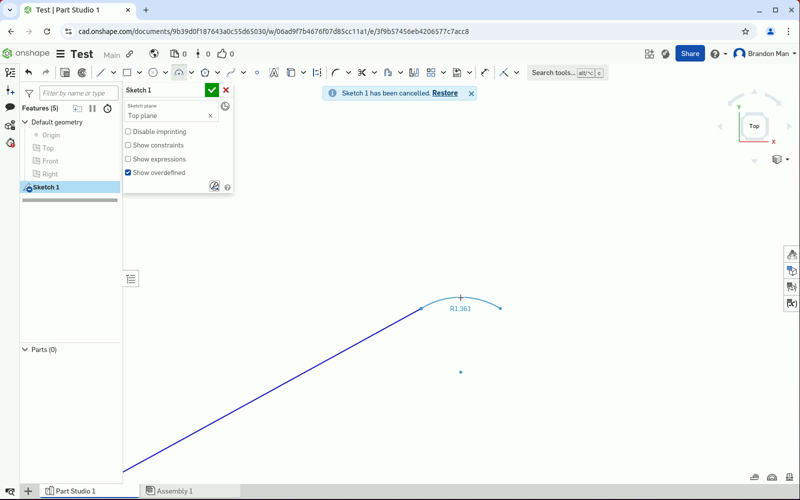
click(460, 297)
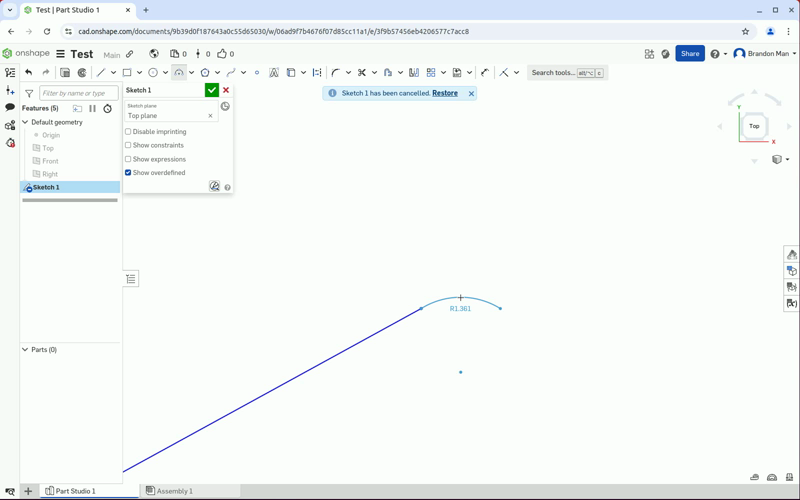
scroll(-6)
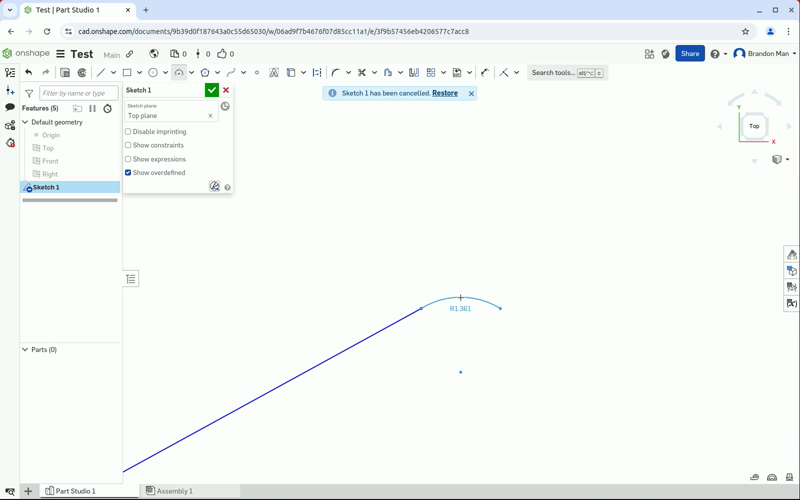
scroll(-6)
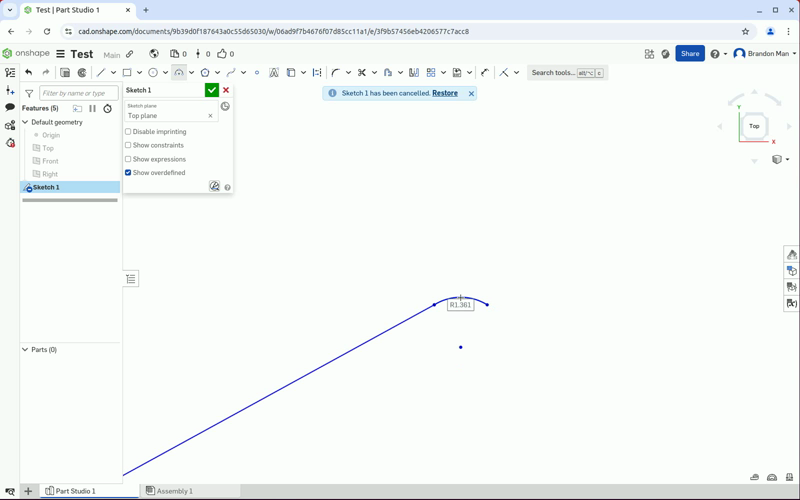
scroll(-6)
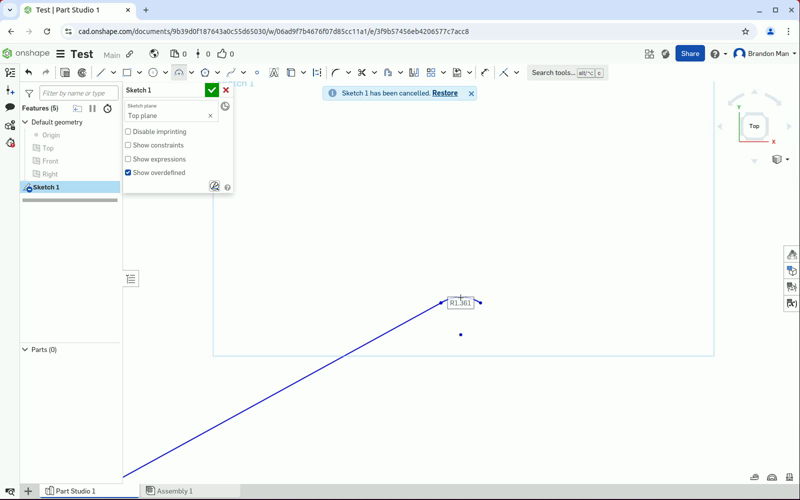
scroll(-6)
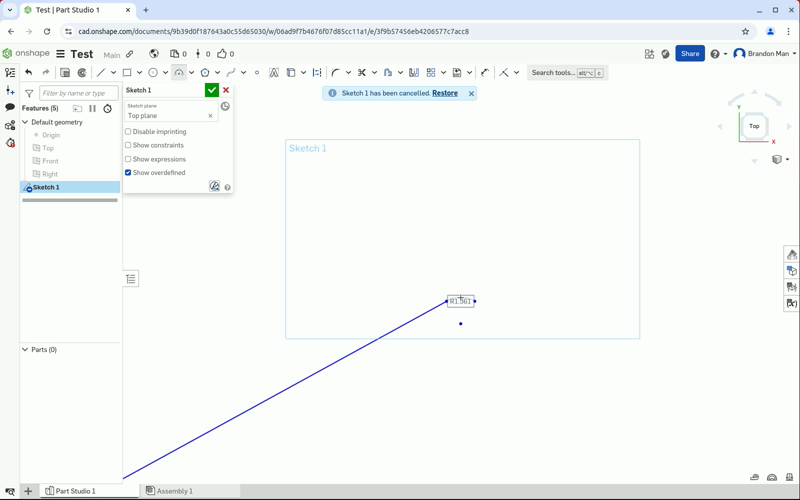
scroll(-6)
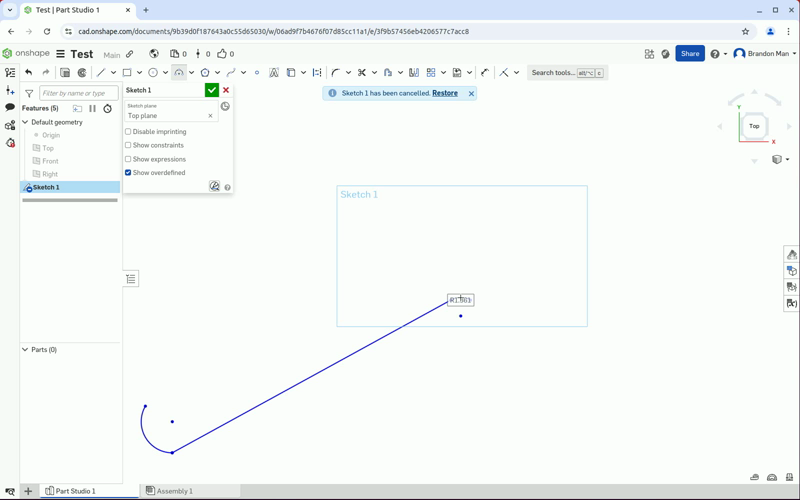
scroll(-6)
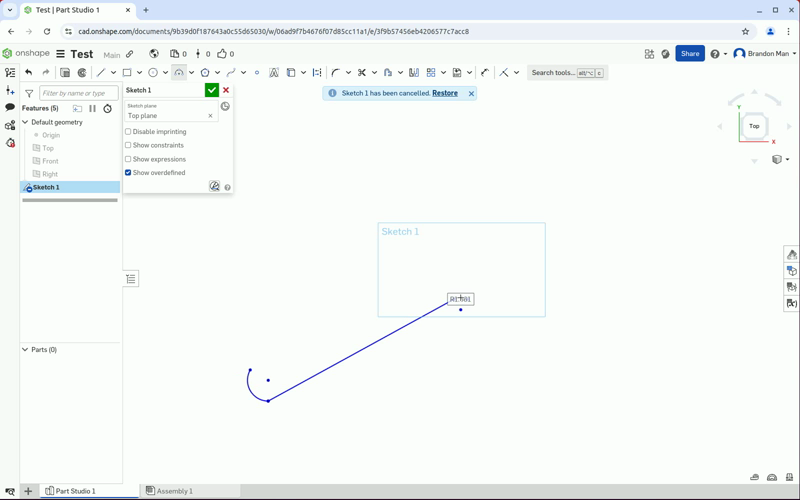
scroll(-6)
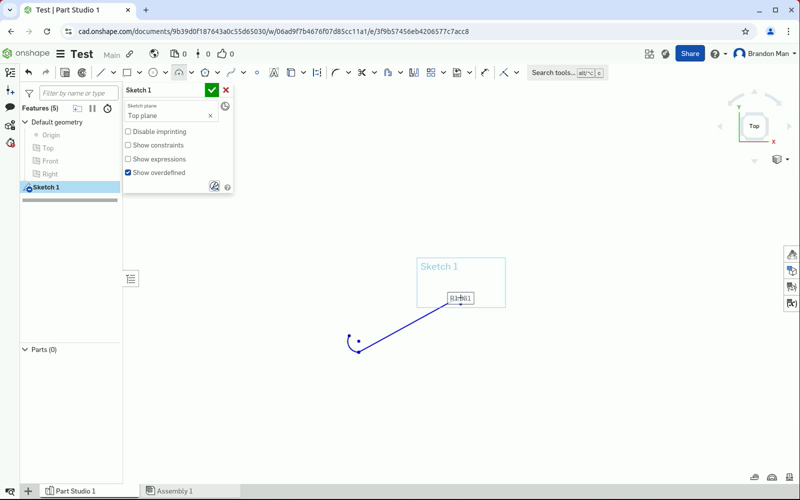
key_up(shift)
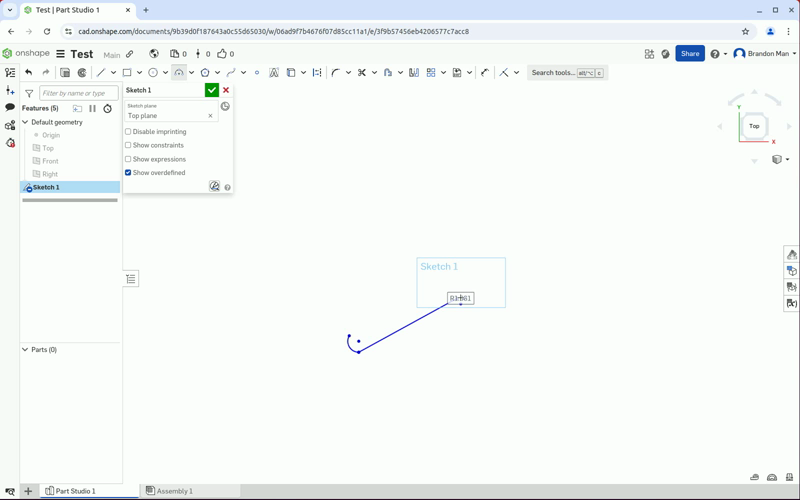
key(esc)
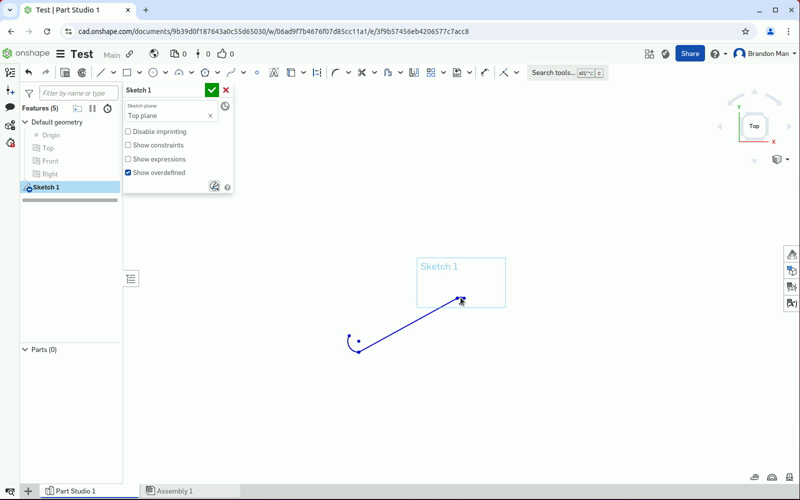
key(l)
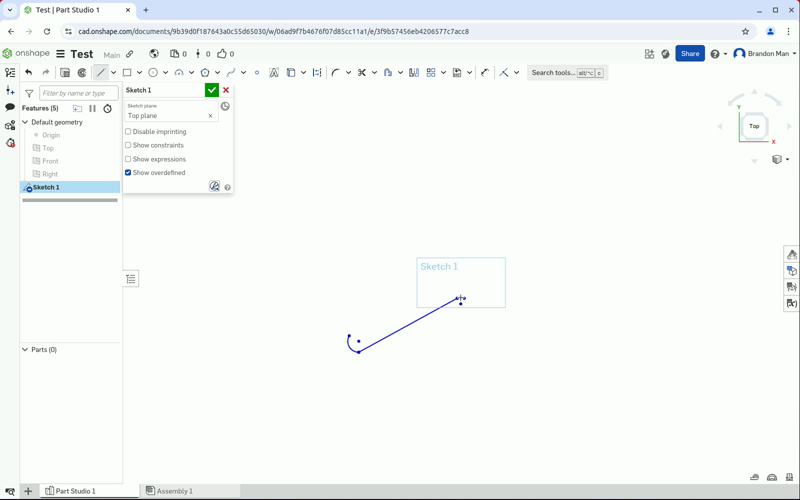
mouse_move(464, 298)
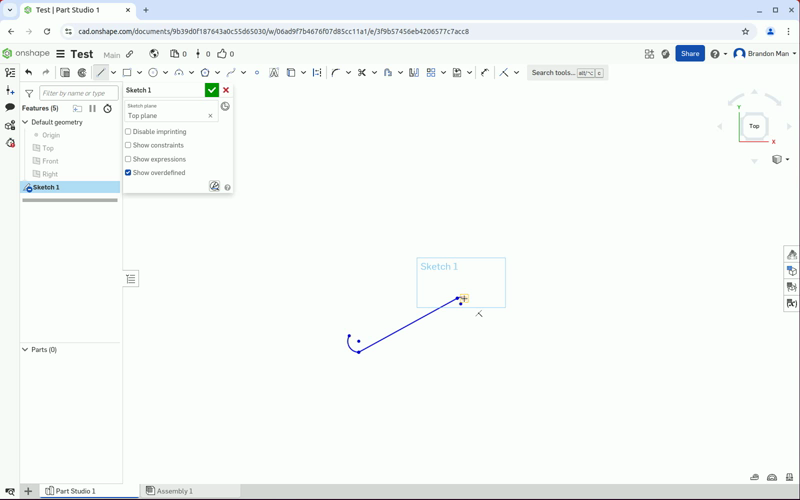
scroll(6)
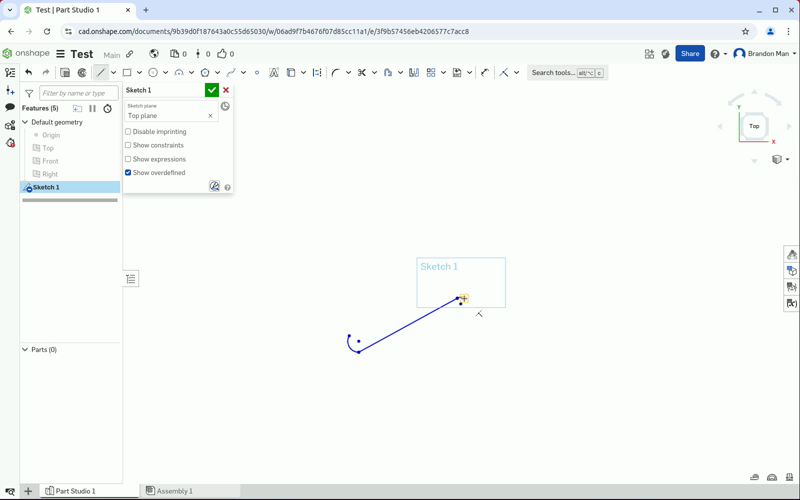
scroll(6)
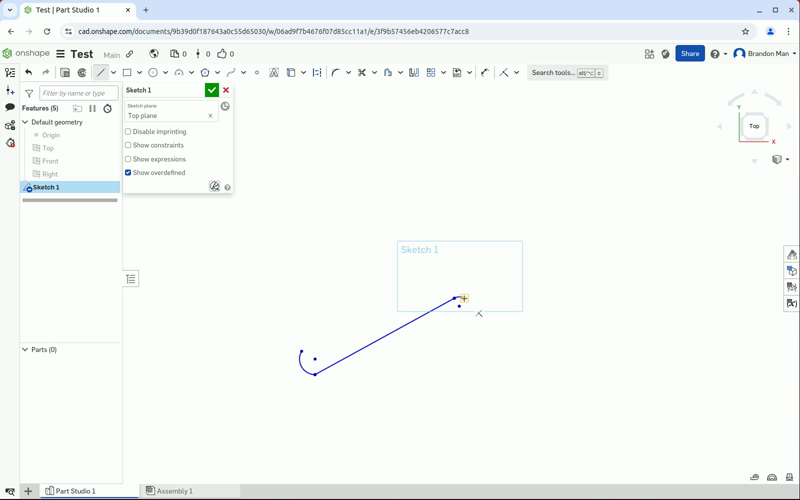
scroll(6)
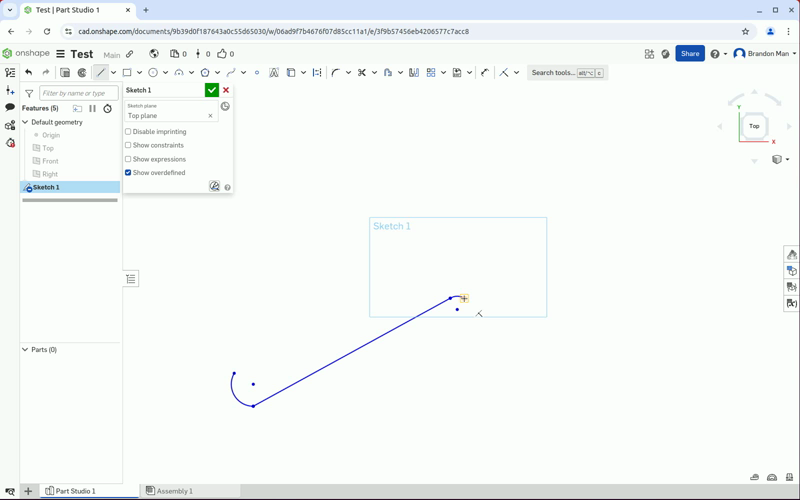
scroll(6)
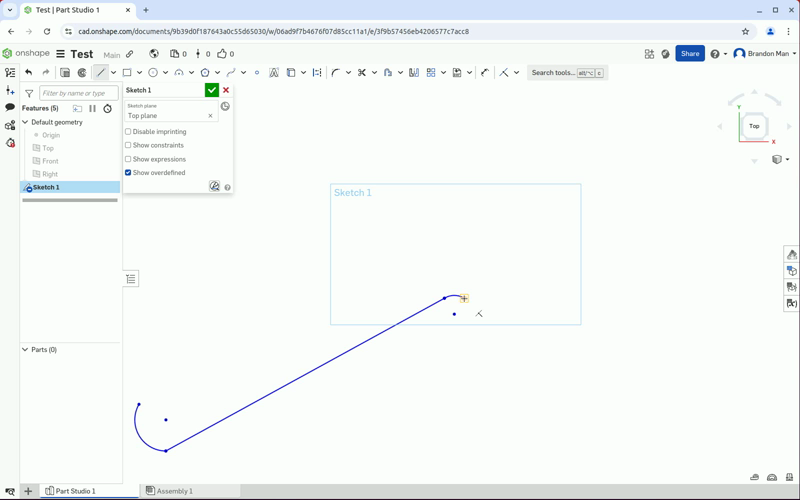
scroll(6)
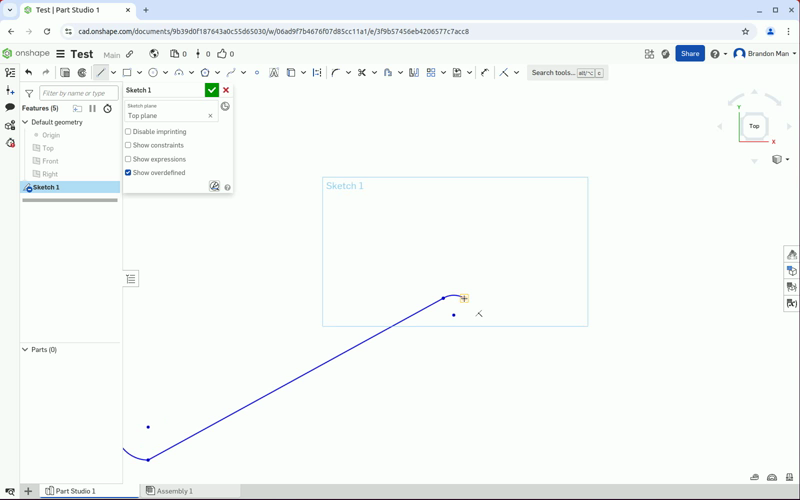
scroll(6)
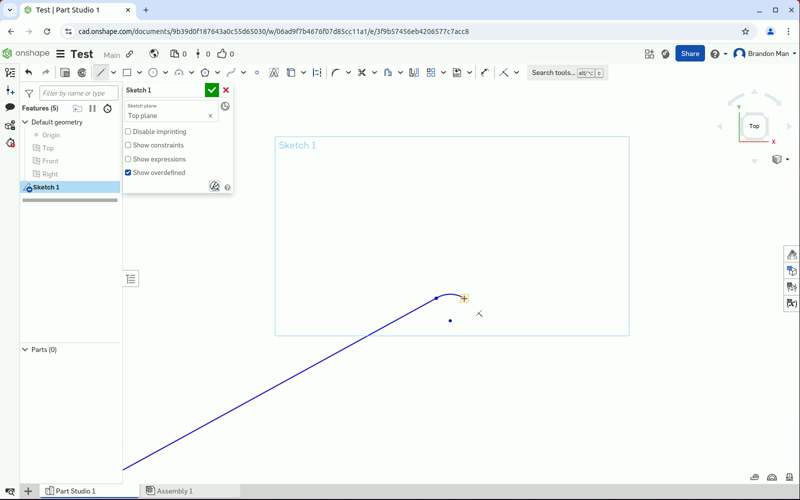
scroll(6)
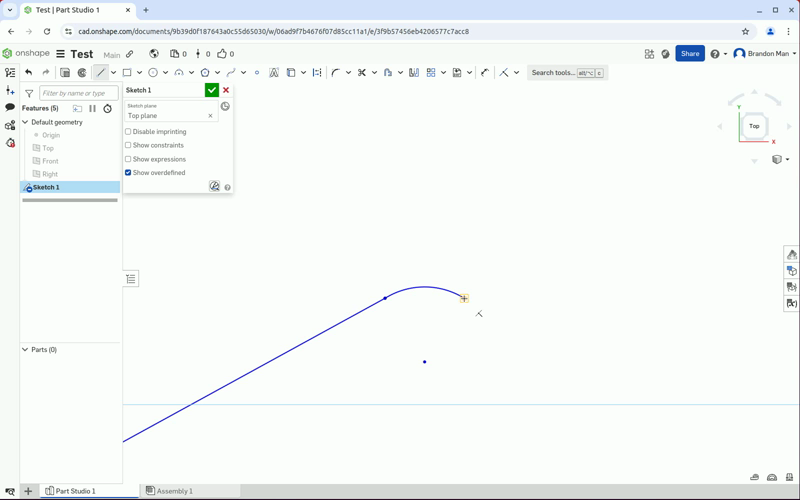
click(464, 298)
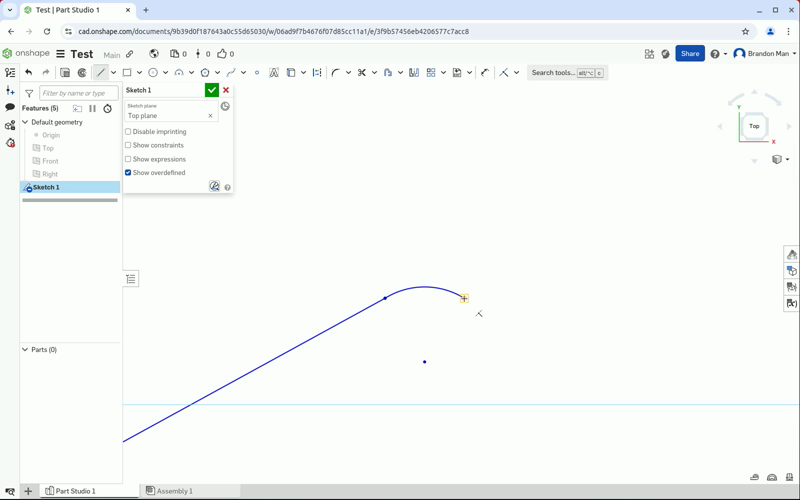
scroll(-6)
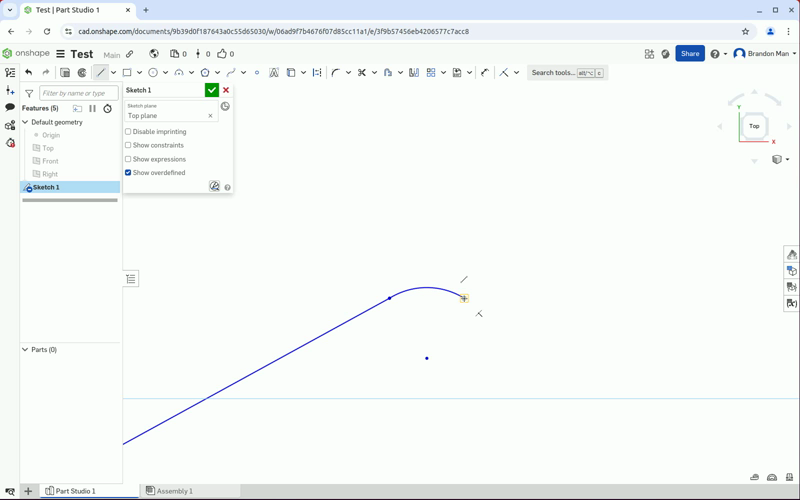
scroll(-6)
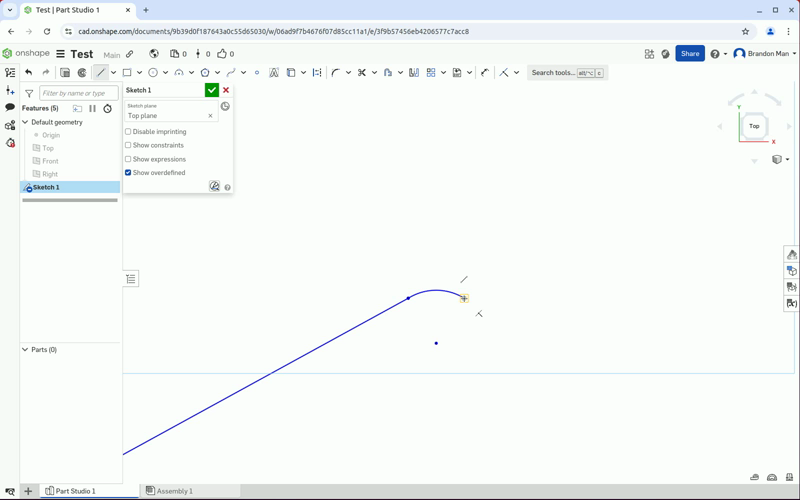
scroll(-6)
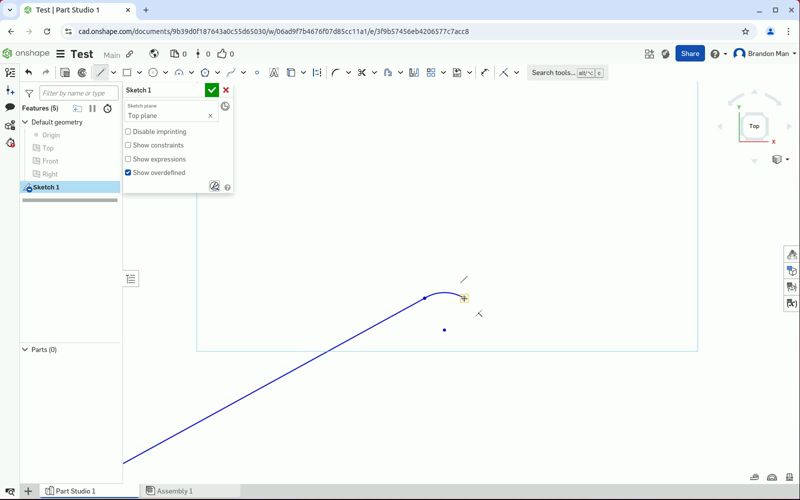
scroll(-6)
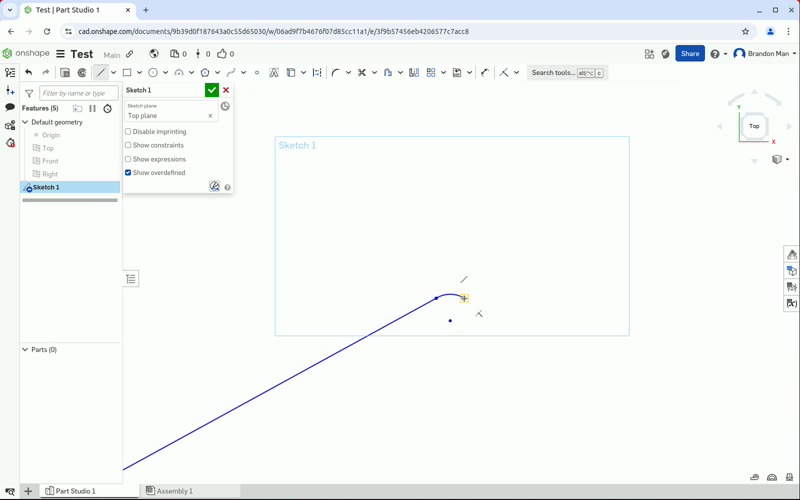
scroll(-6)
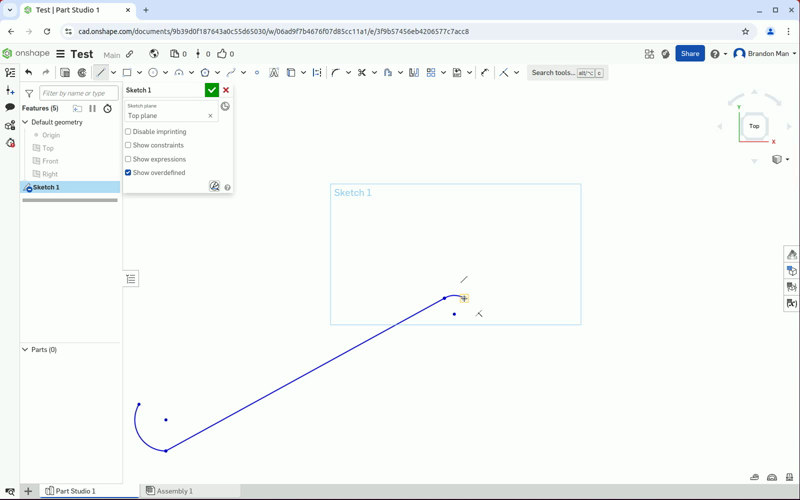
scroll(-6)
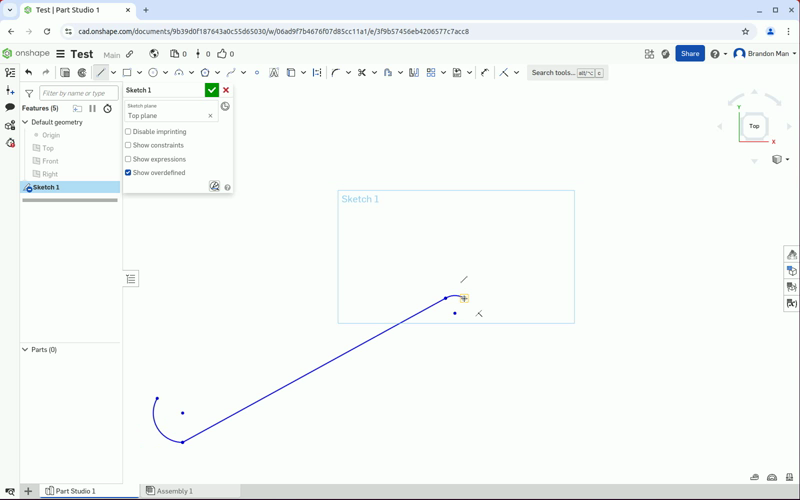
scroll(-6)
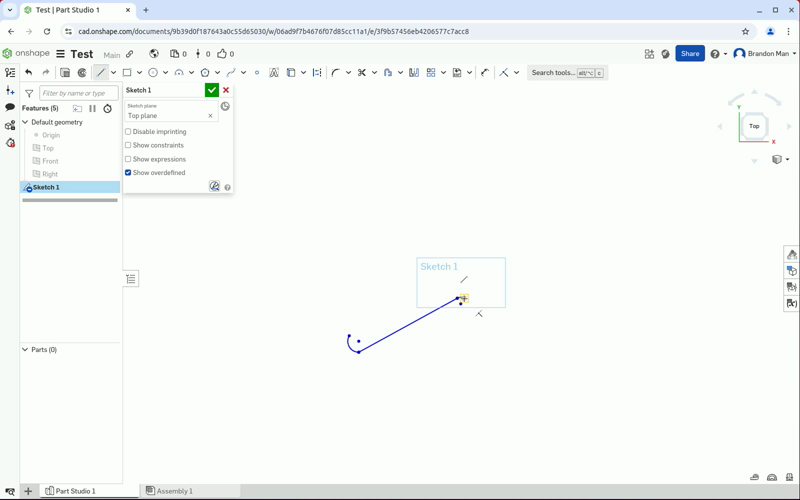
key_down(shift)
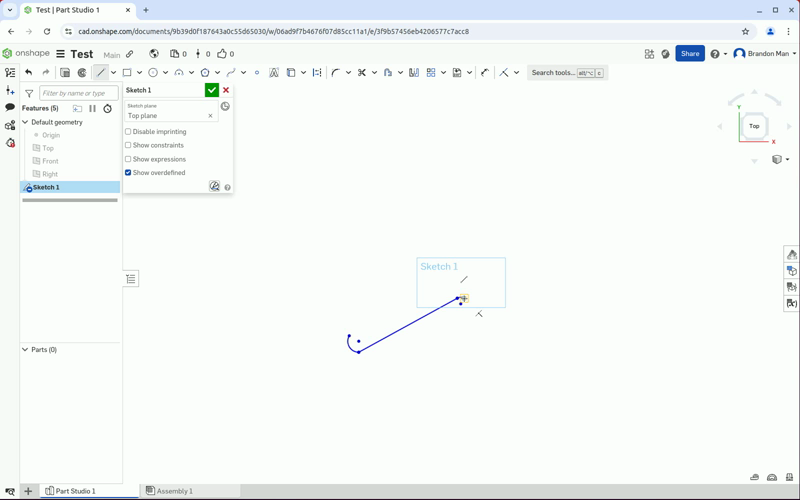
mouse_move(560, 352)
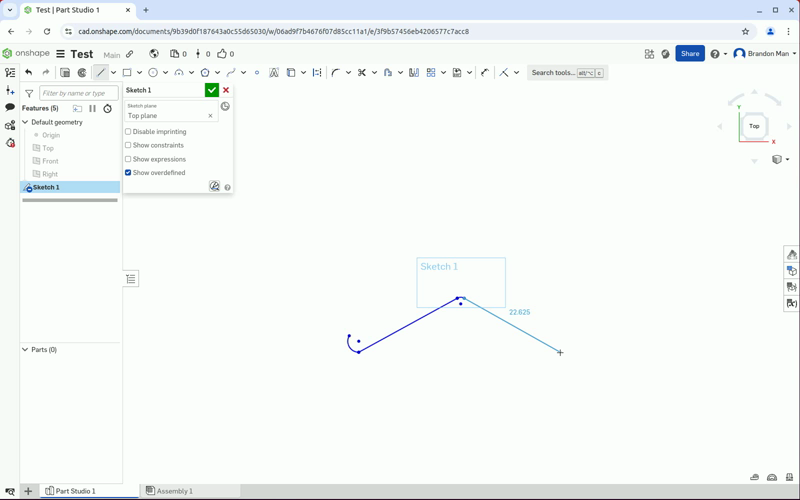
click(560, 352)
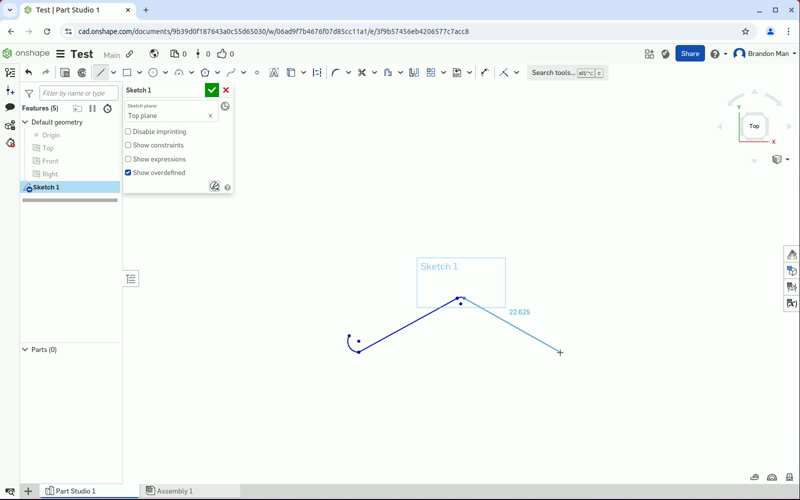
key_up(shift)
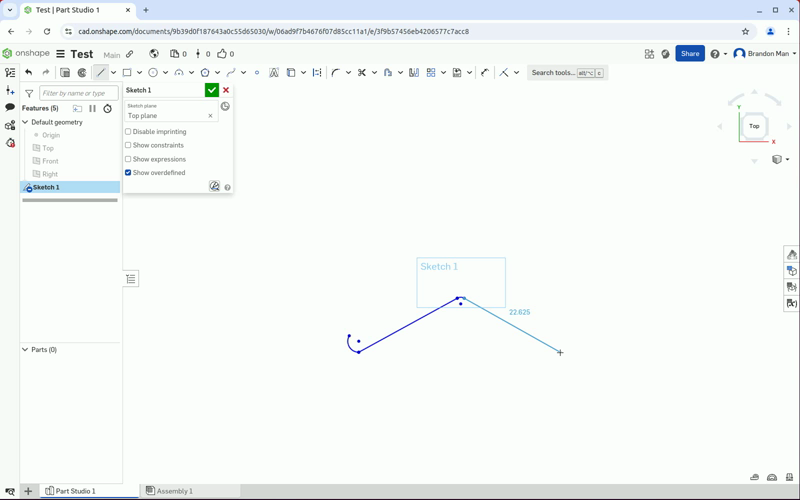
key(esc)
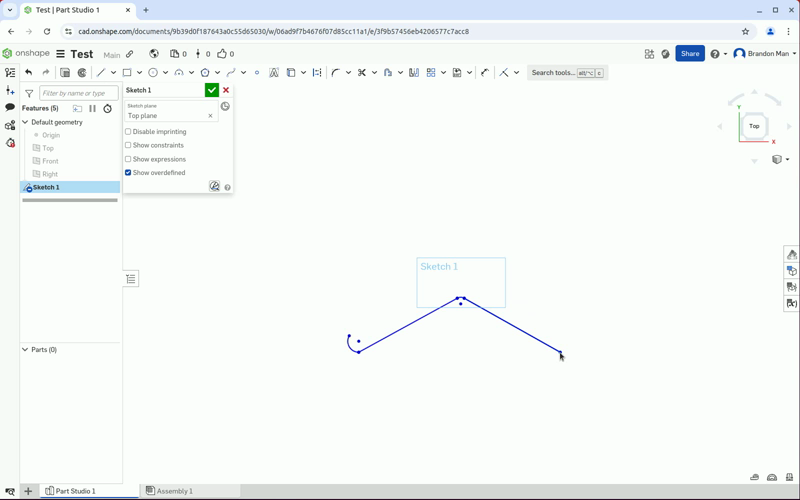
key(a)
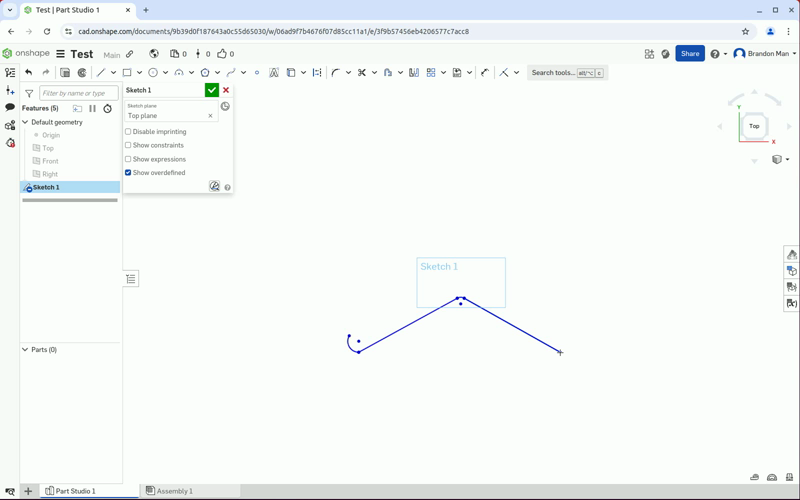
mouse_move(560, 352)
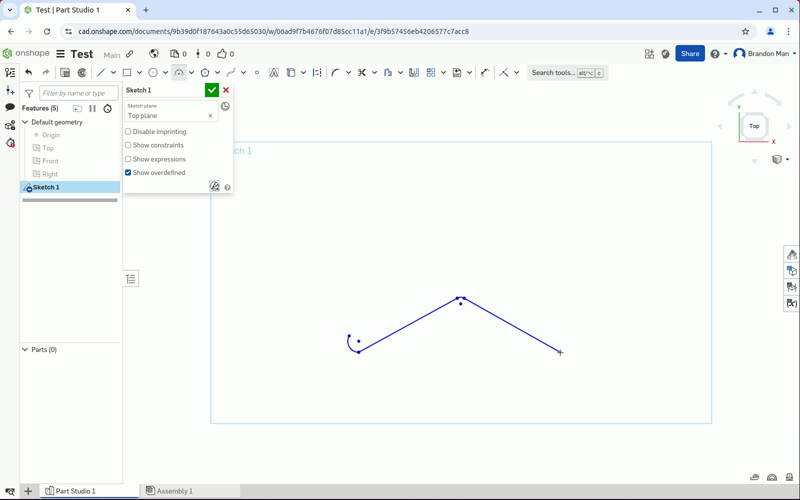
click(560, 352)
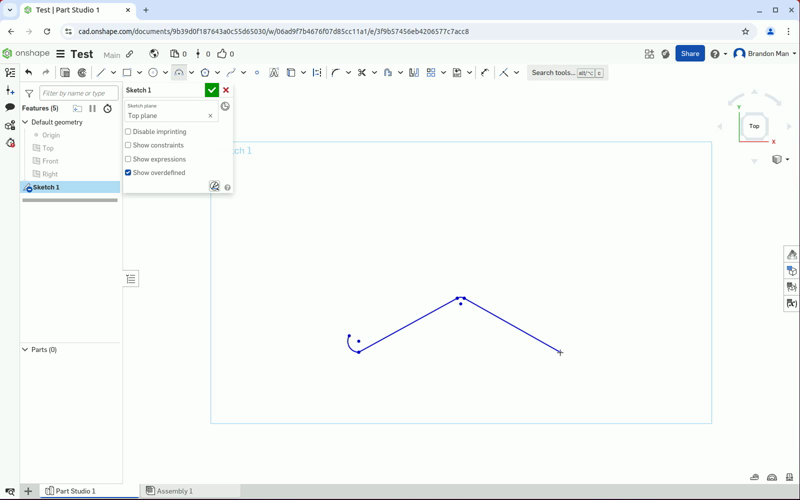
key_down(shift)
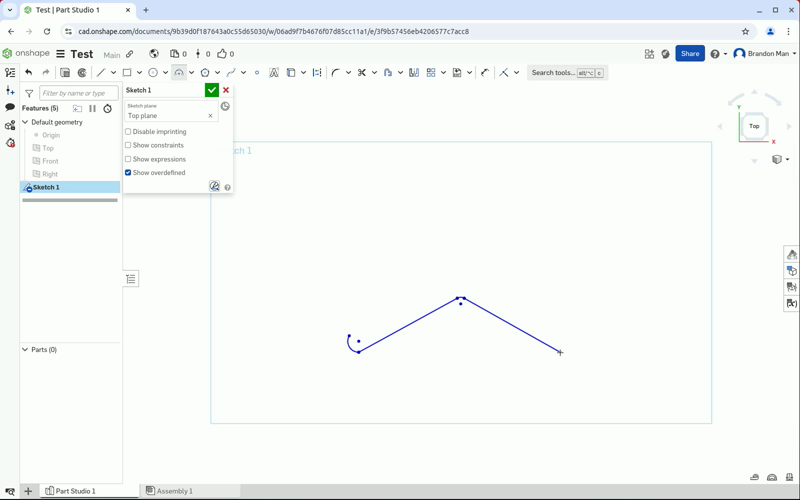
mouse_move(569, 335)
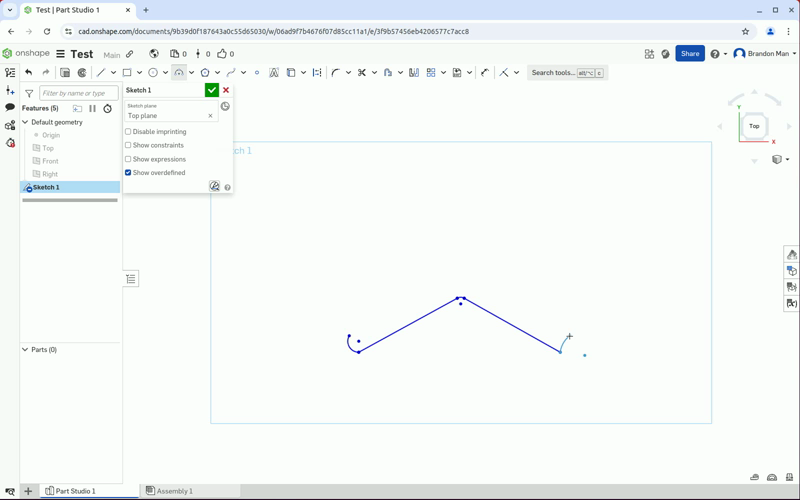
click(569, 335)
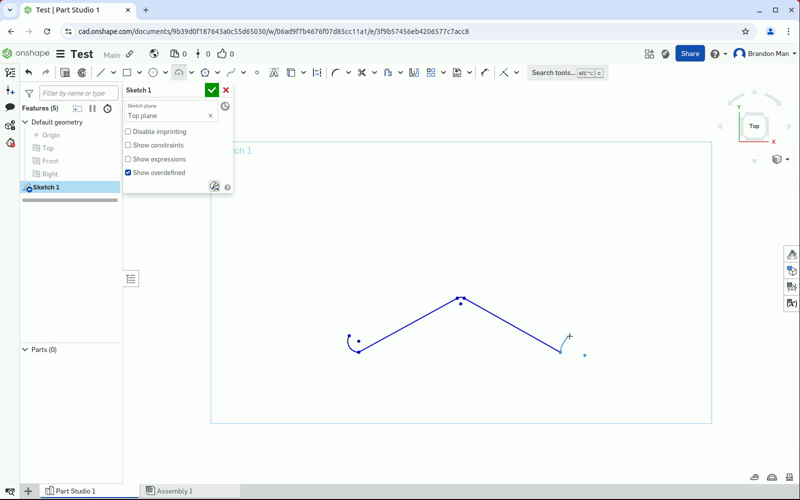
mouse_move(570, 346)
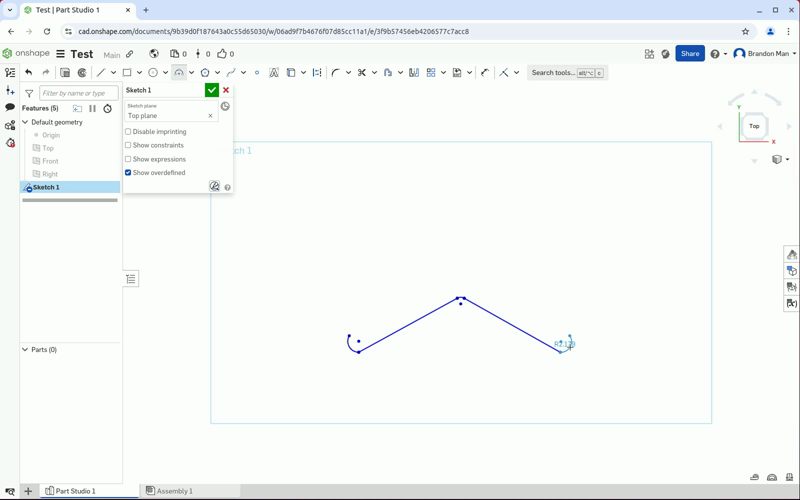
click(570, 346)
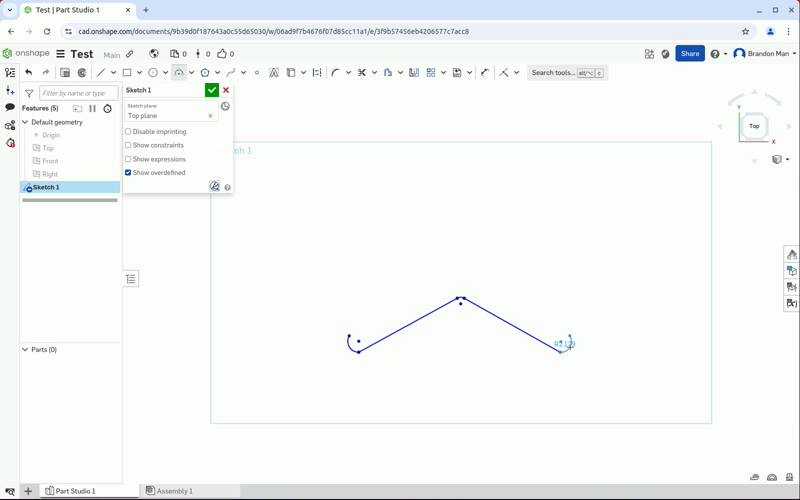
key_up(shift)
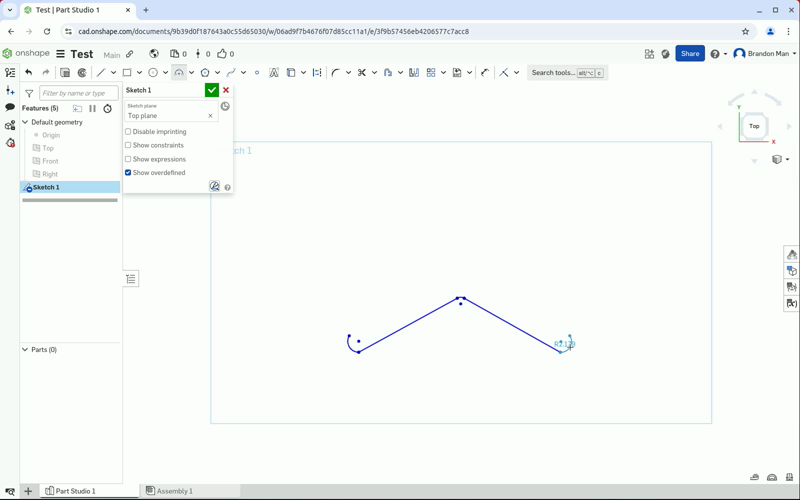
key(esc)
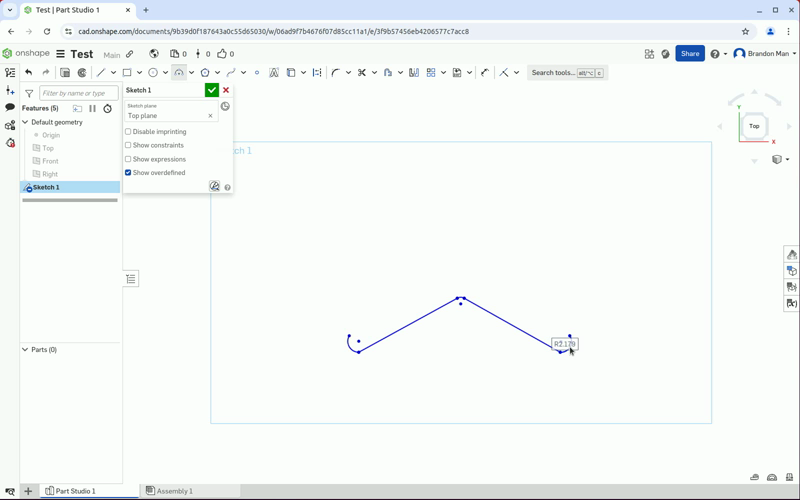
key(l)
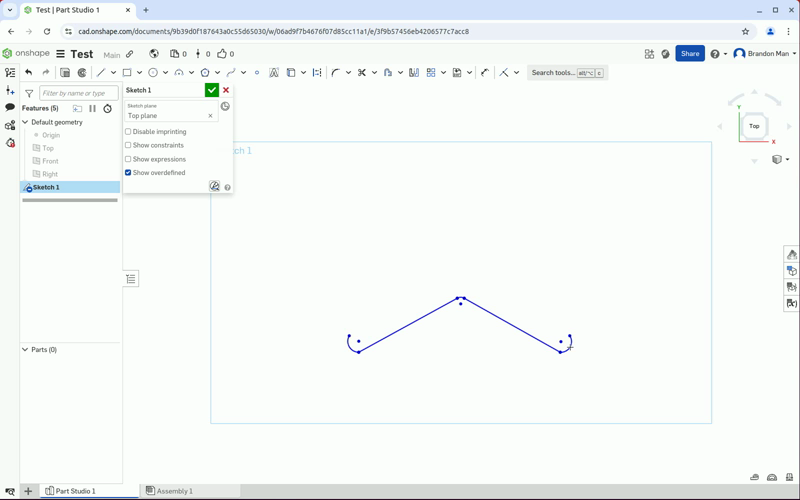
mouse_move(569, 335)
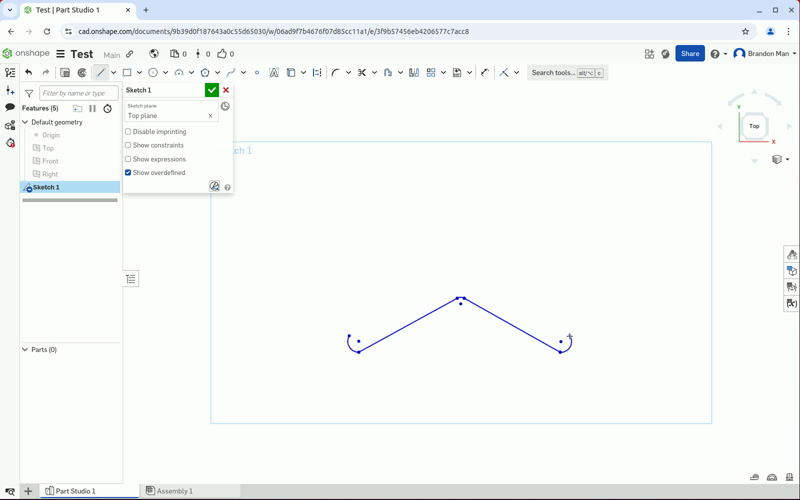
click(569, 335)
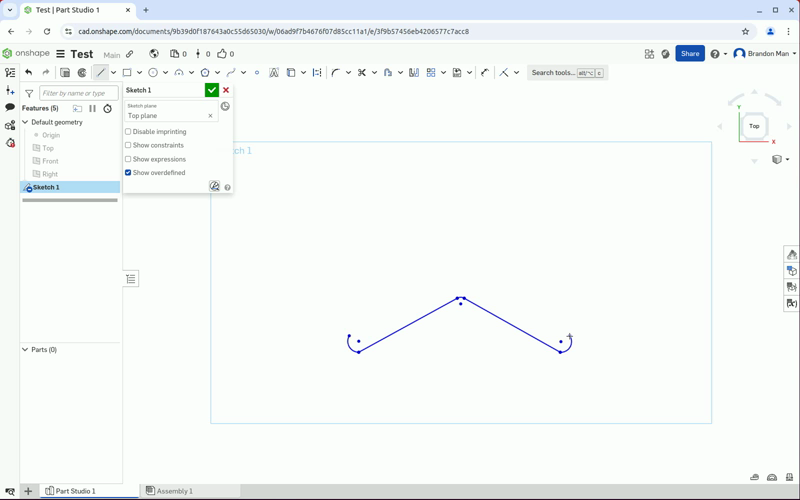
key_down(shift)
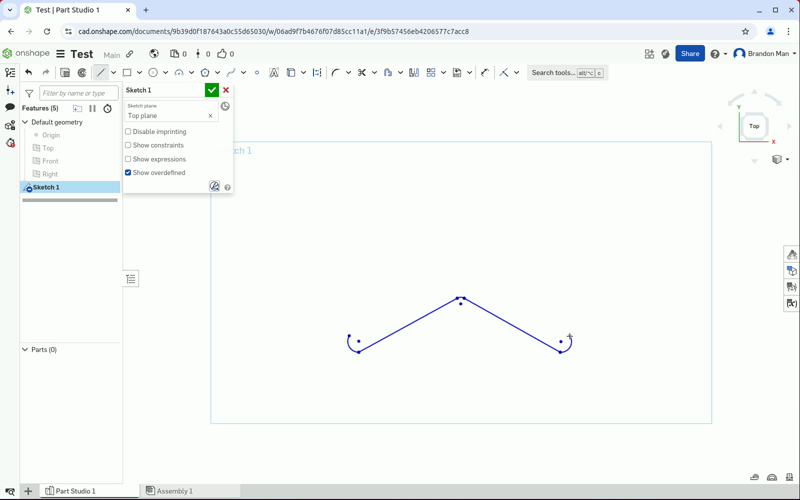
mouse_move(464, 274)
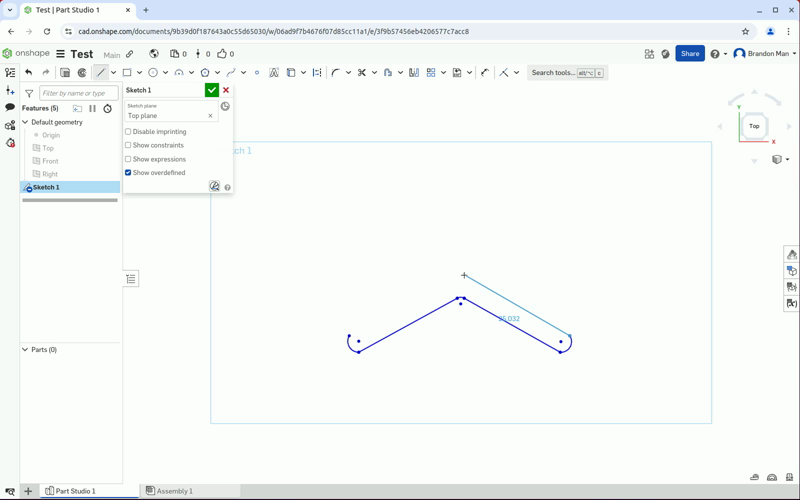
click(464, 274)
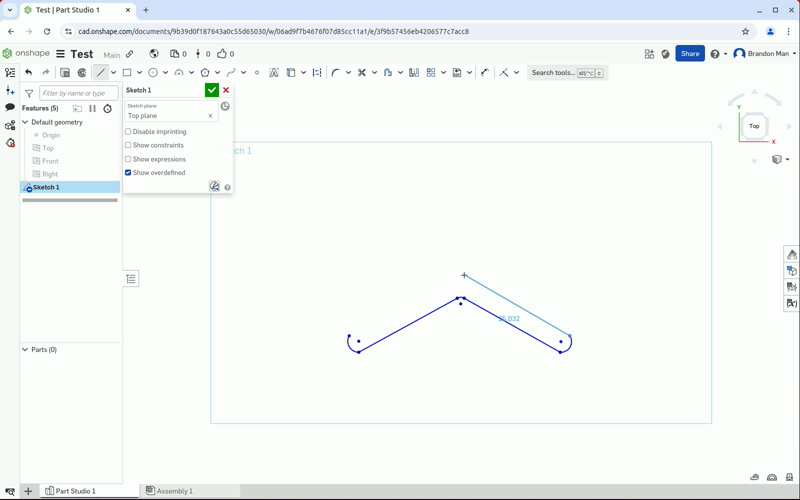
key_up(shift)
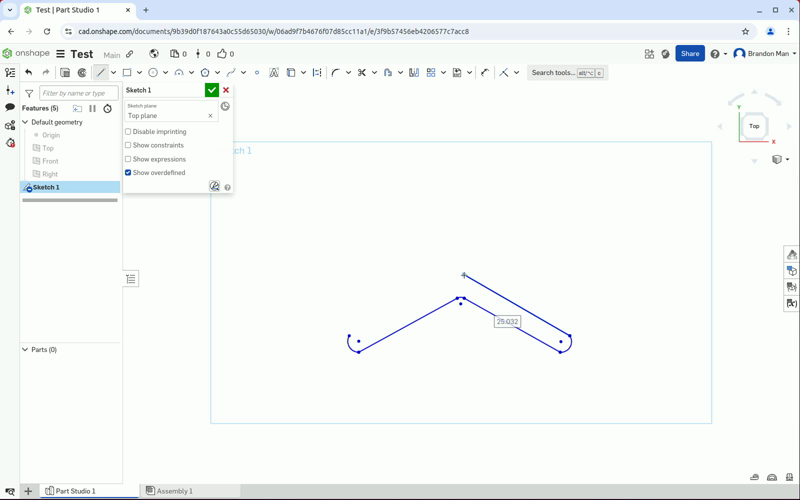
key(esc)
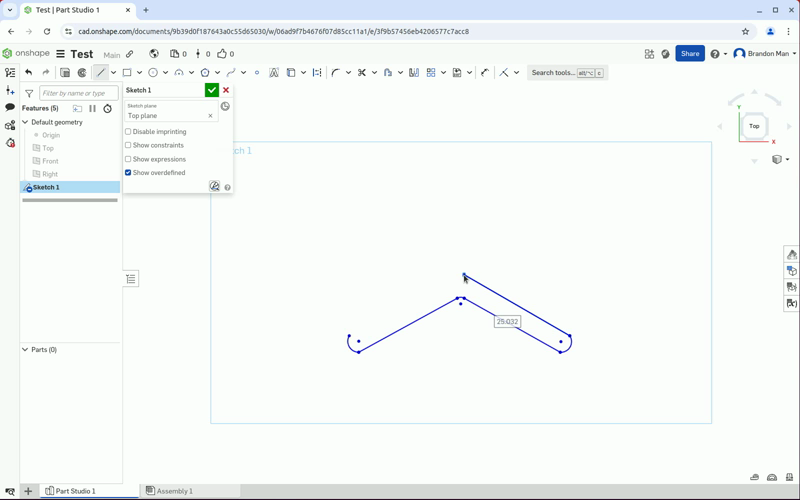
key(a)
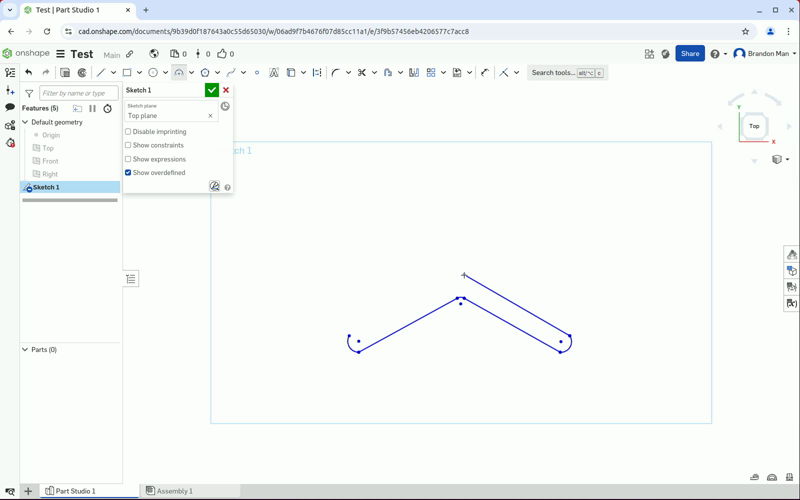
mouse_move(464, 274)
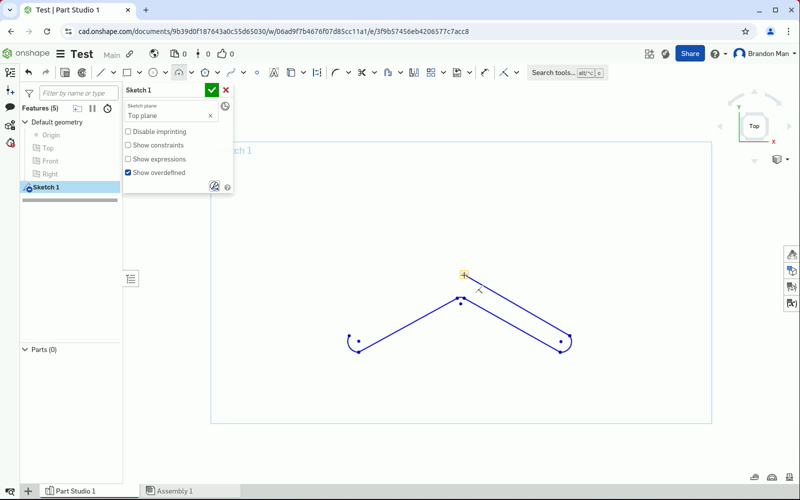
click(464, 274)
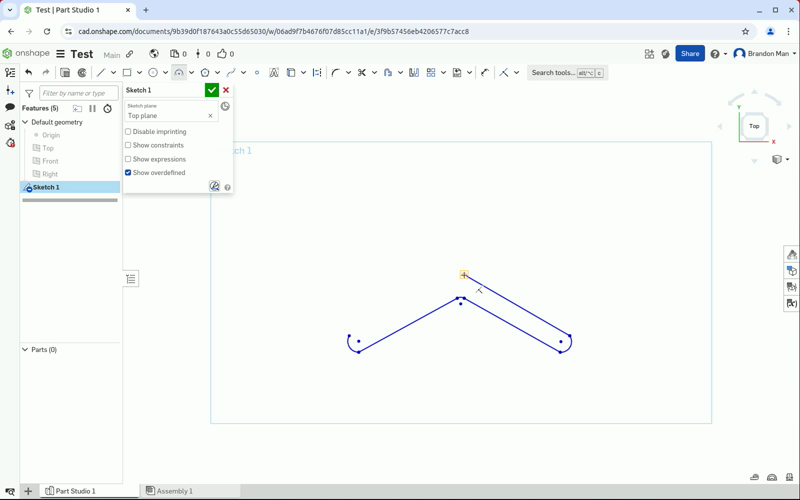
key_down(shift)
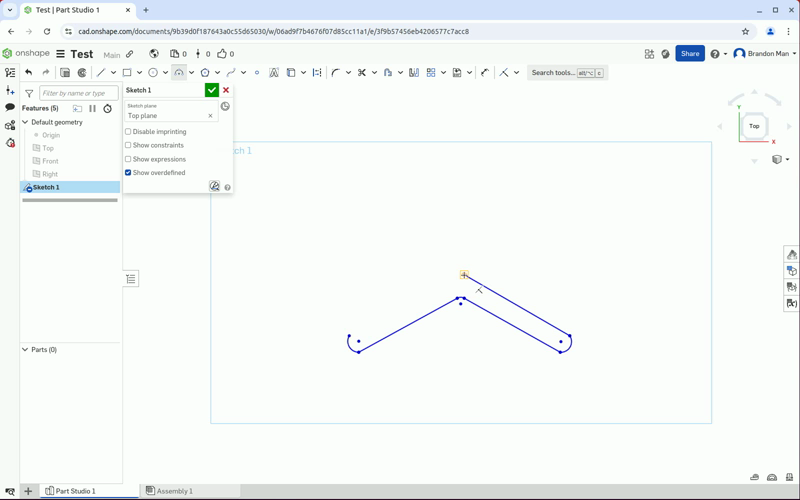
mouse_move(457, 274)
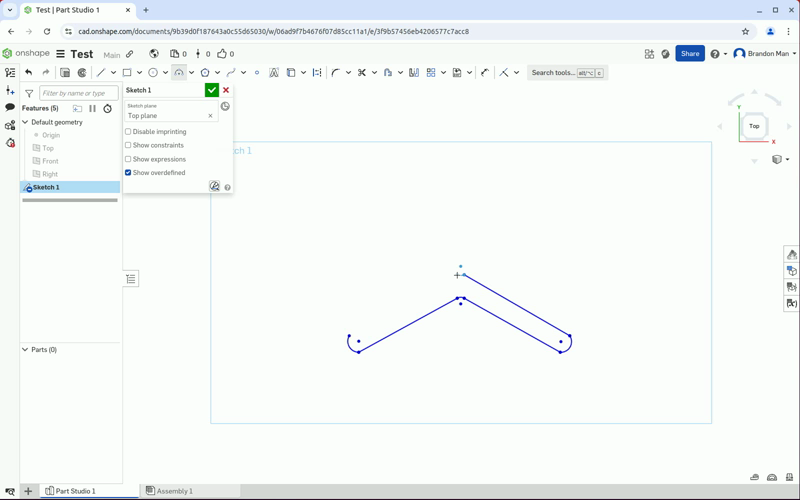
scroll(6)
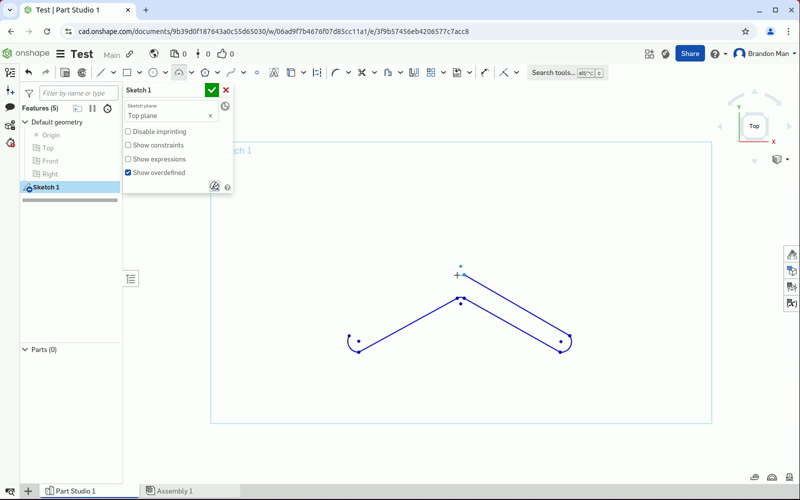
scroll(6)
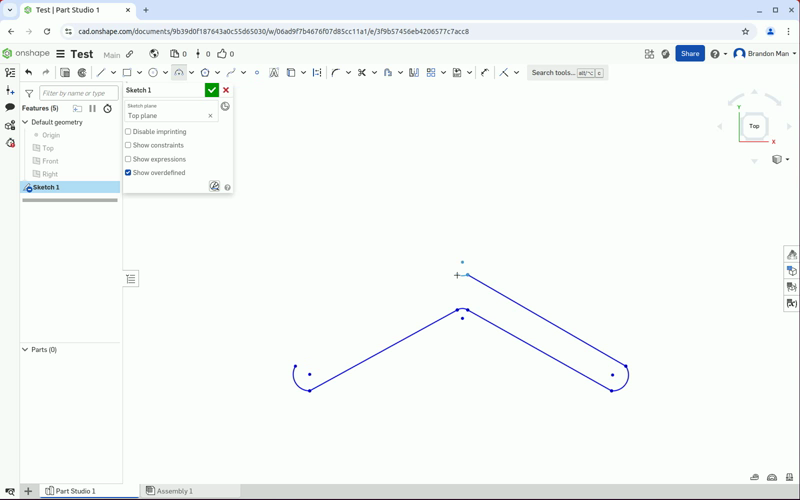
scroll(6)
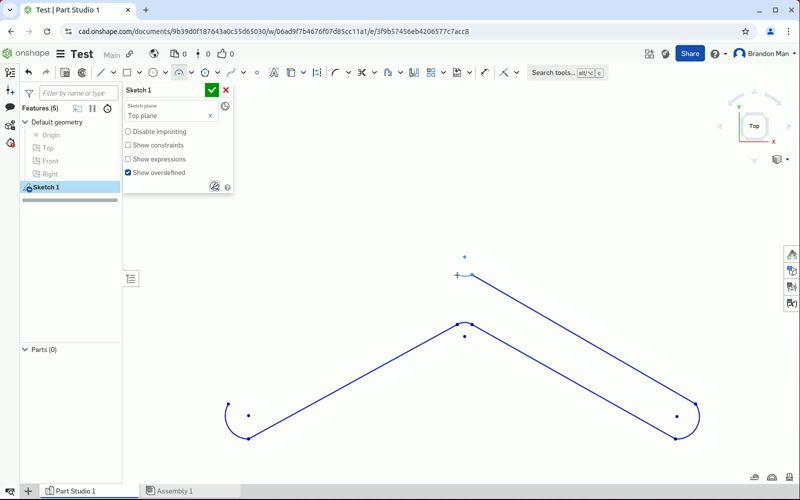
scroll(6)
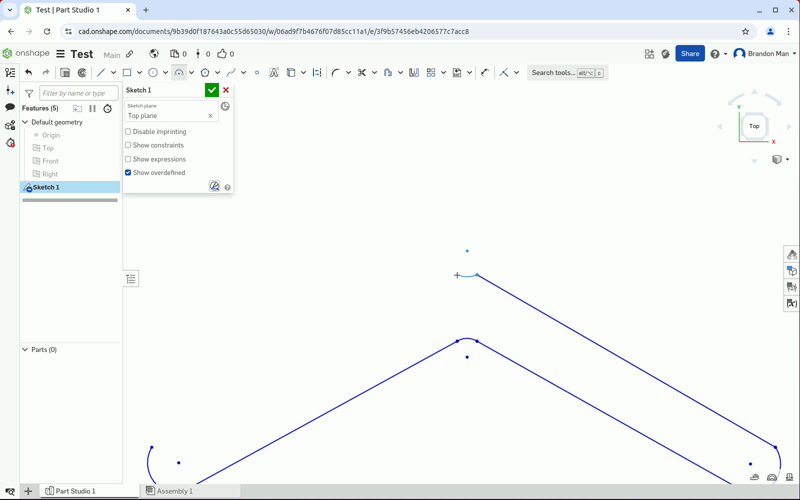
scroll(6)
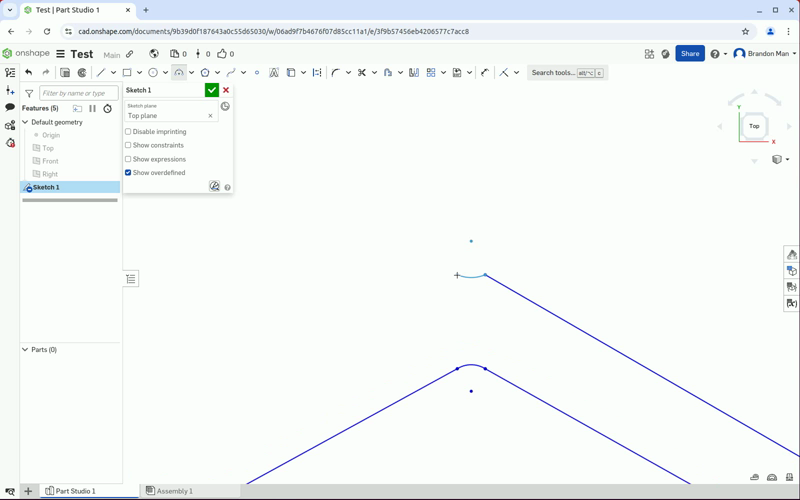
scroll(6)
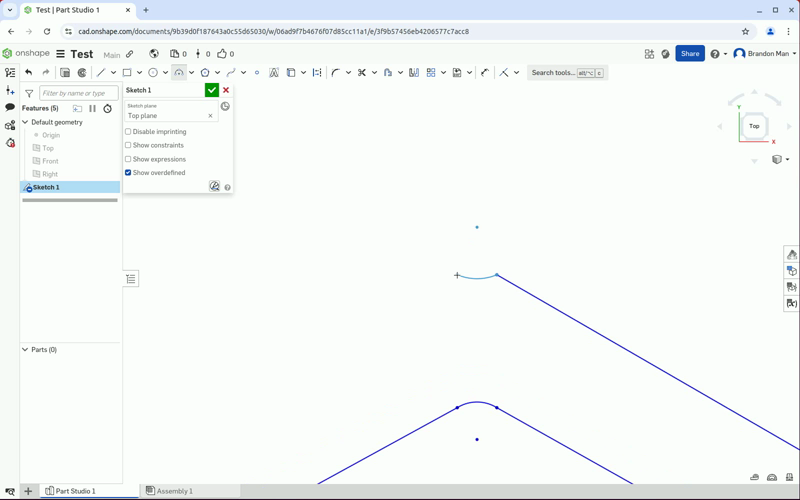
scroll(6)
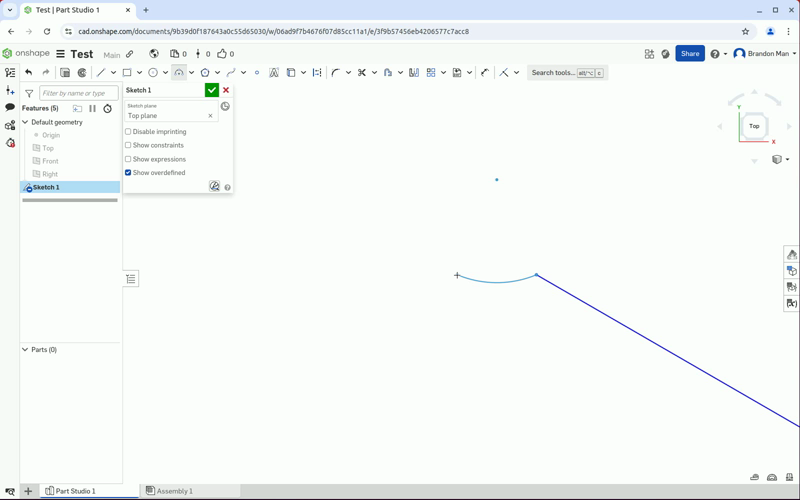
click(457, 274)
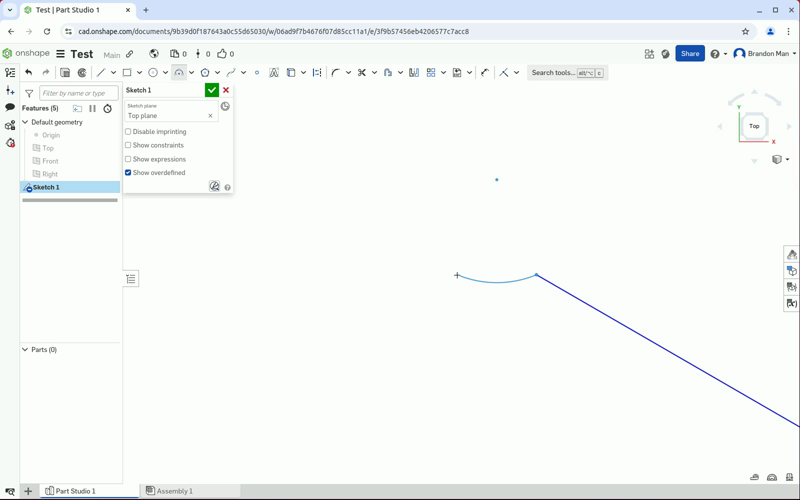
scroll(-6)
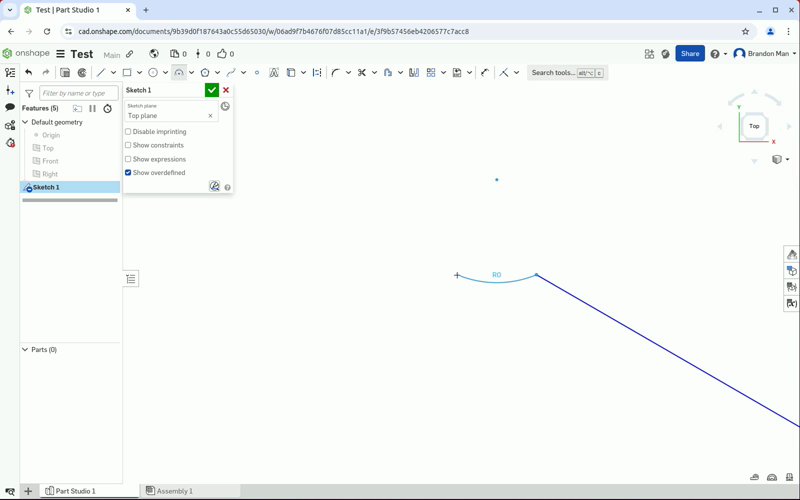
scroll(-6)
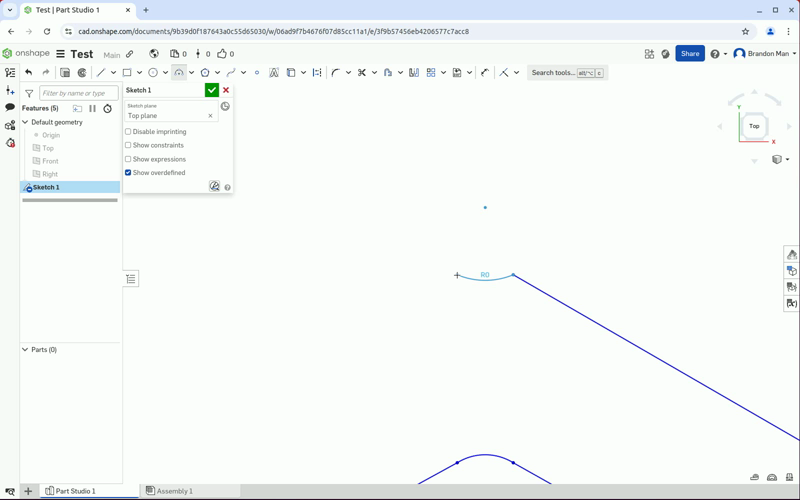
scroll(-6)
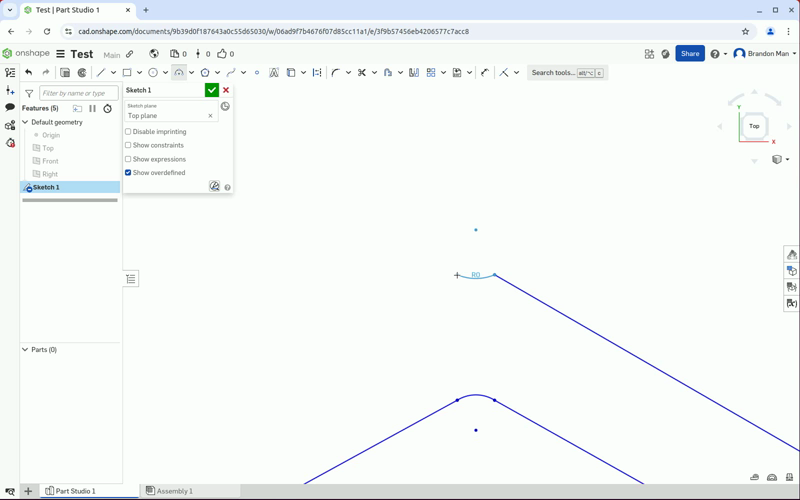
scroll(-6)
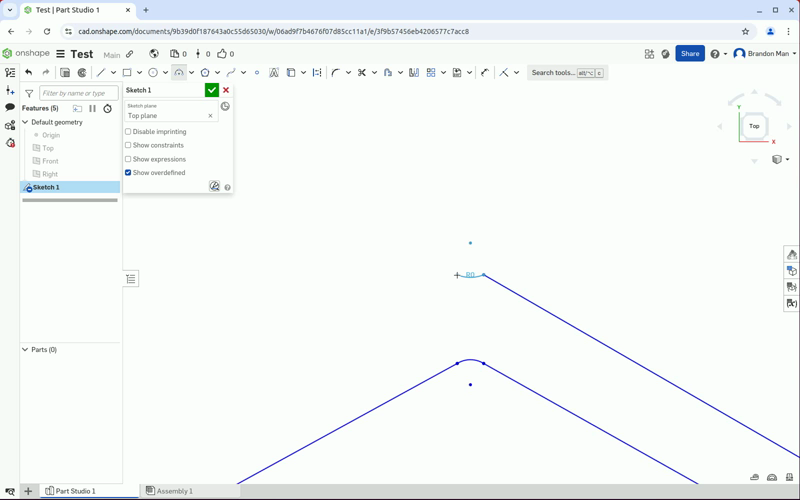
scroll(-6)
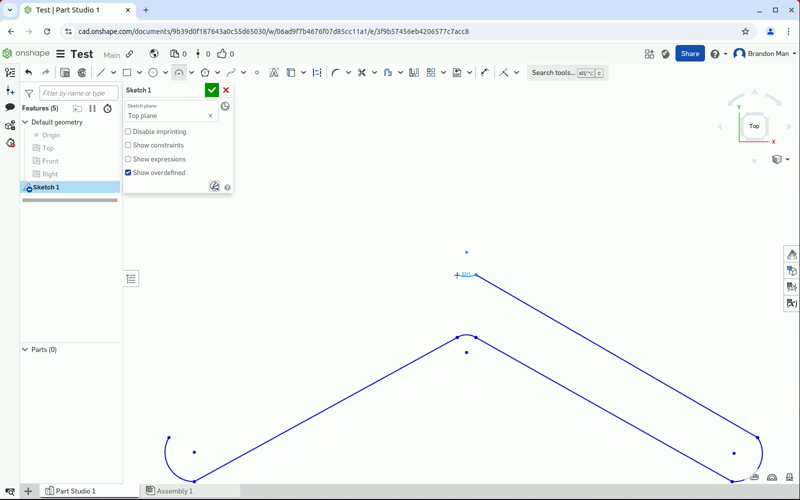
scroll(-6)
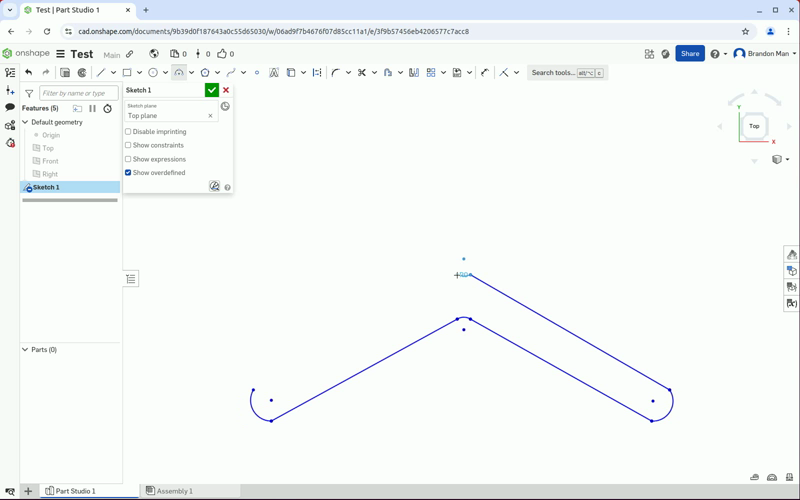
scroll(-6)
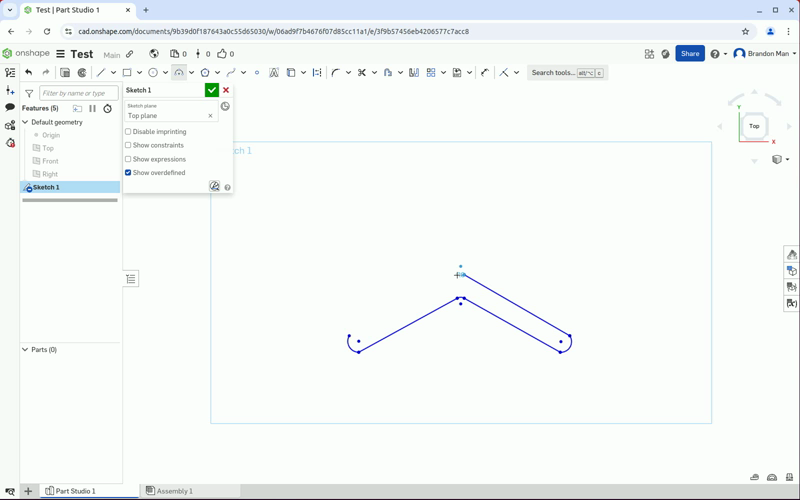
mouse_move(460, 273)
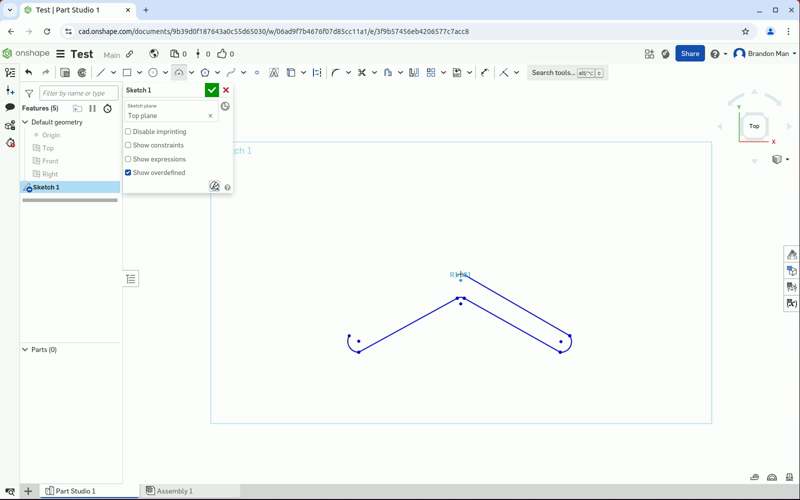
scroll(6)
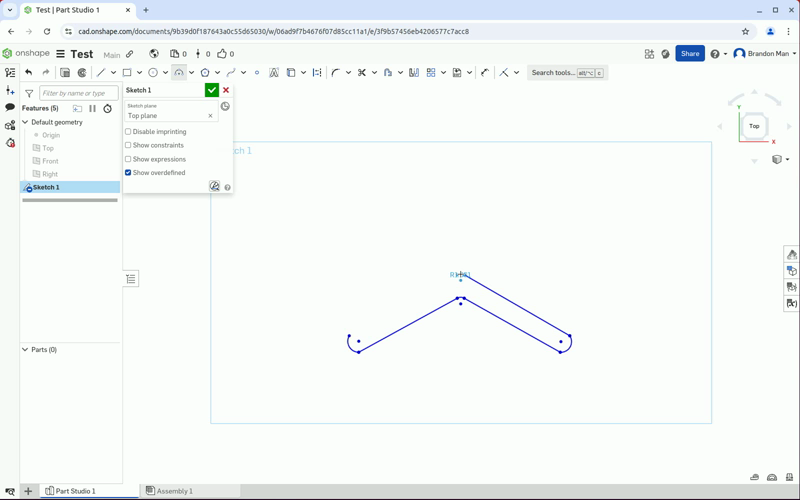
scroll(6)
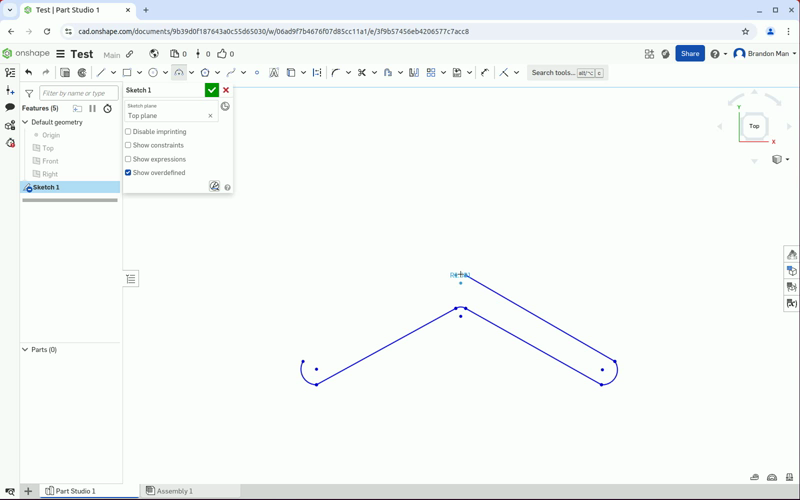
scroll(6)
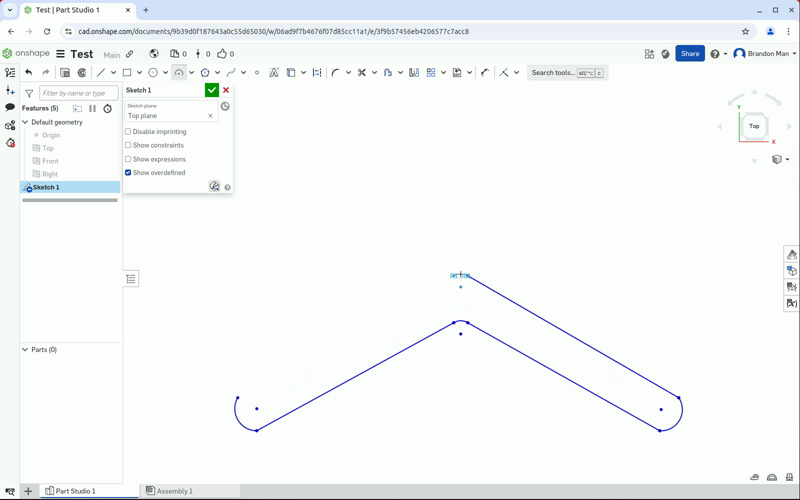
scroll(6)
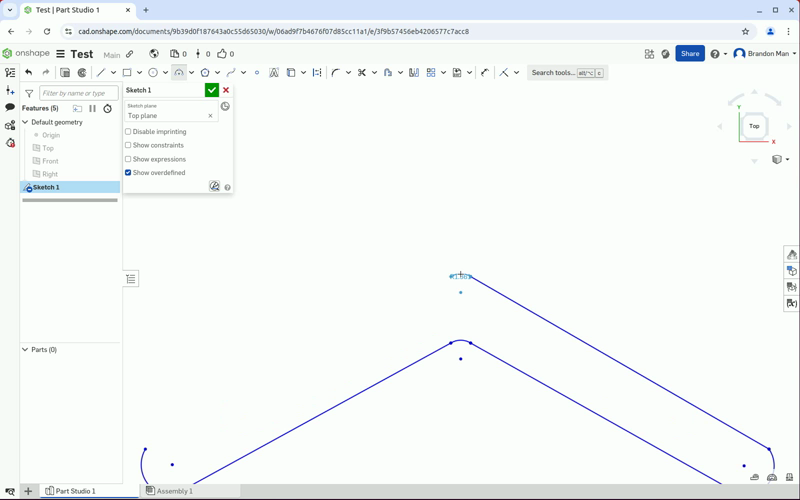
scroll(6)
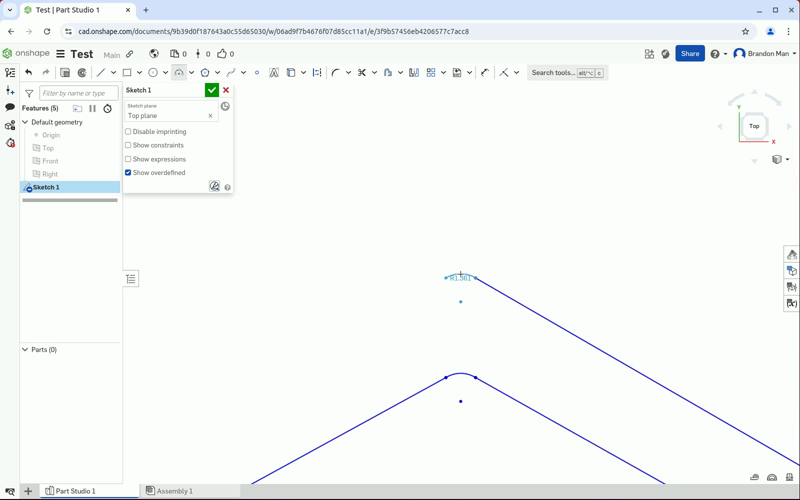
scroll(6)
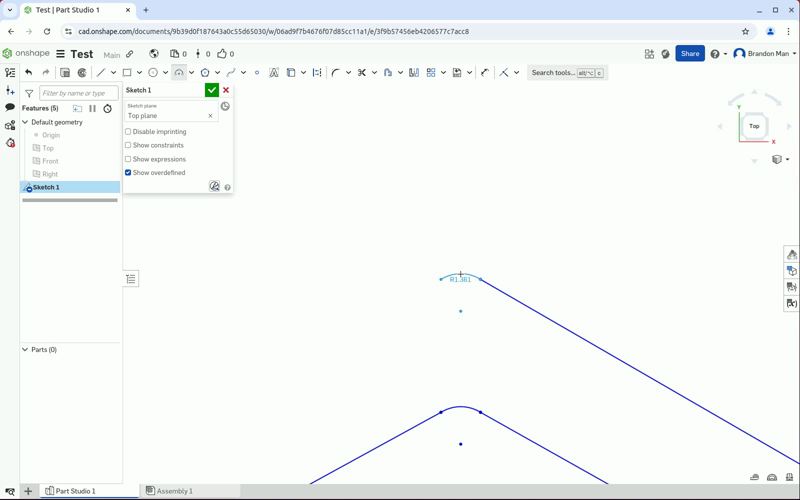
scroll(6)
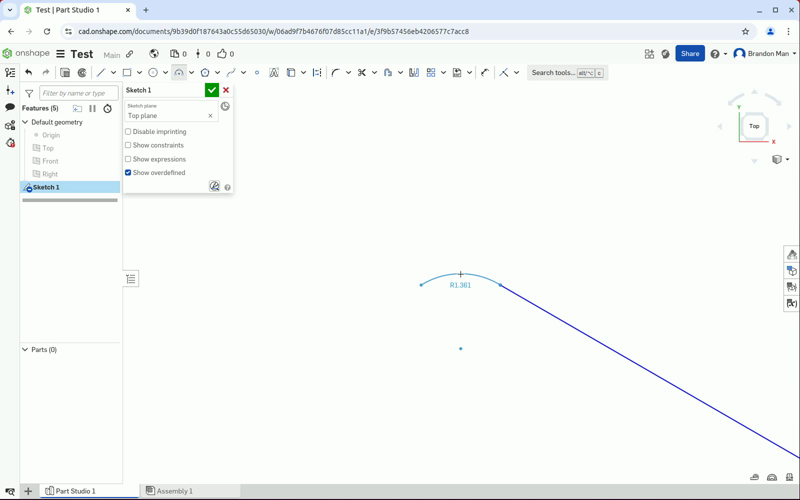
click(460, 273)
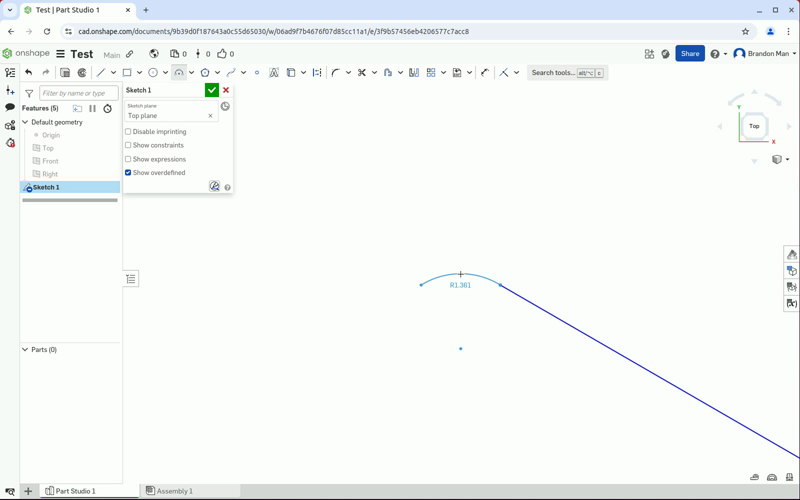
scroll(-6)
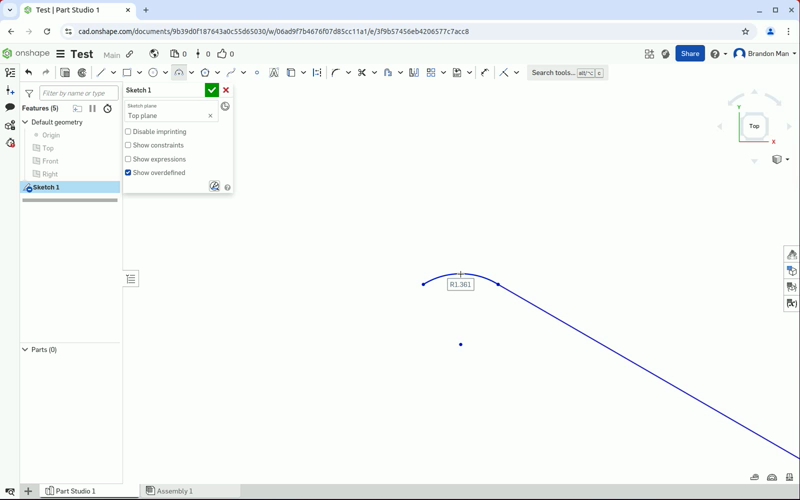
scroll(-6)
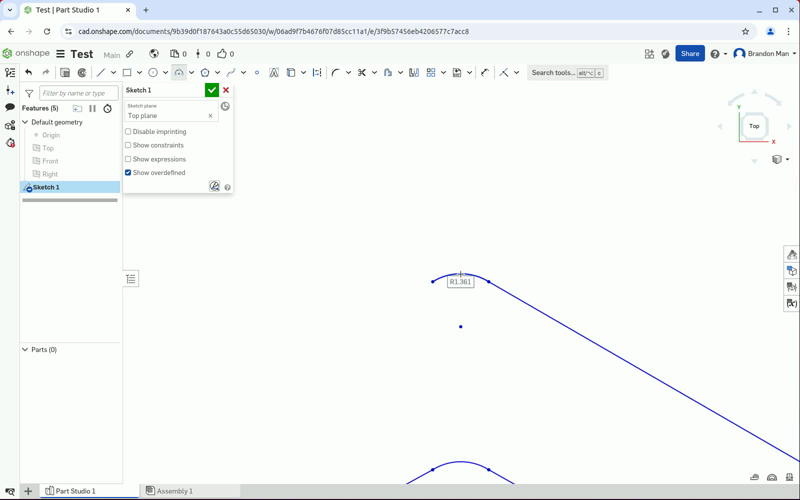
scroll(-6)
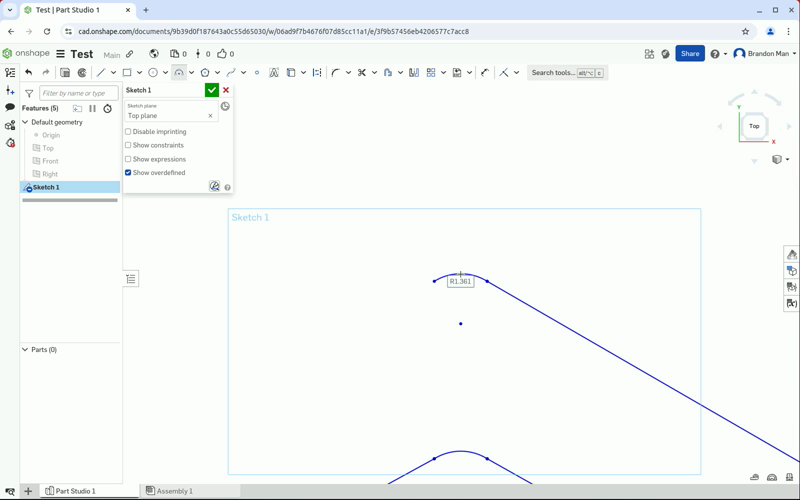
scroll(-6)
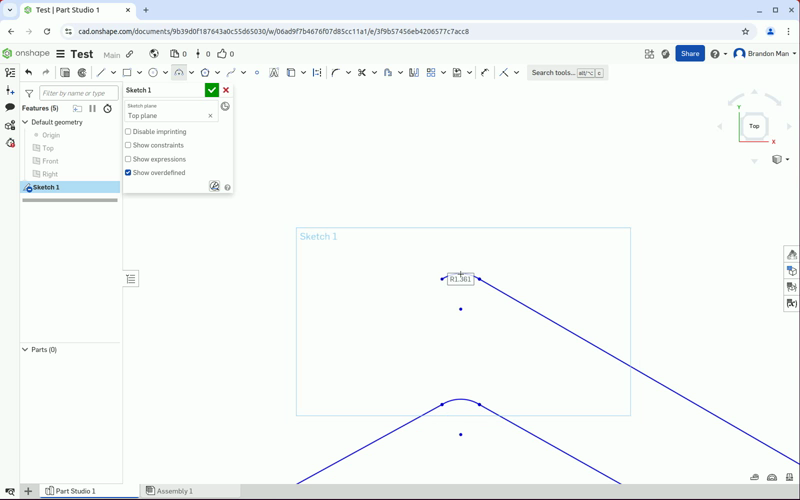
scroll(-6)
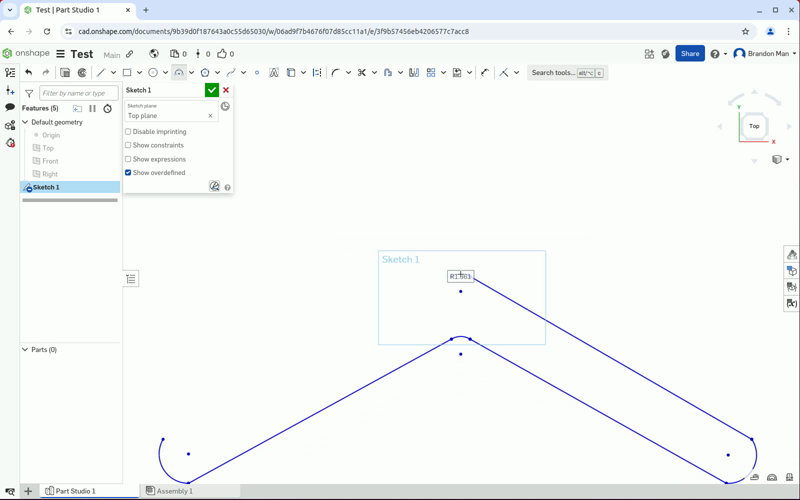
scroll(-6)
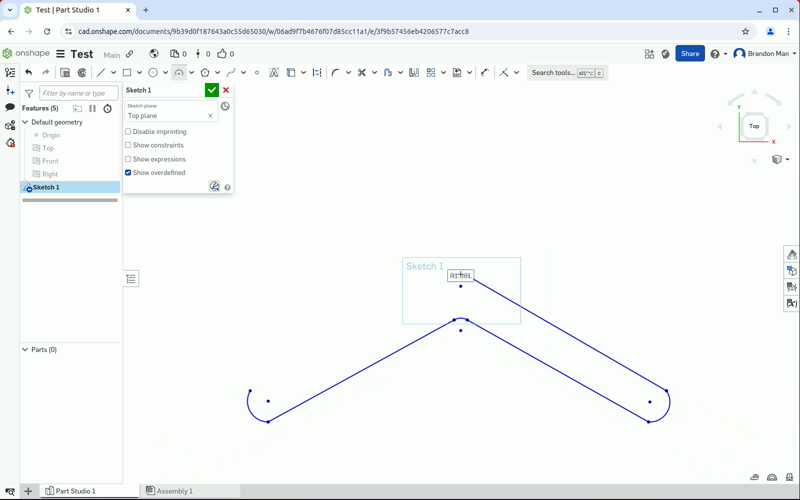
scroll(-6)
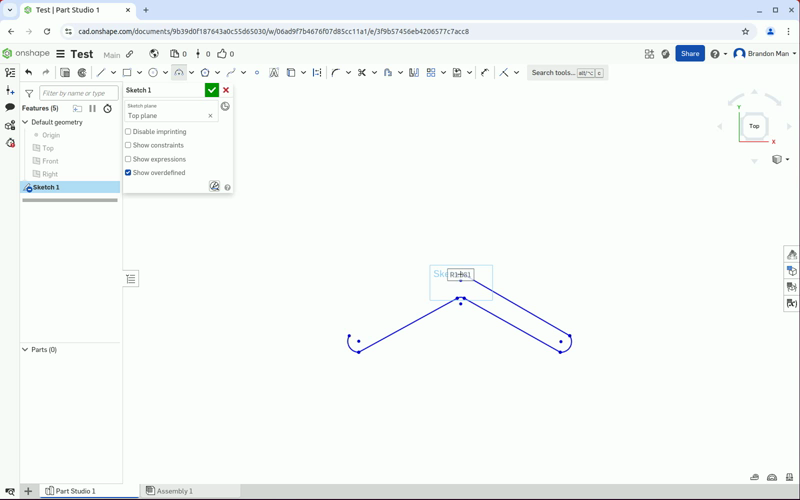
key_up(shift)
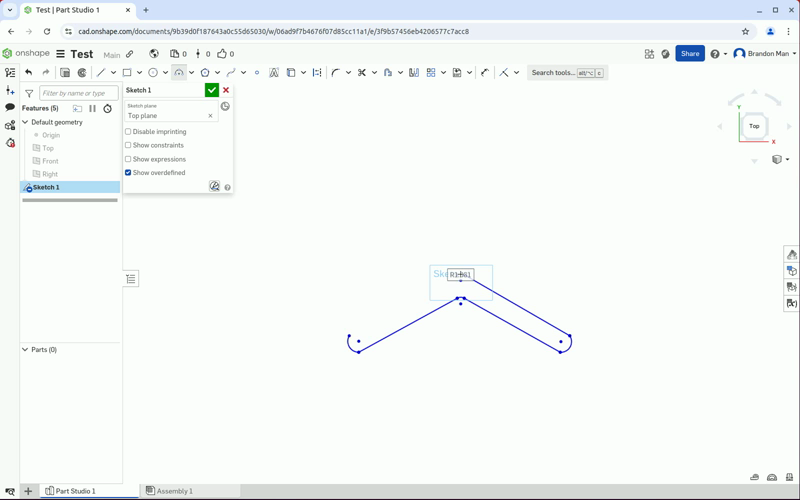
key(esc)
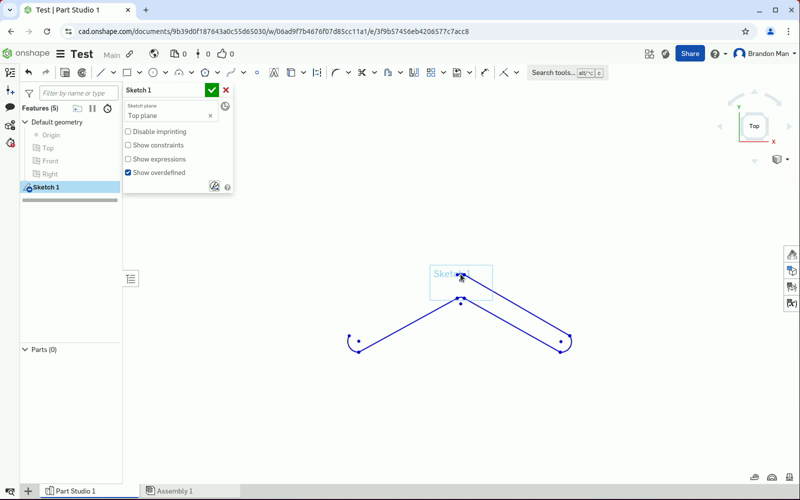
key(l)
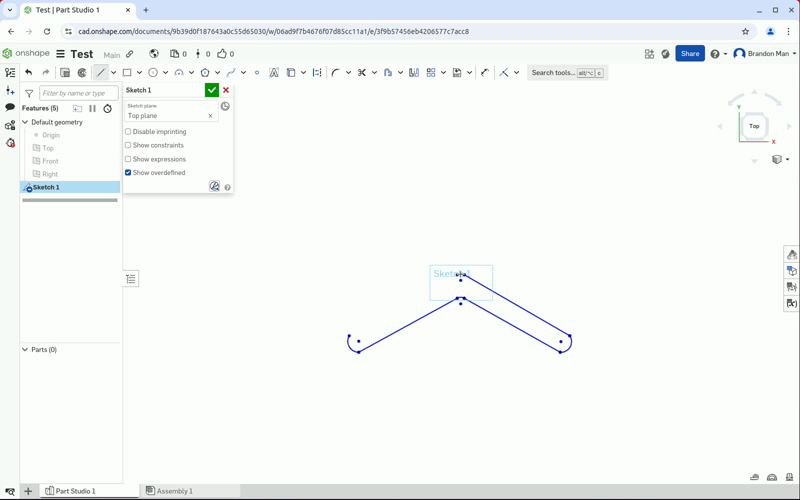
mouse_move(457, 274)
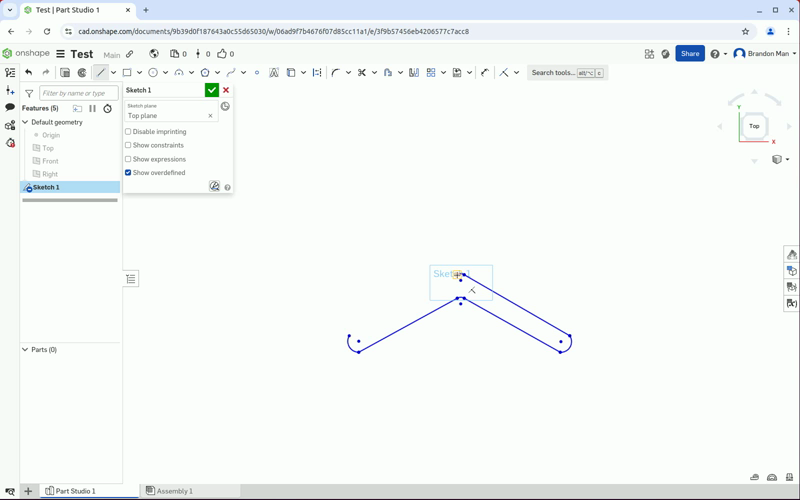
scroll(6)
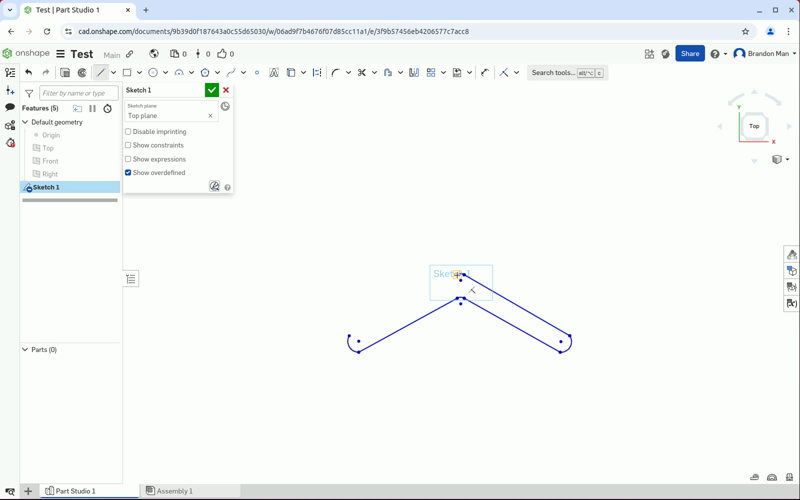
scroll(6)
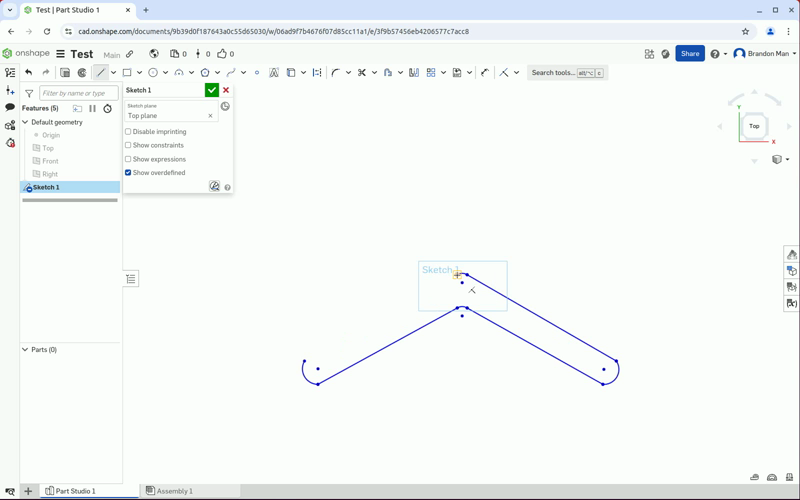
scroll(6)
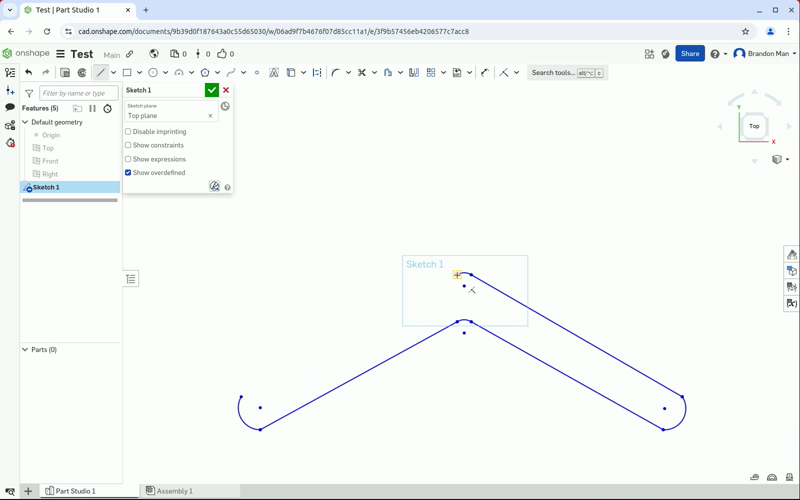
scroll(6)
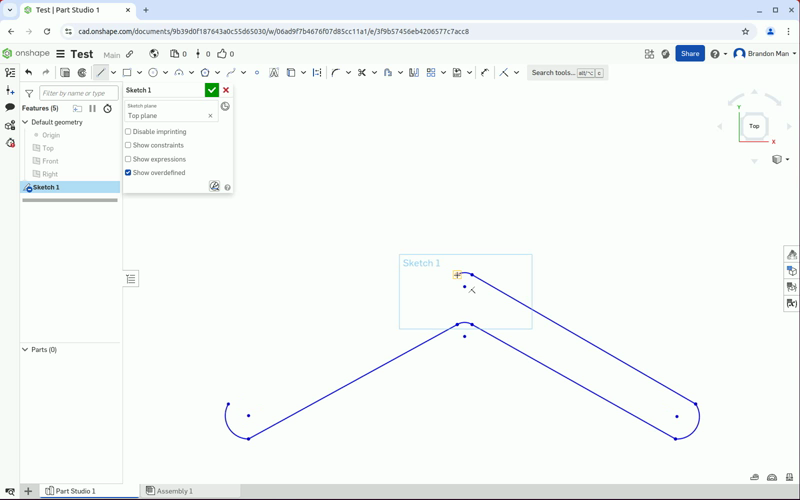
scroll(6)
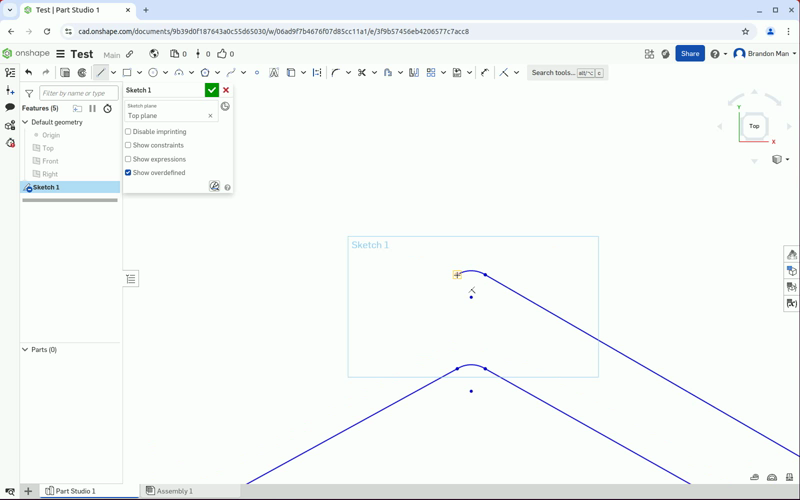
scroll(6)
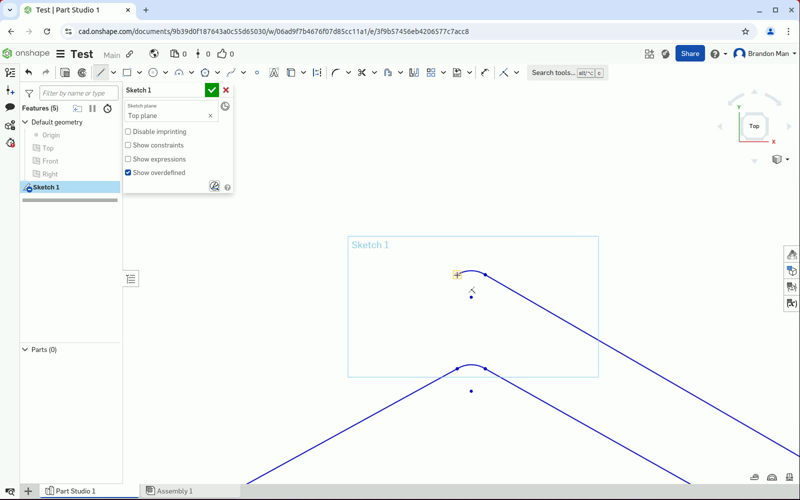
scroll(6)
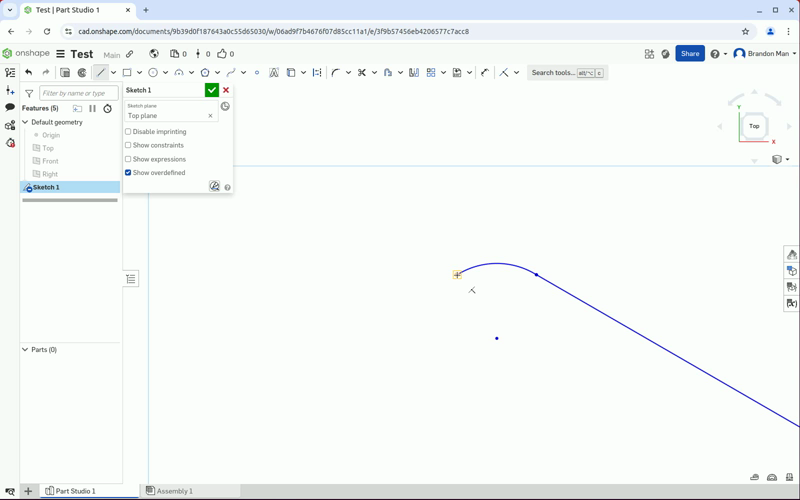
click(457, 274)
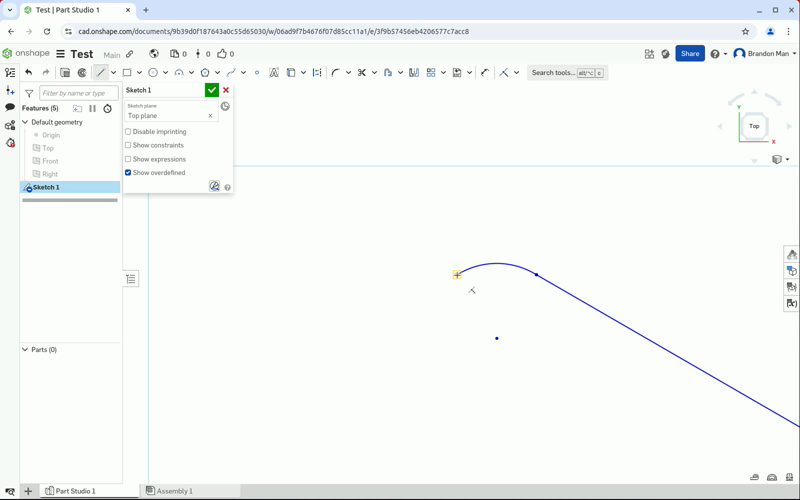
scroll(-6)
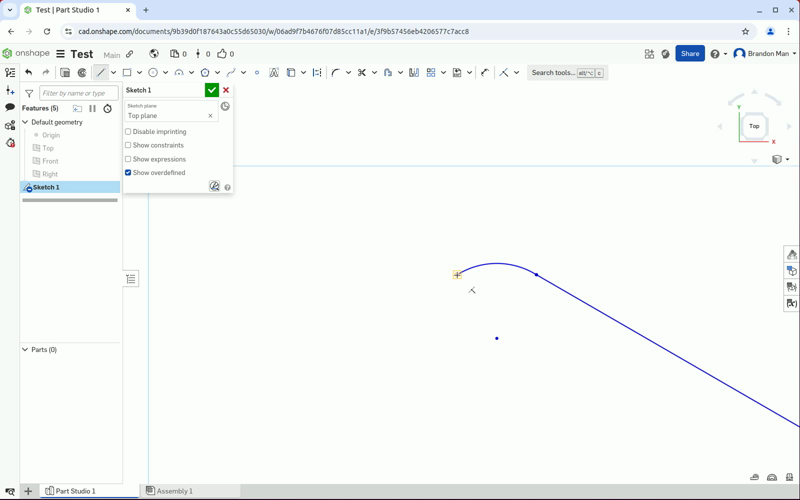
scroll(-6)
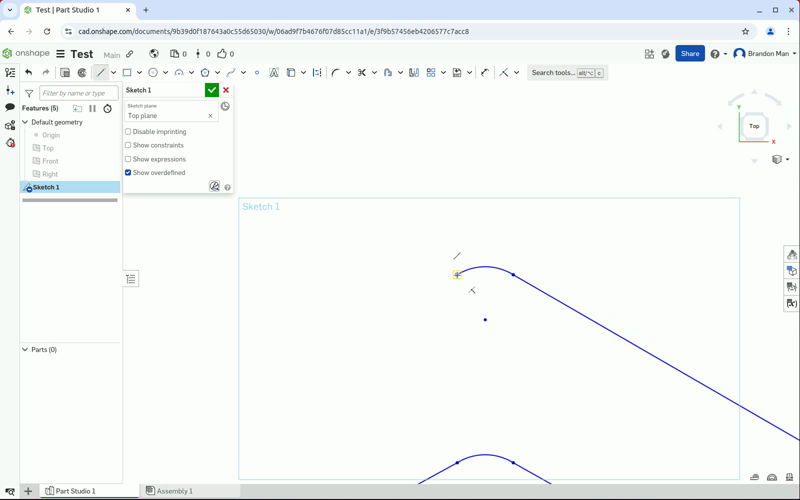
scroll(-6)
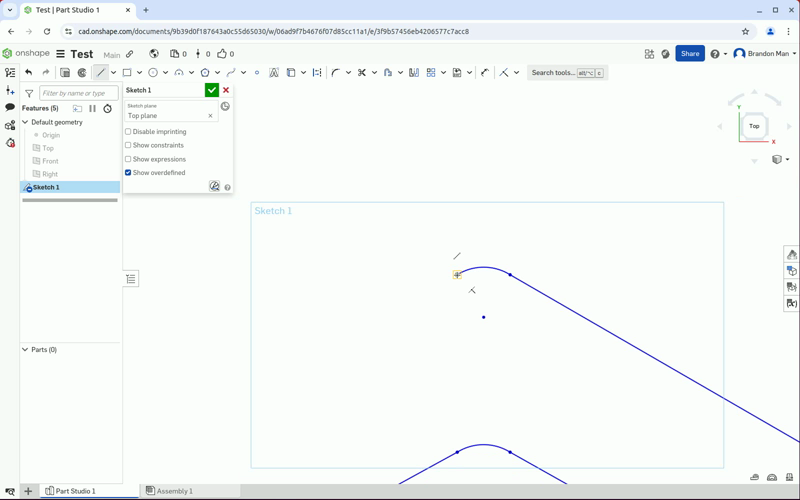
scroll(-6)
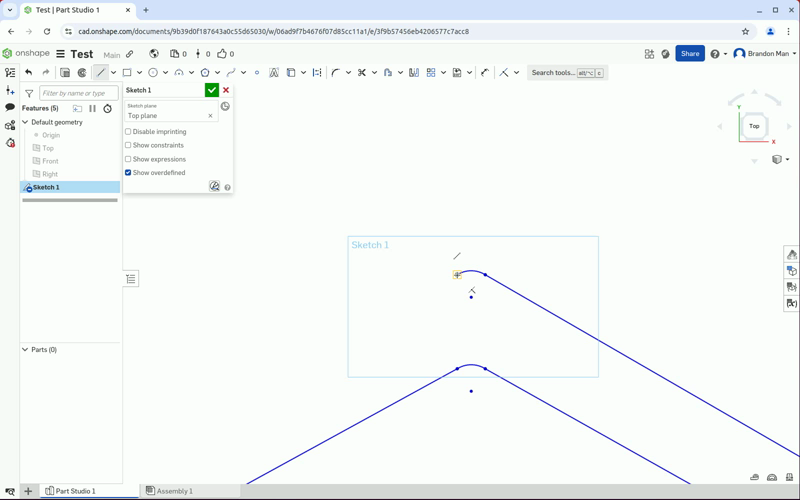
scroll(-6)
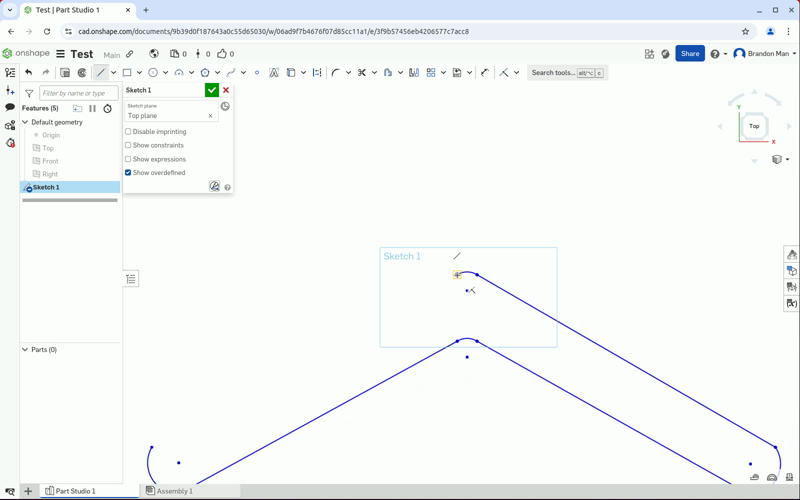
scroll(-6)
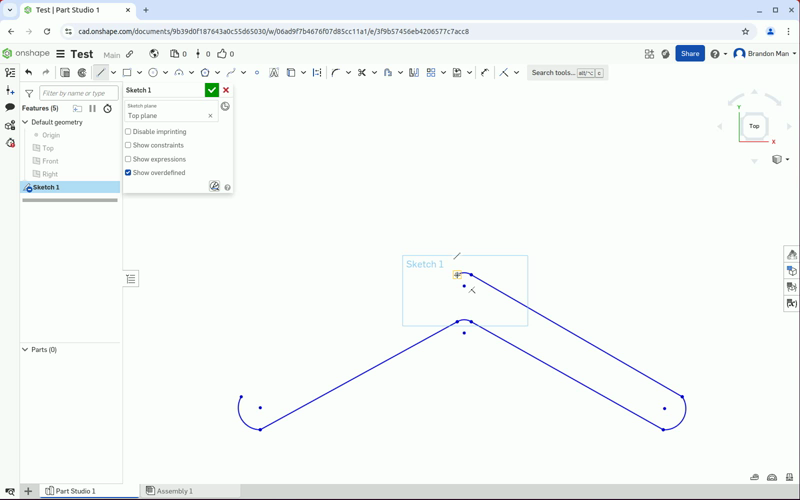
scroll(-6)
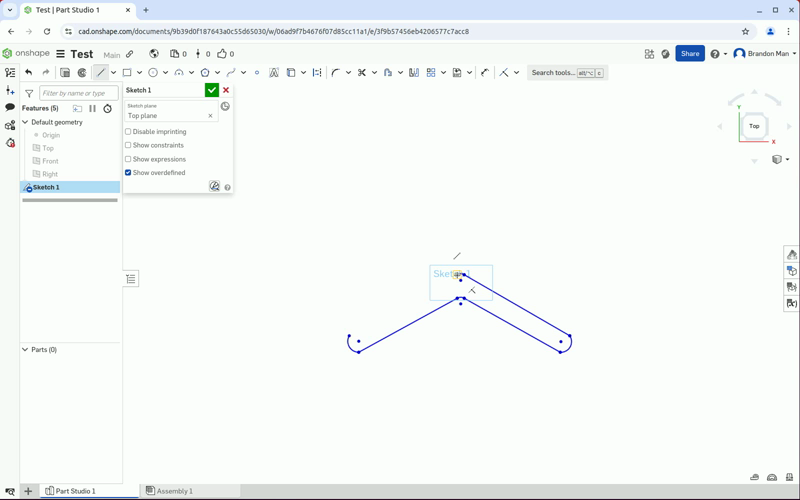
key_down(shift)
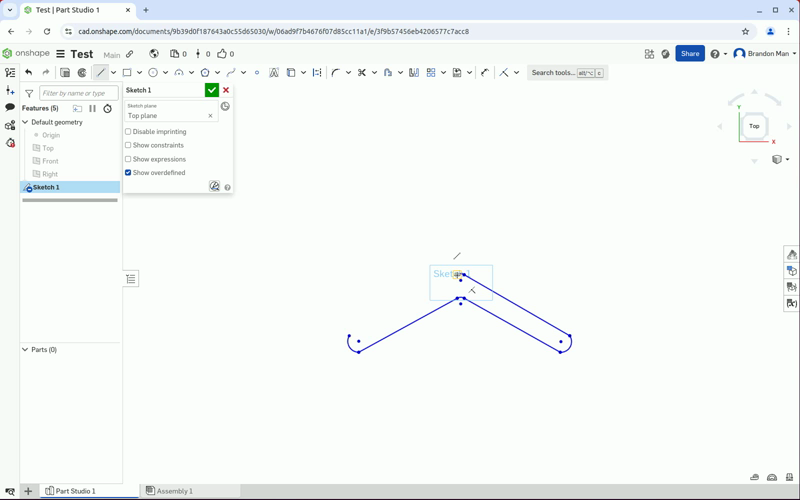
mouse_move(349, 335)
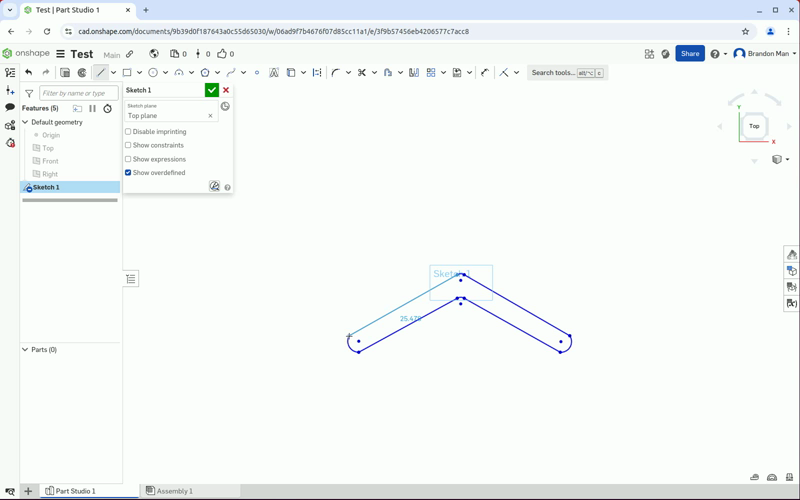
key_up(shift)
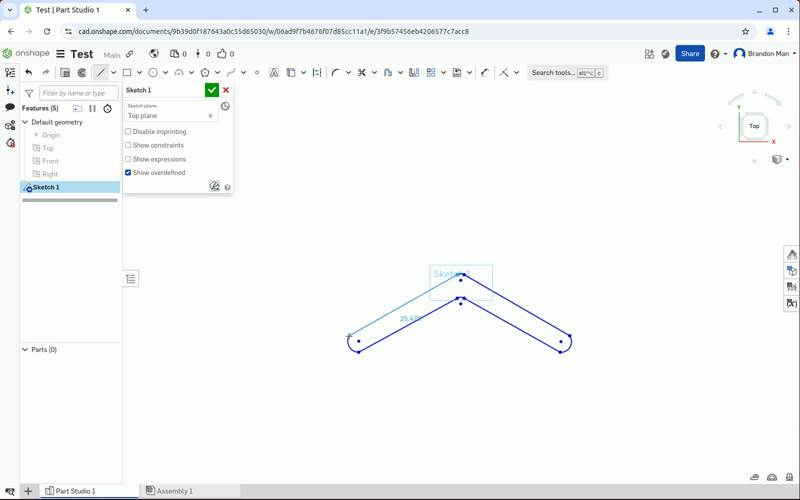
click(349, 335)
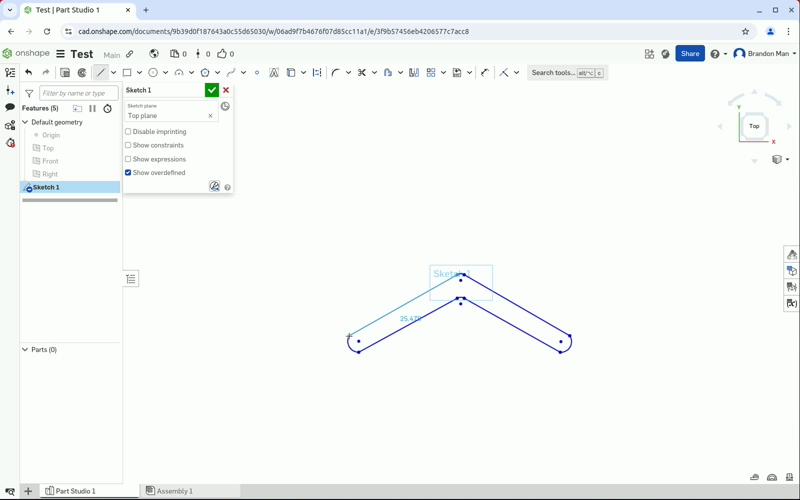
key(esc)
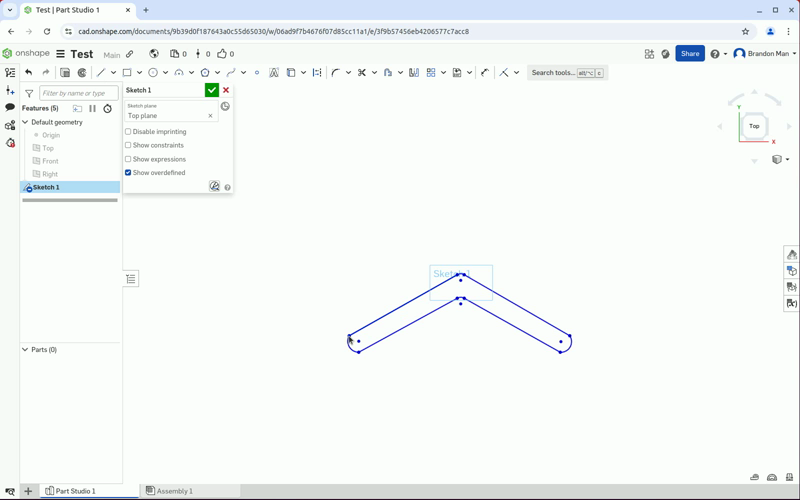
key(c)
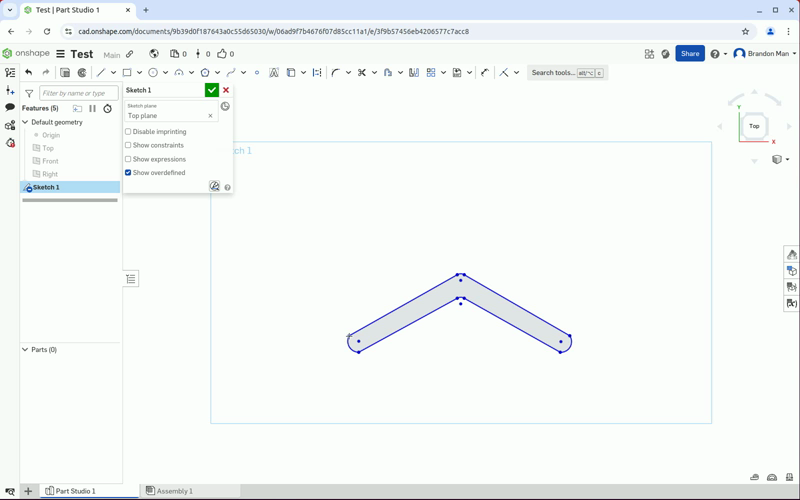
key_down(shift)
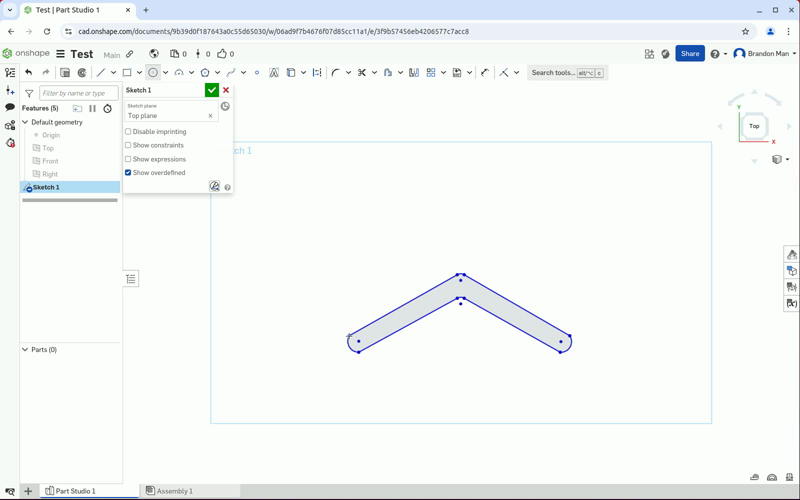
mouse_move(459, 284)
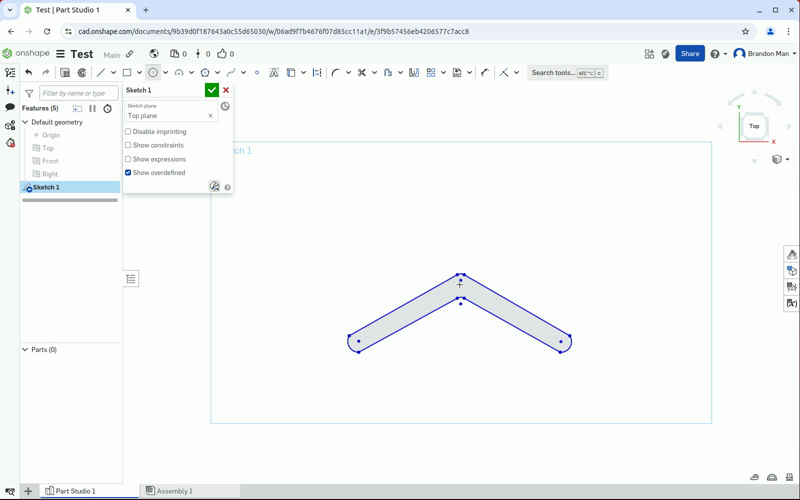
scroll(6)
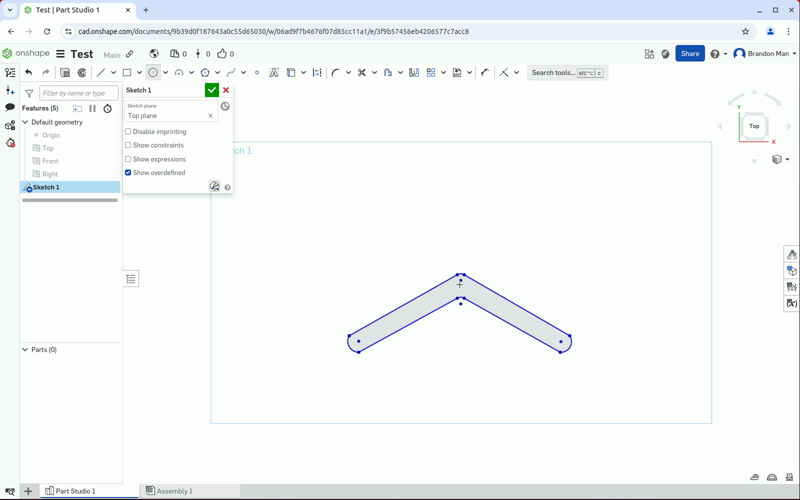
scroll(6)
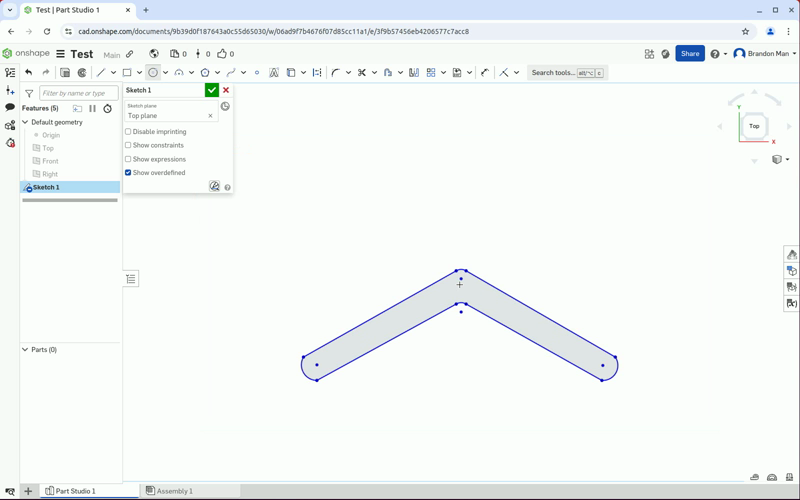
scroll(6)
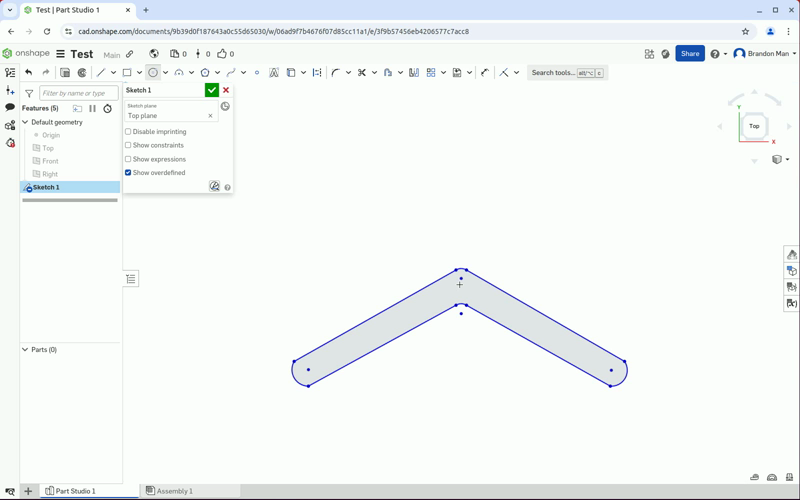
scroll(6)
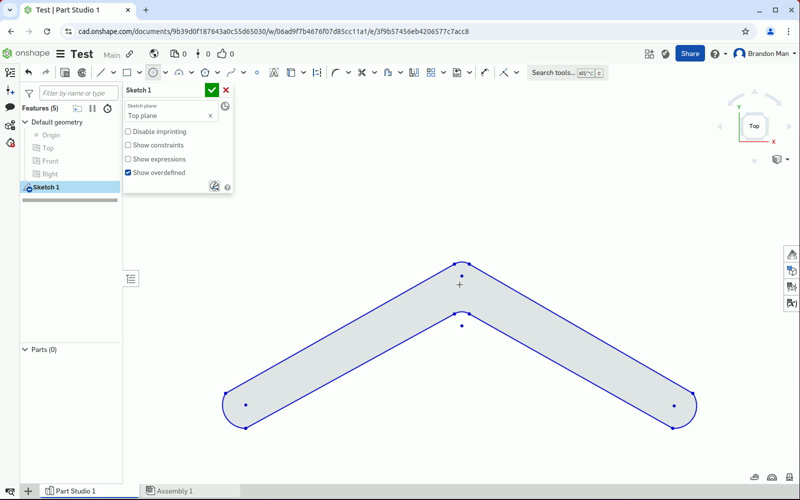
scroll(6)
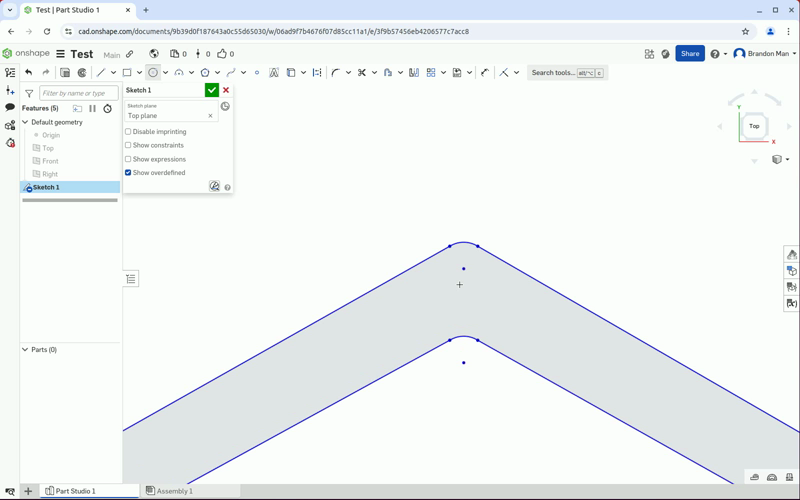
scroll(6)
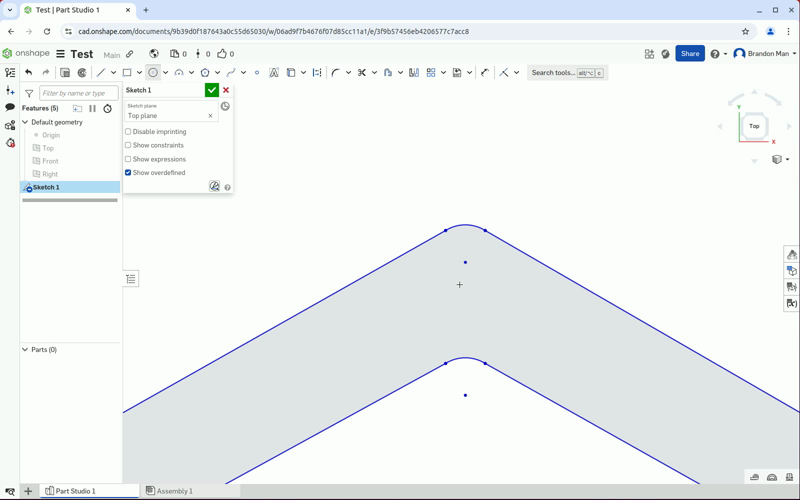
scroll(6)
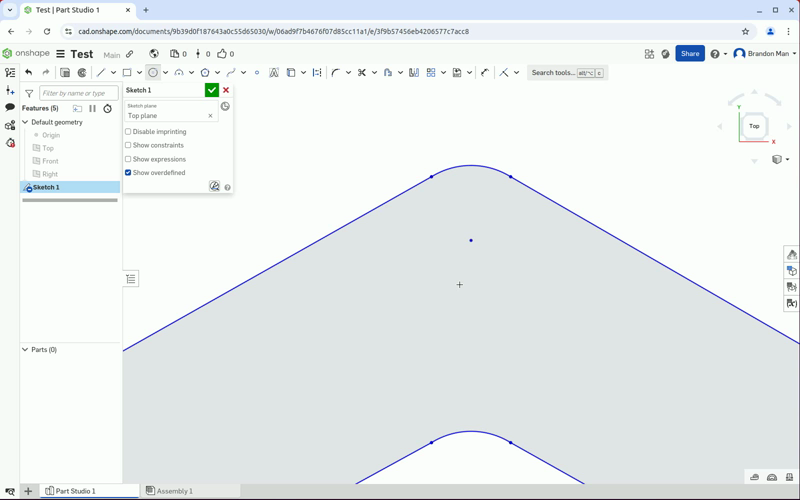
click(459, 284)
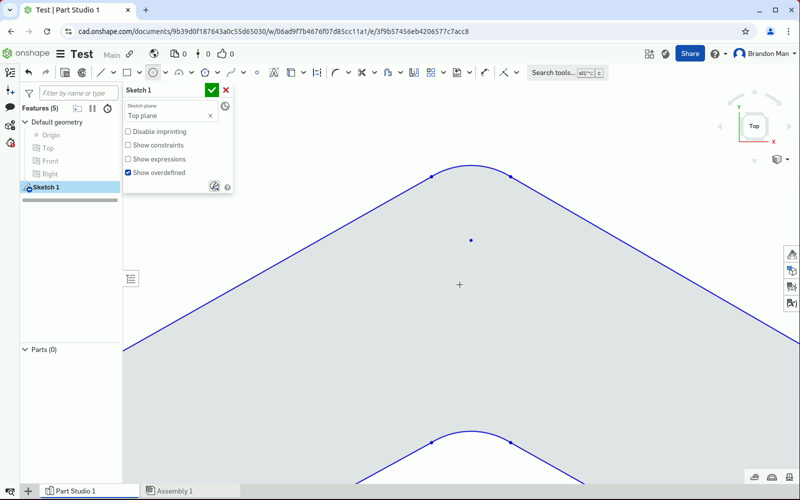
scroll(-6)
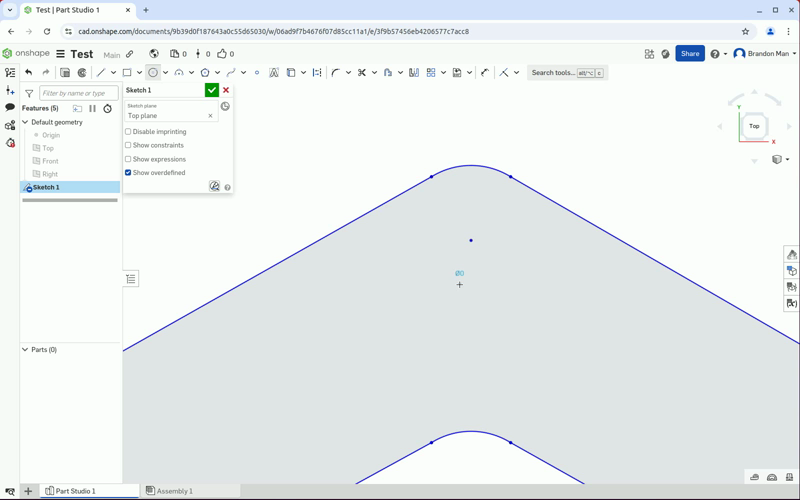
scroll(-6)
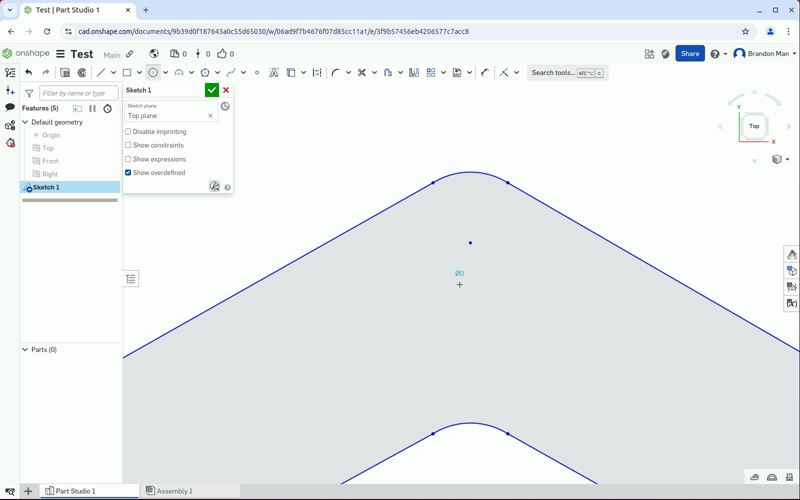
scroll(-6)
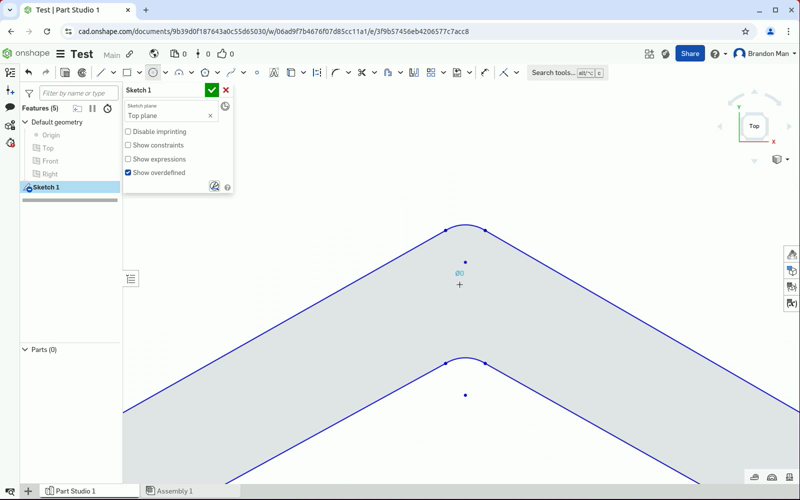
scroll(-6)
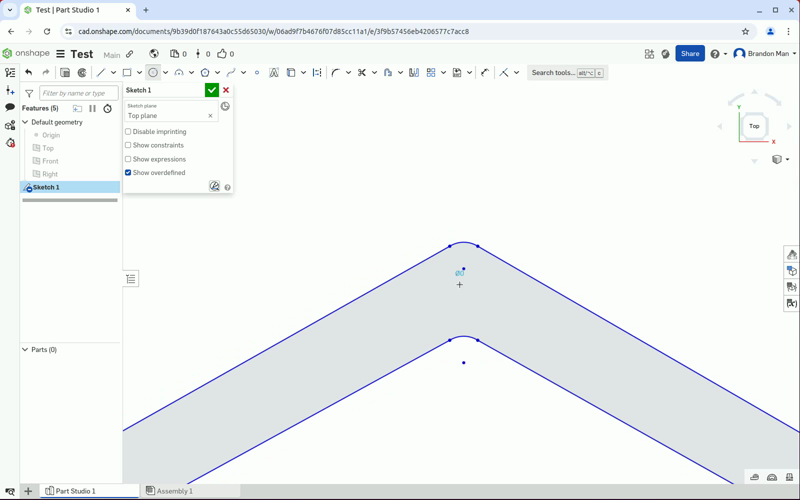
scroll(-6)
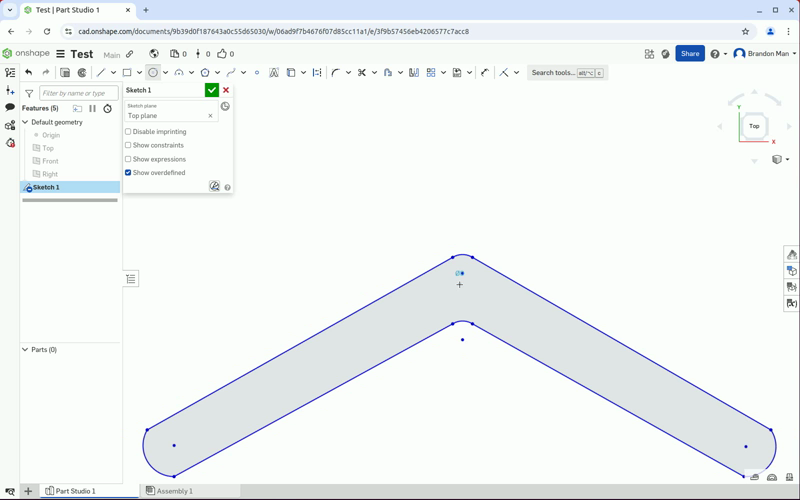
scroll(-6)
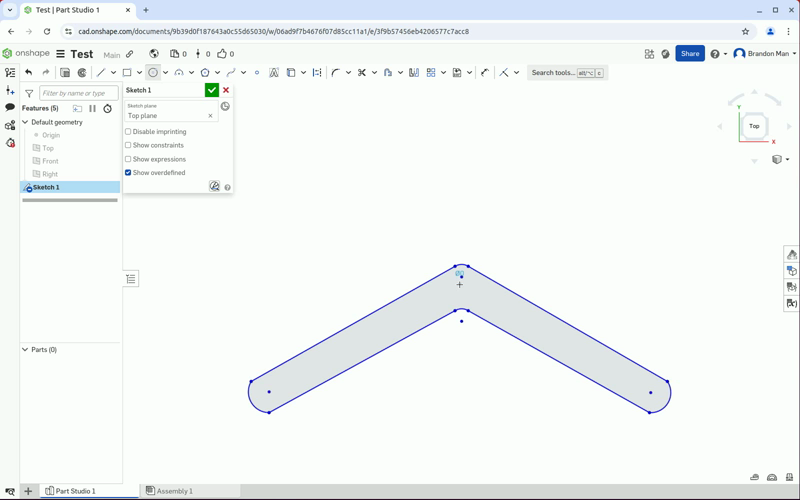
scroll(-6)
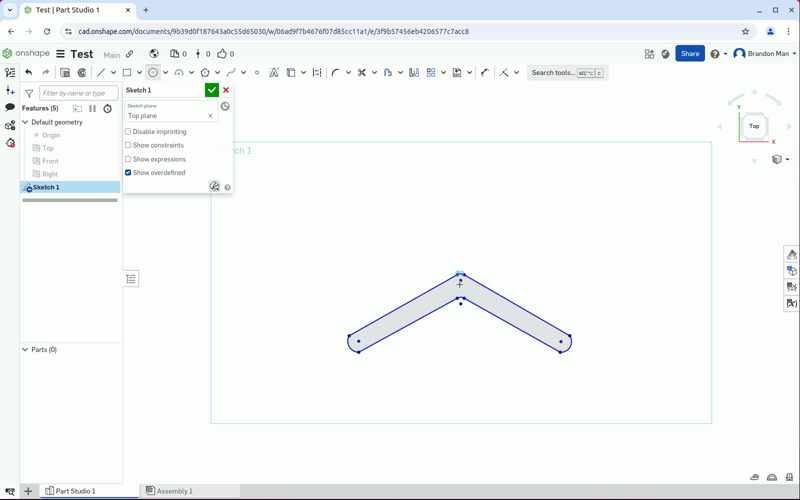
key_up(shift)
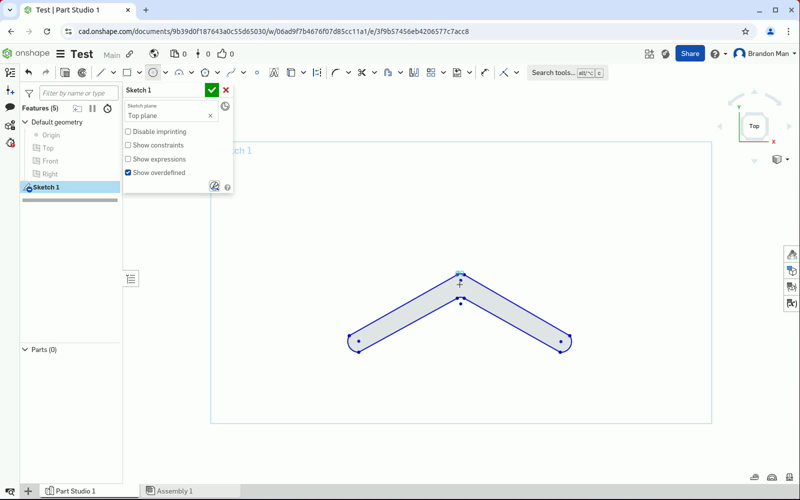
mouse_move(464, 284)
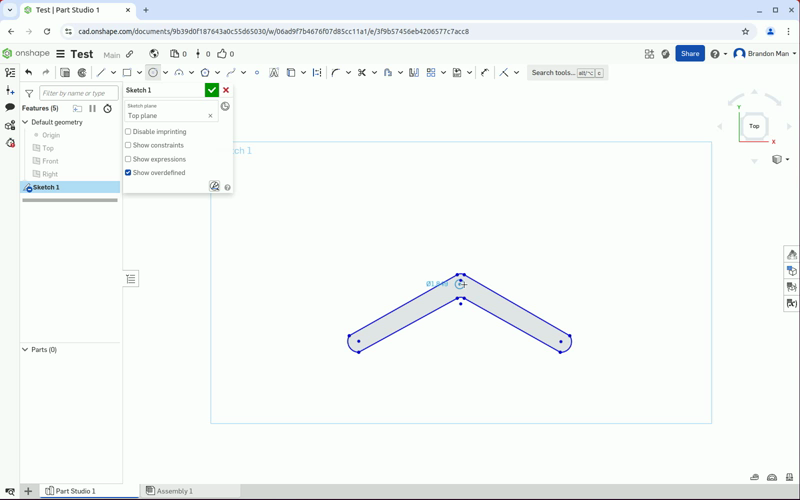
click(464, 284)
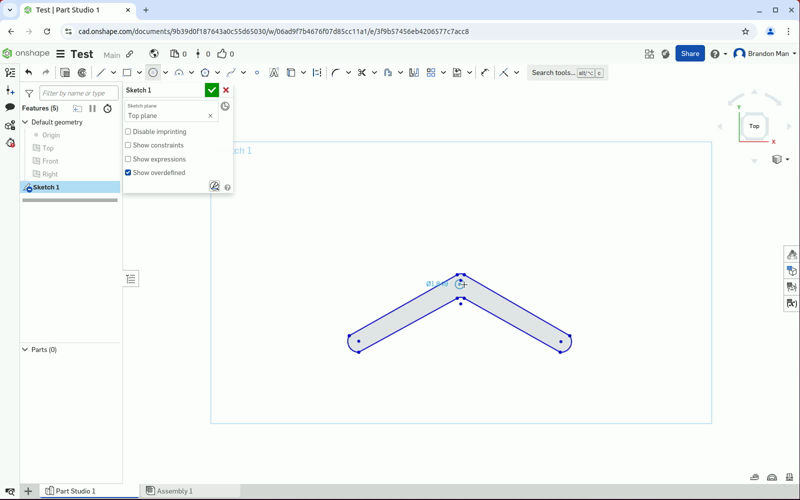
key(esc)
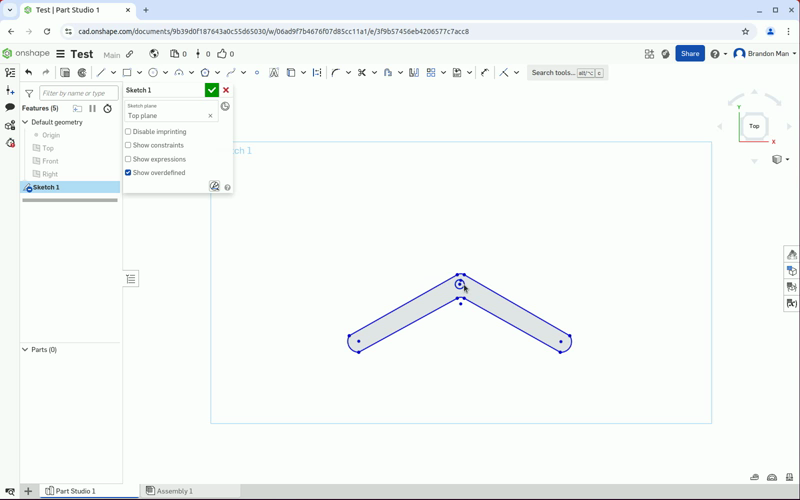
mouse_move(436, 304)
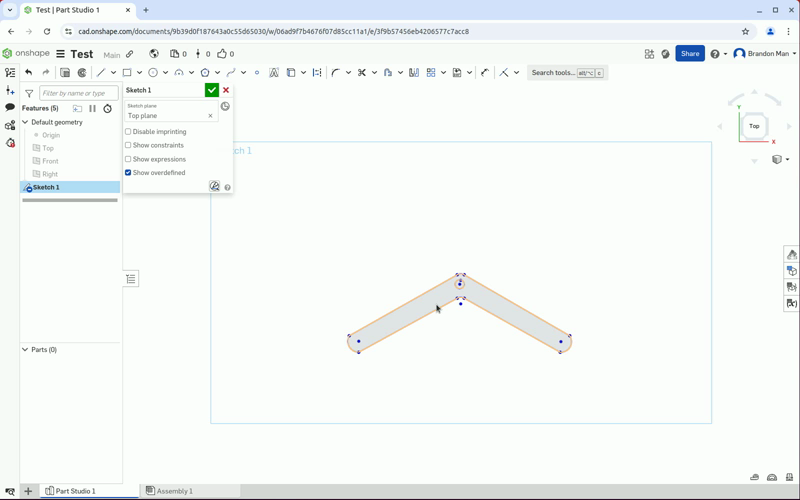
click(436, 304)
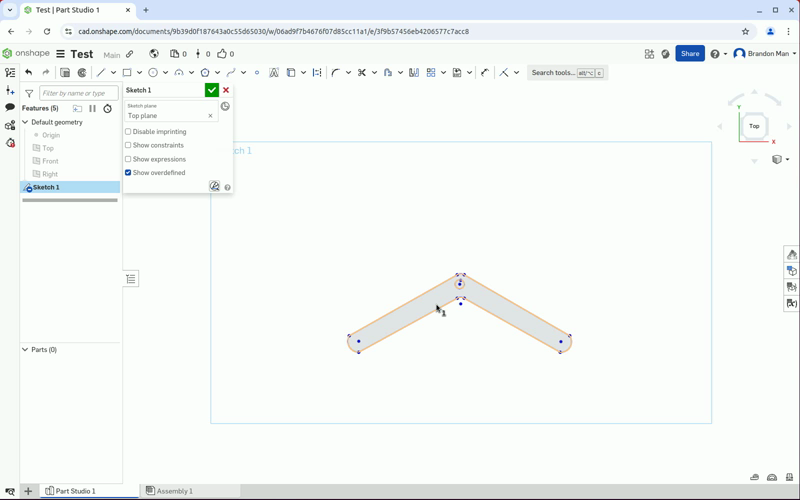
mouse_move(73, 352)
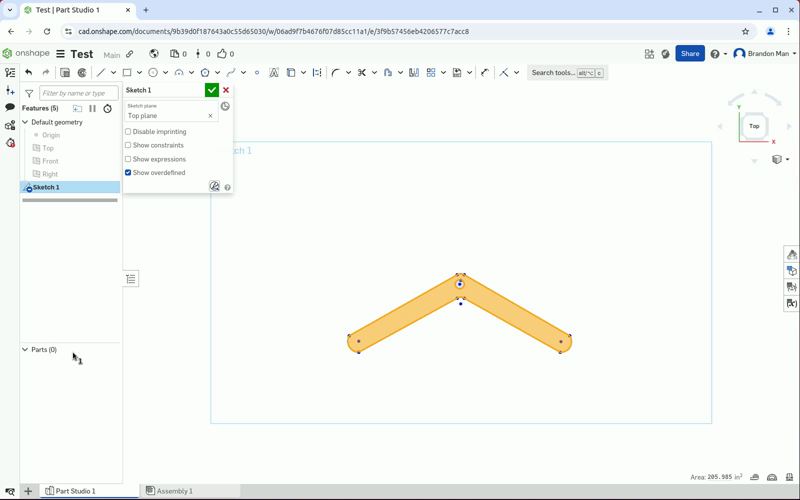
key(shift+y)
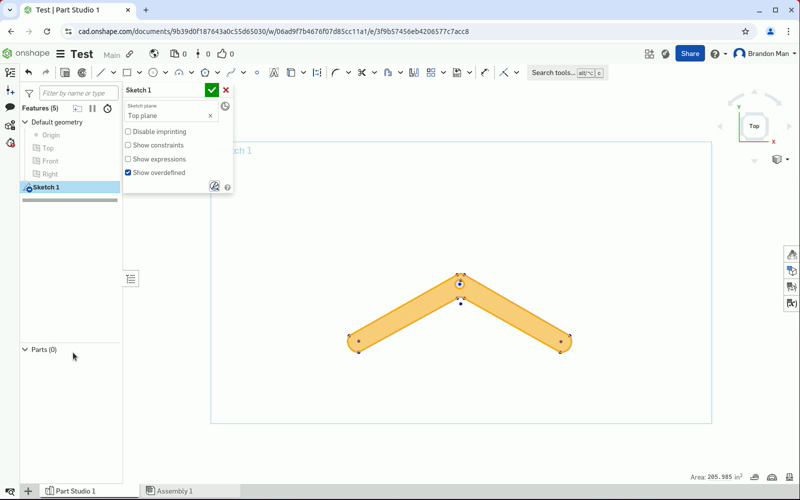
key(shift+e)
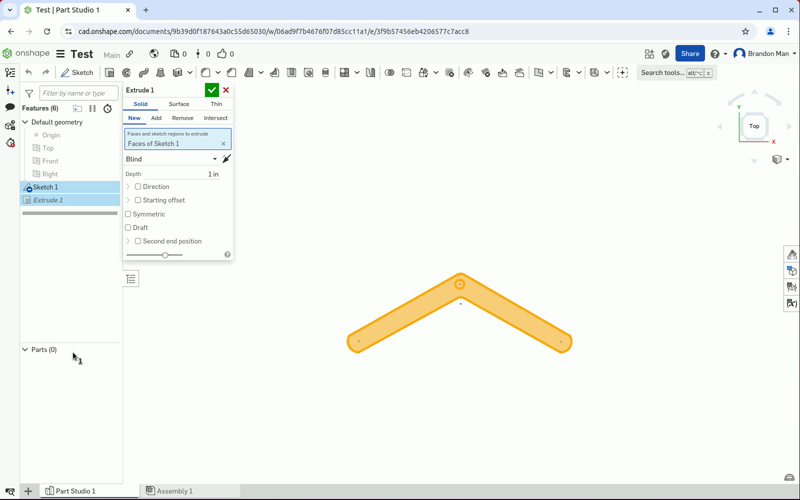
mouse_move(143, 106)
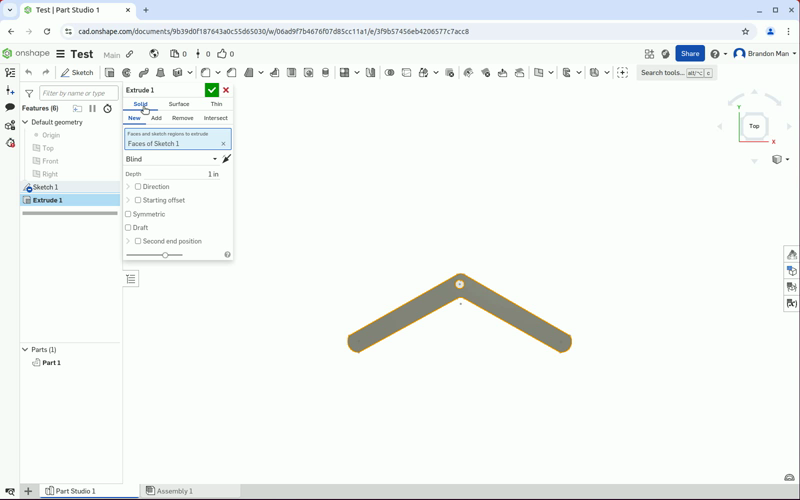
click(143, 106)
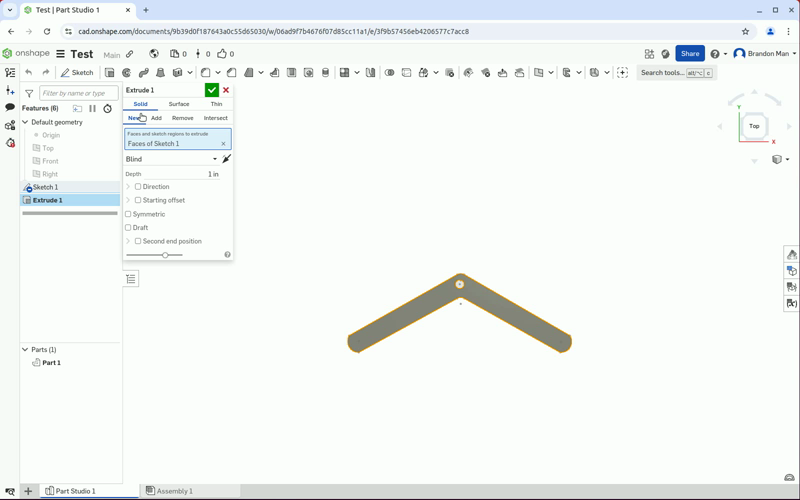
mouse_move(137, 120)
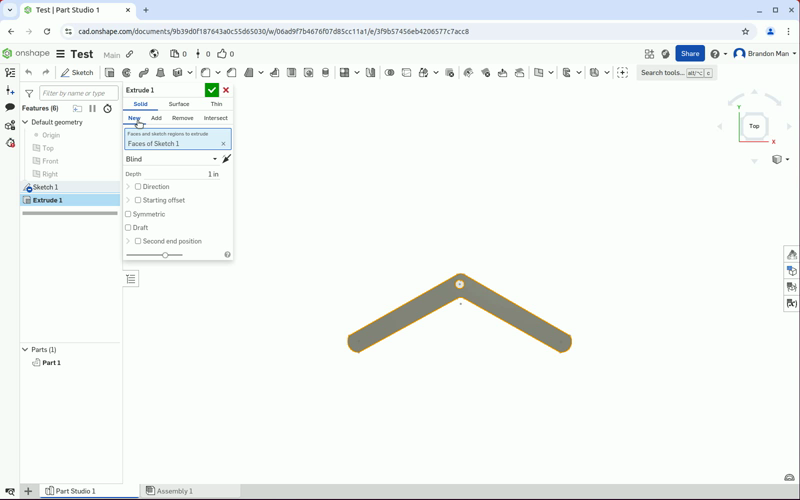
click(137, 120)
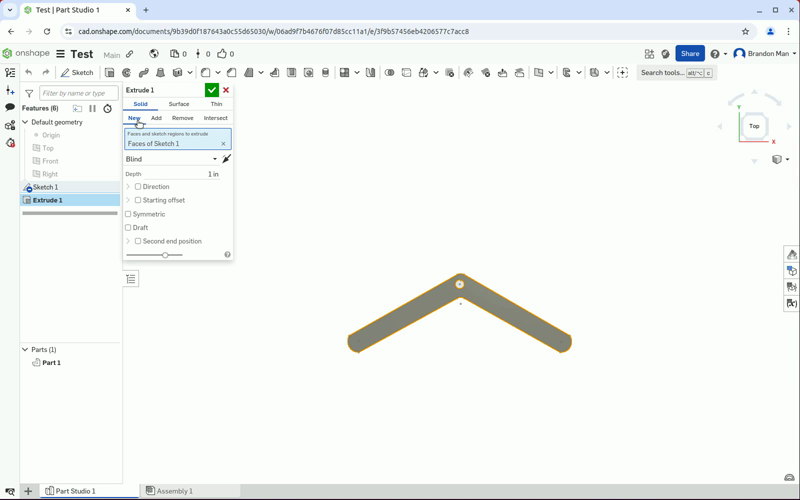
key(tab, 4)
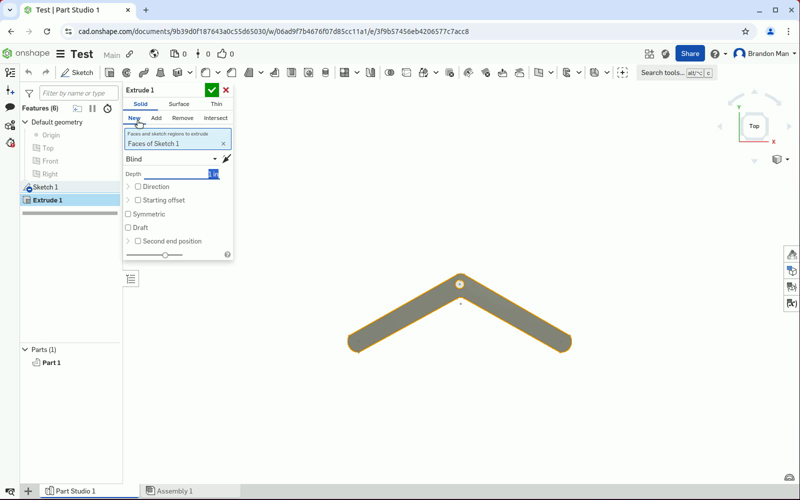
text(1.685)
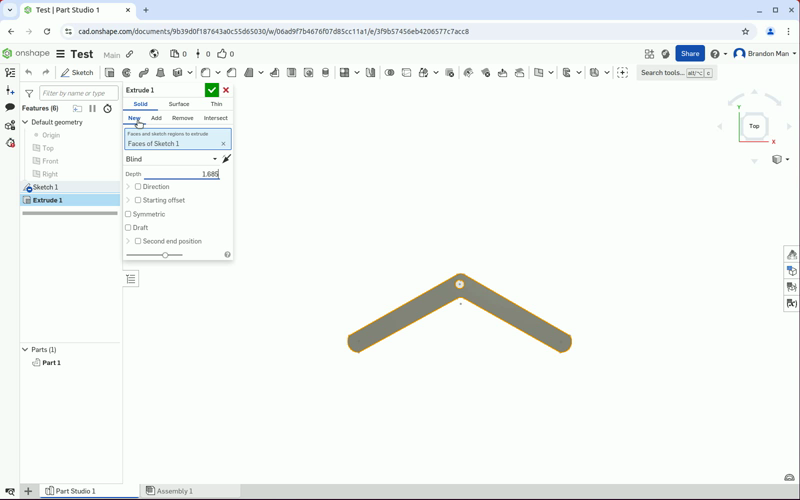
key(enter)
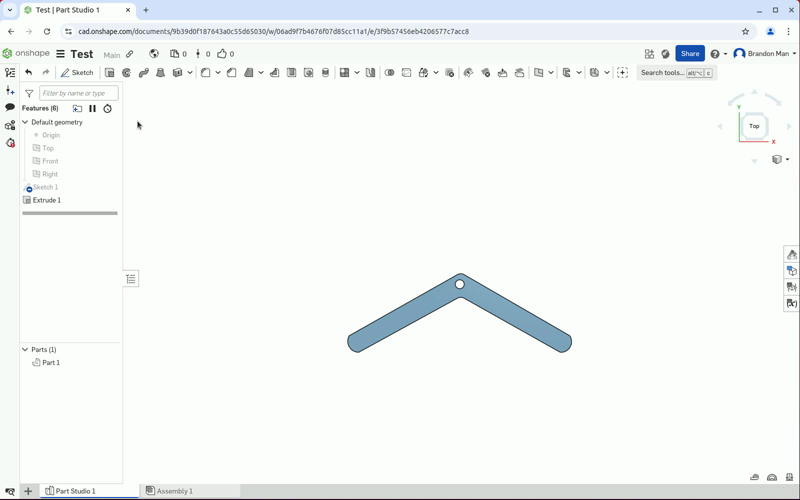
key(shift+h)
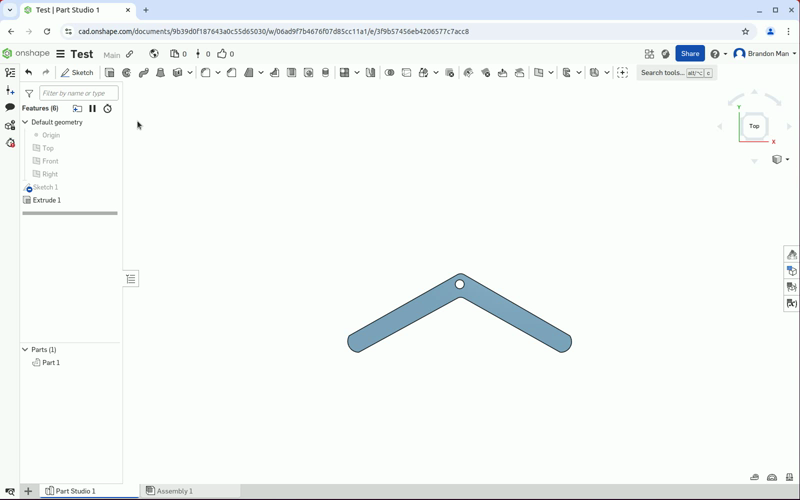
key(shift+h)
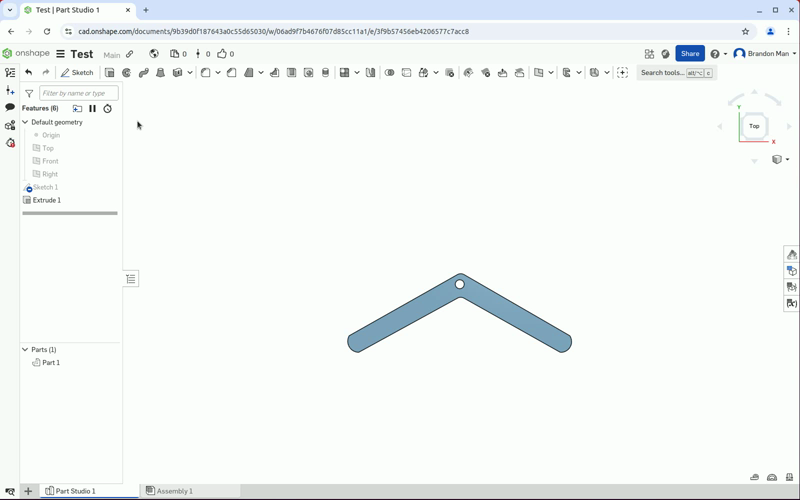
mouse_move(73, 189)
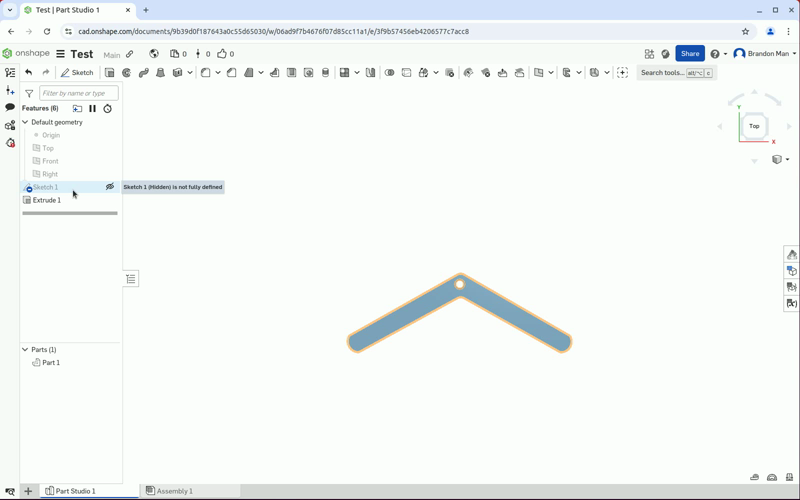
click(73, 189)
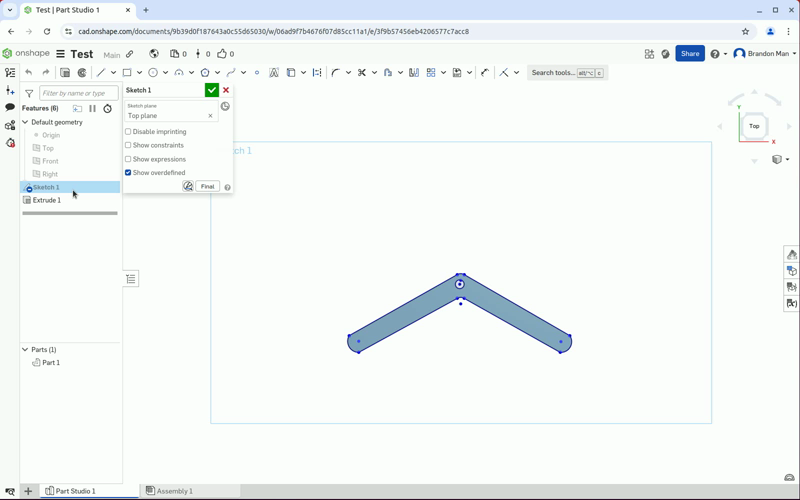
mouse_move(229, 92)
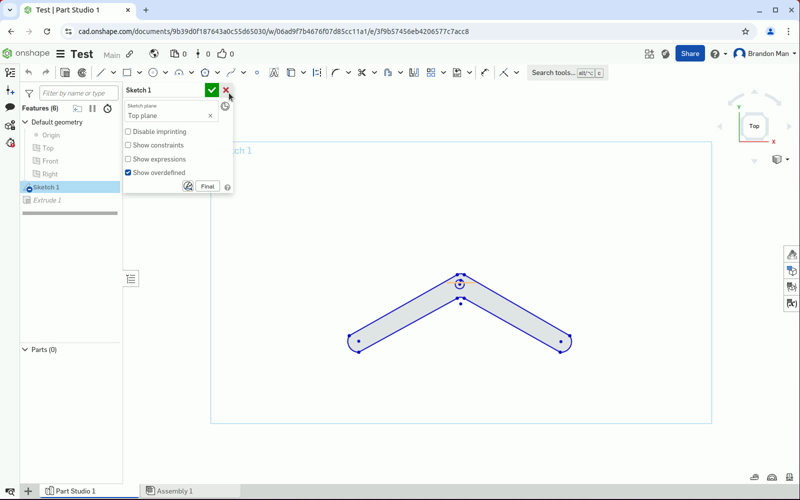
click(229, 92)
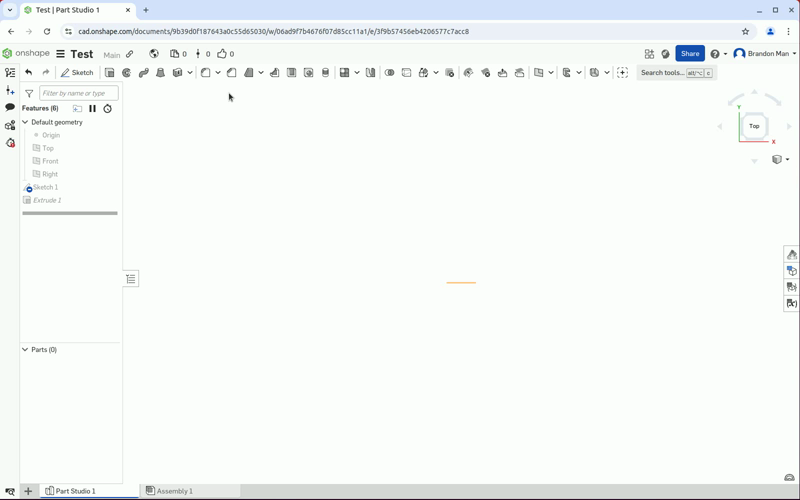
mouse_move(541, 75)
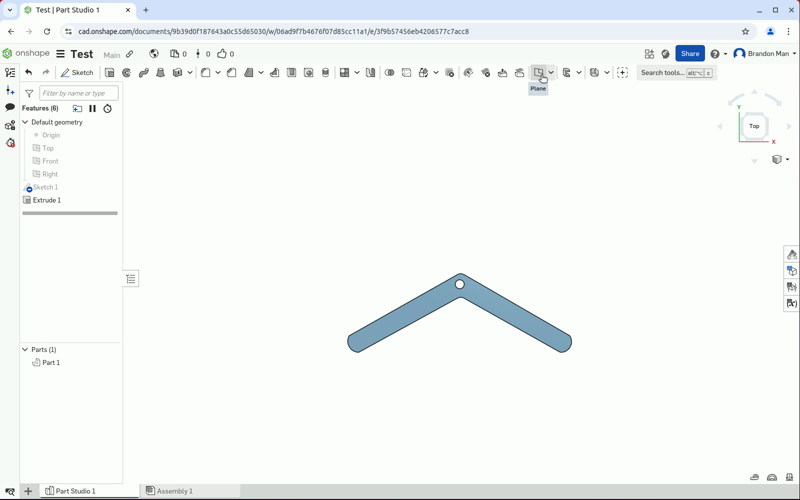
click(541, 75)
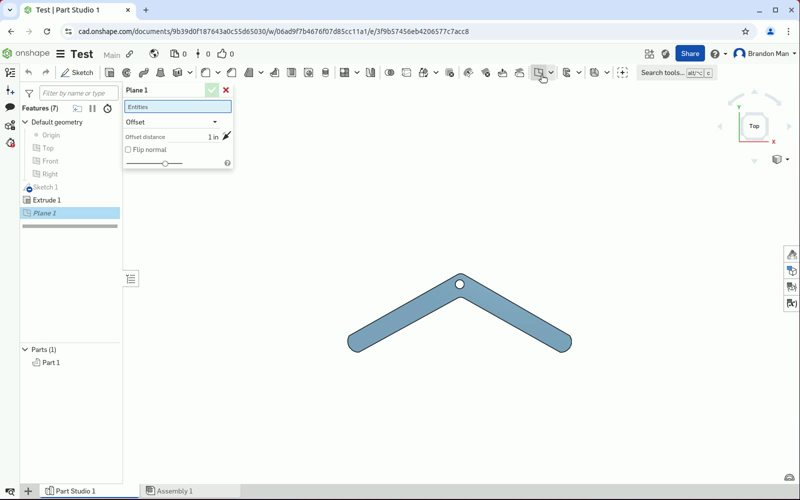
mouse_move(73, 150)
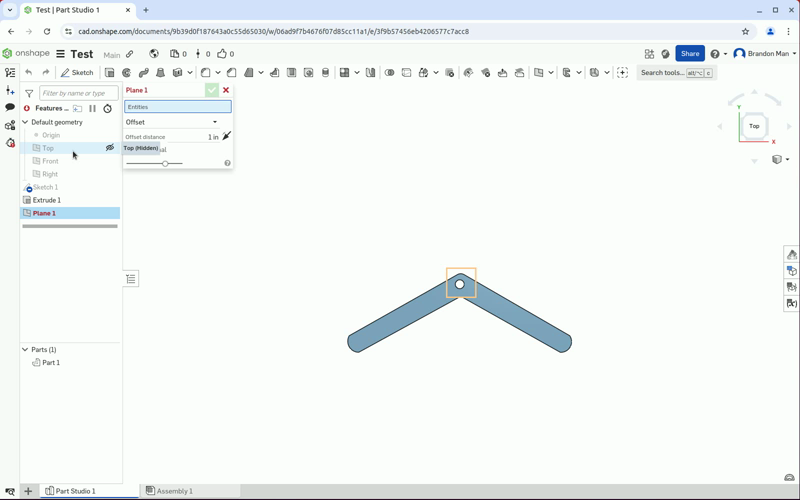
click(73, 150)
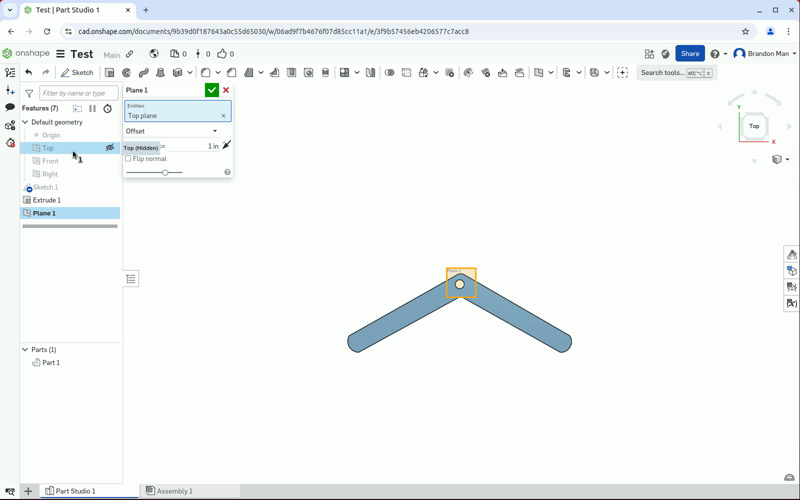
key(tab, 2)
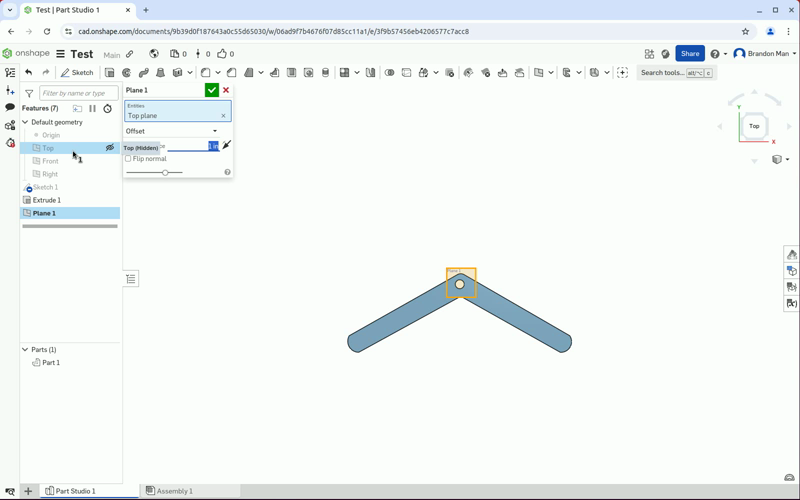
text(1.695)
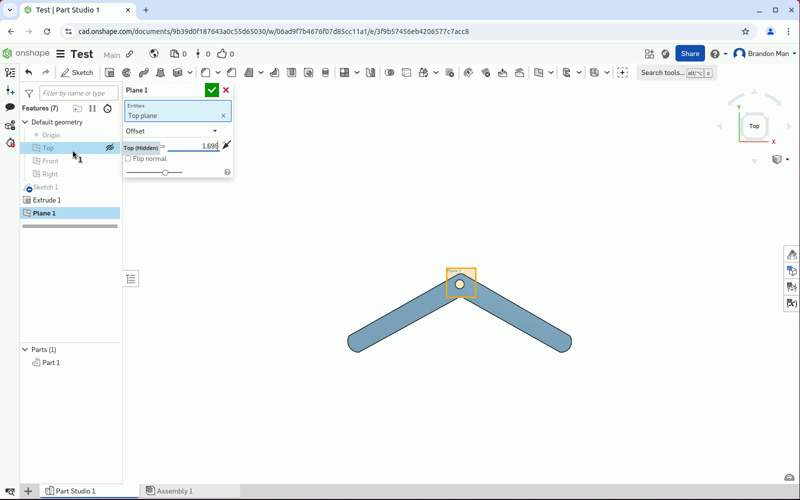
key(enter, 2)
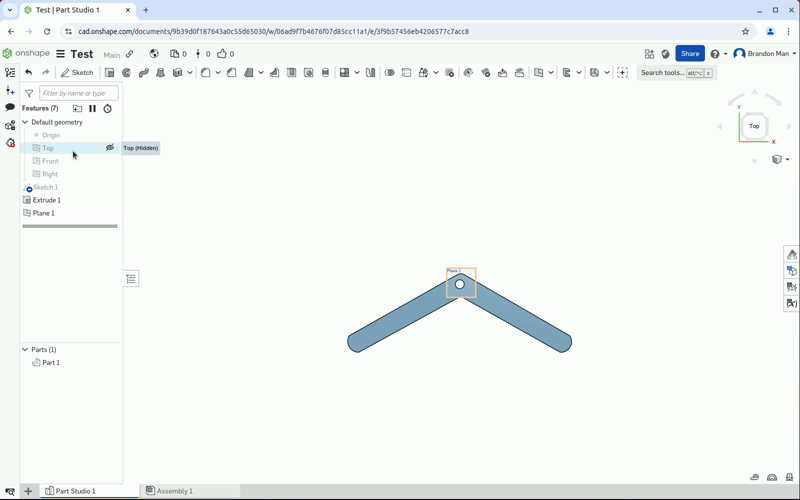
key(shift+s)
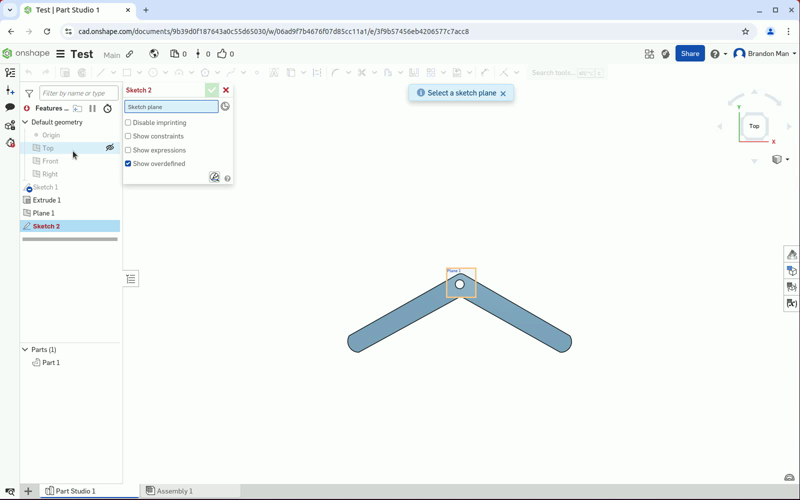
mouse_move(73, 215)
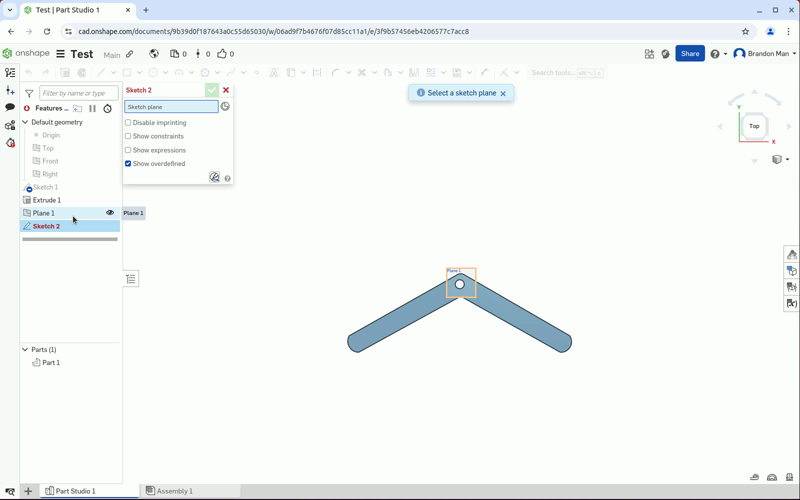
click(73, 215)
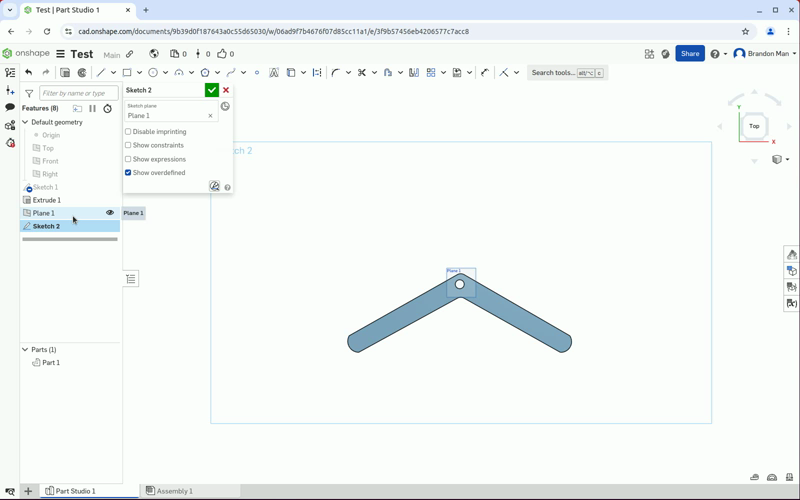
mouse_move(73, 352)
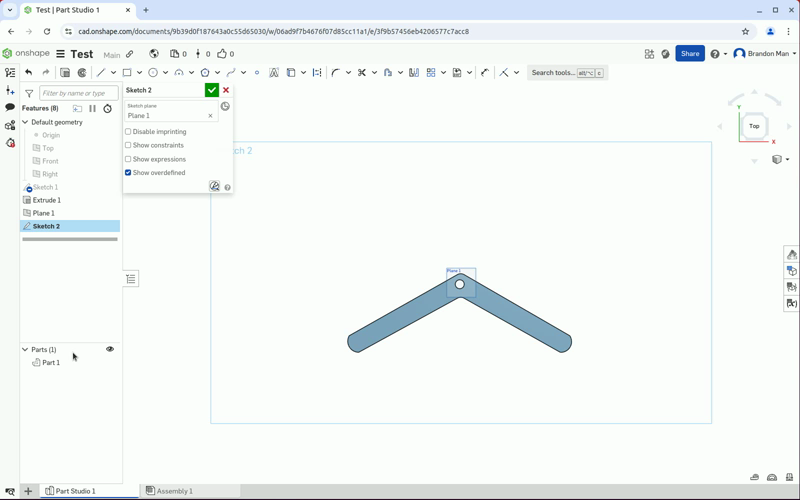
key(y)
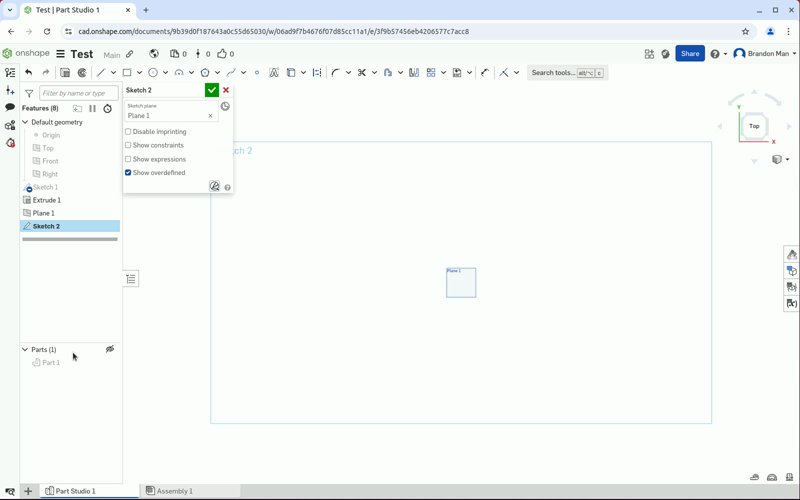
key(c)
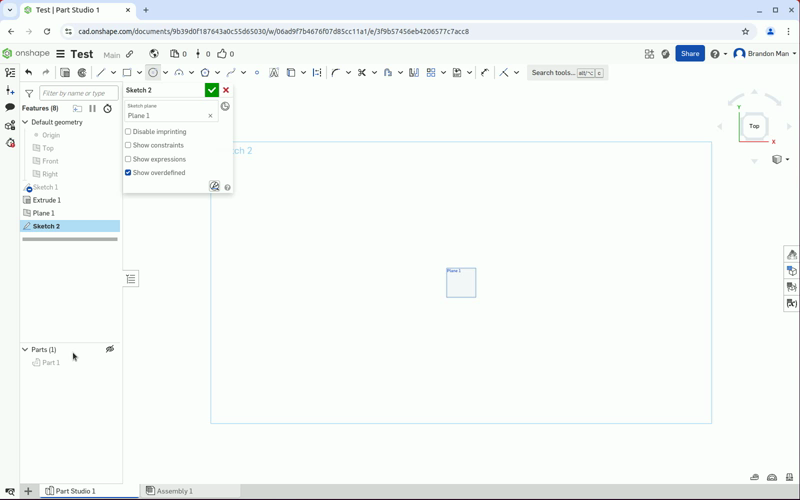
key_down(shift)
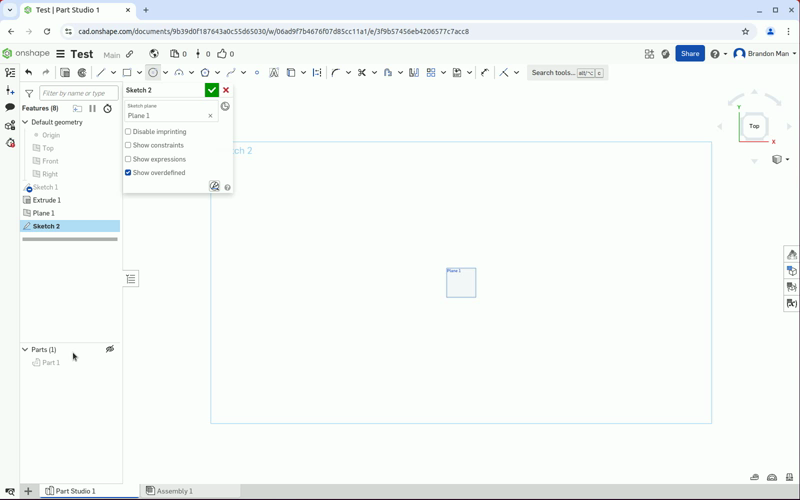
mouse_move(360, 340)
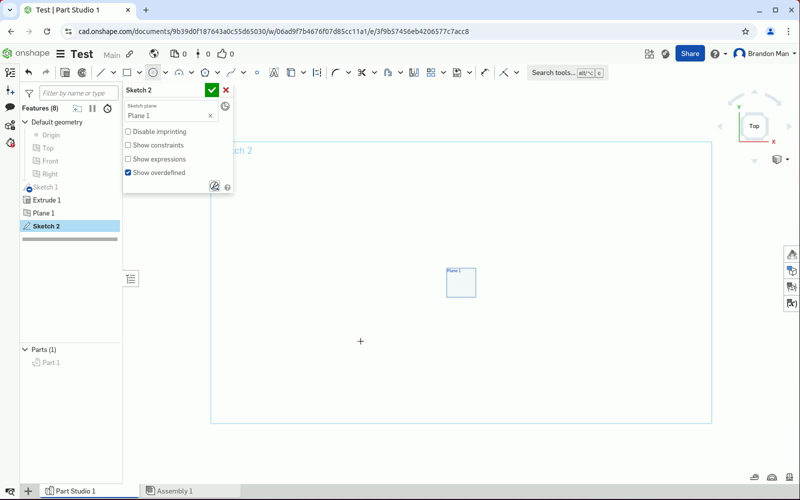
click(360, 340)
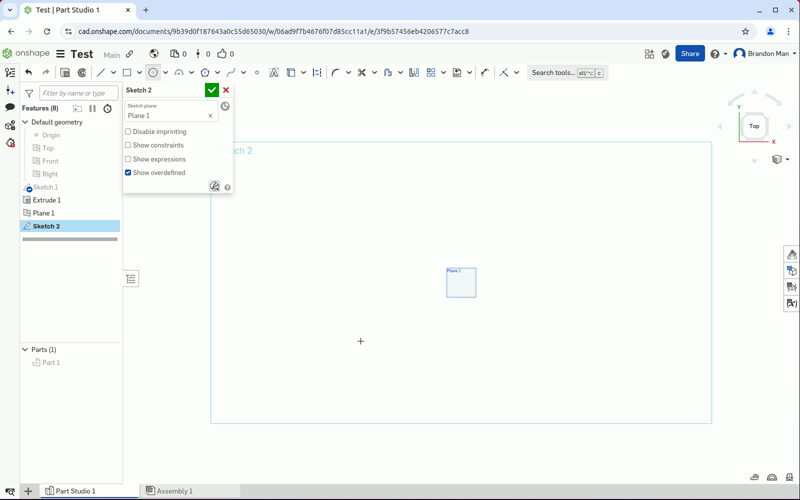
key_up(shift)
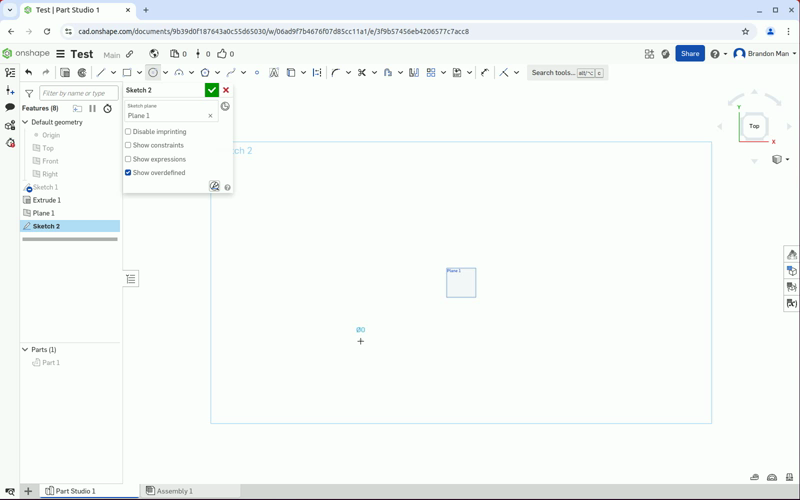
mouse_move(368, 340)
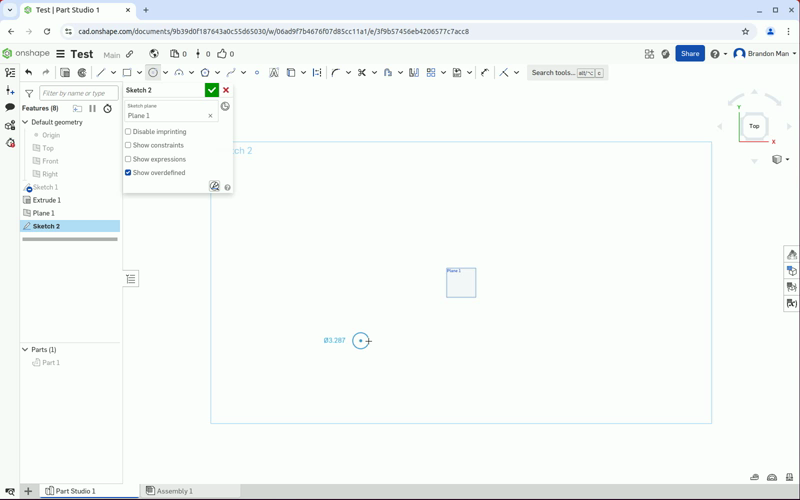
click(368, 340)
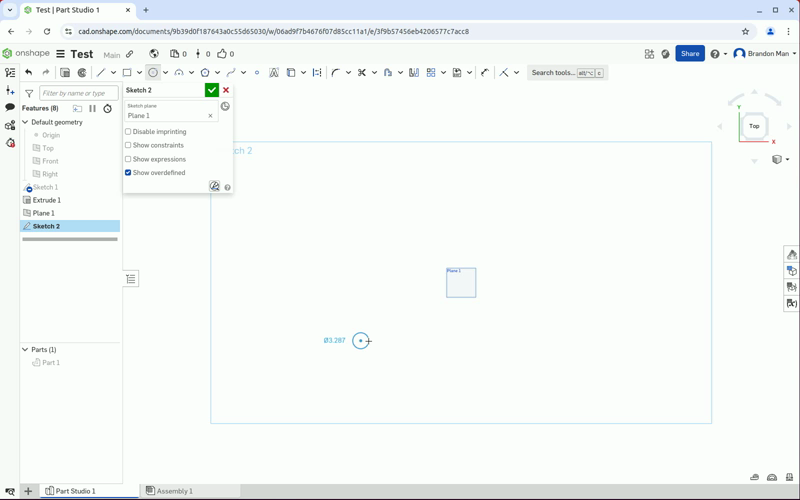
key(esc)
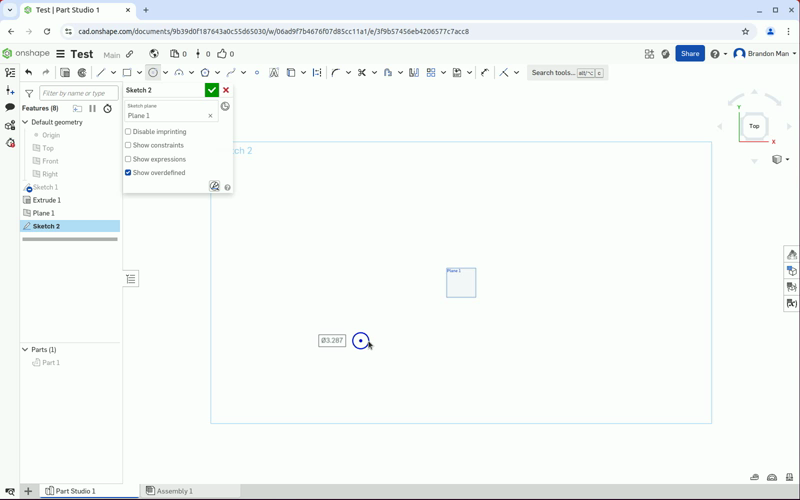
mouse_move(358, 340)
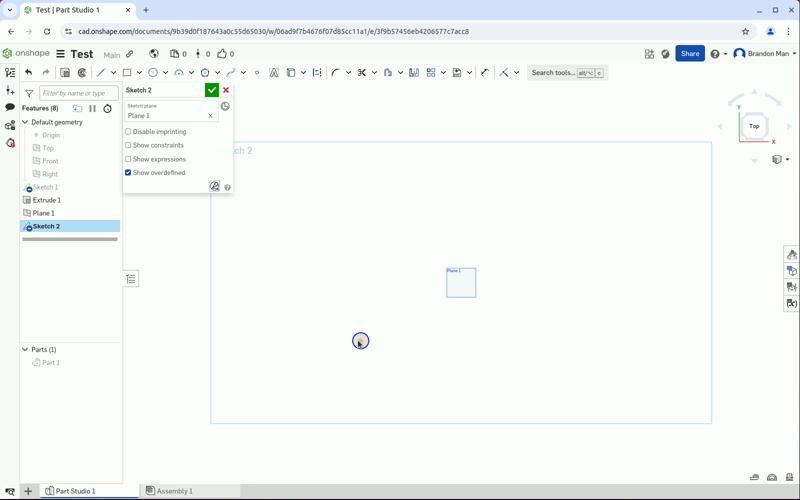
scroll(6)
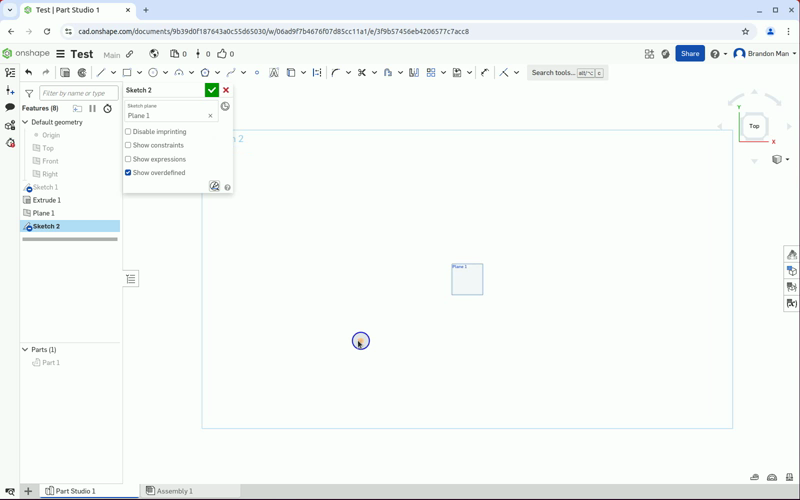
scroll(6)
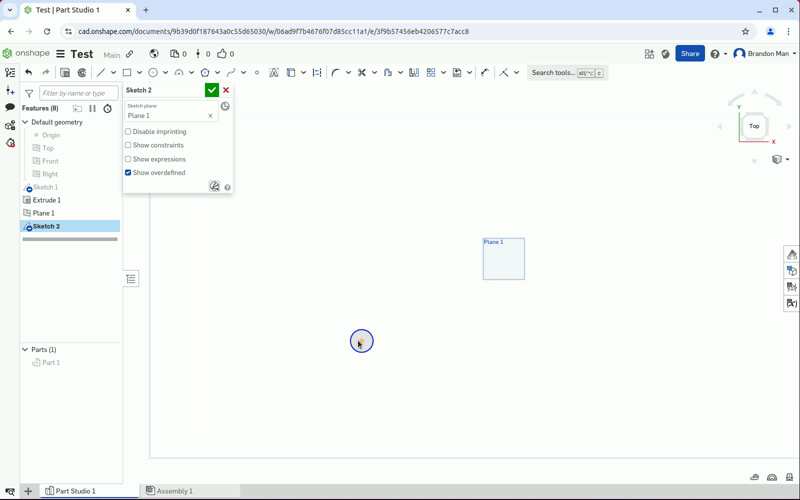
scroll(6)
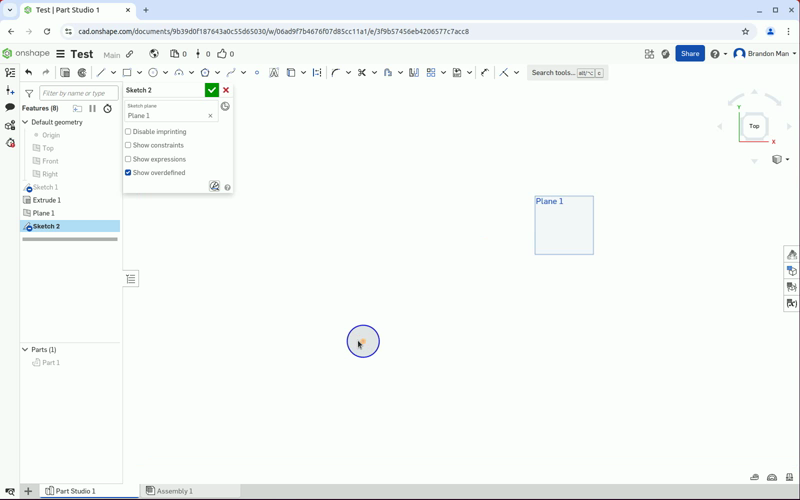
scroll(6)
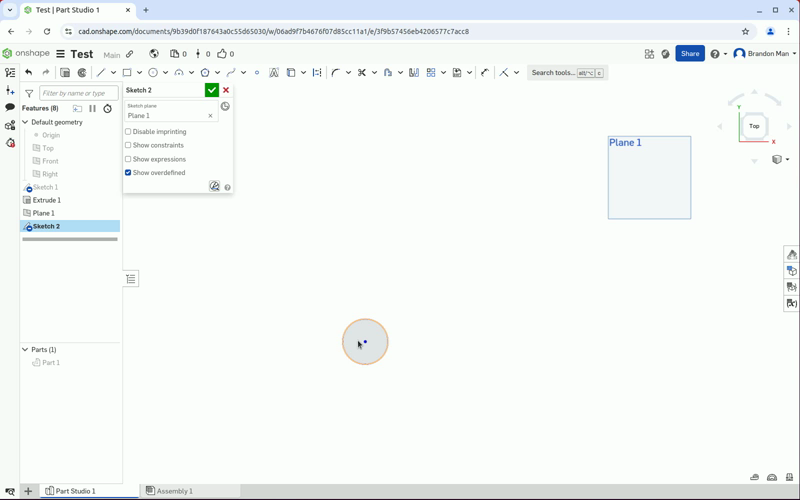
scroll(6)
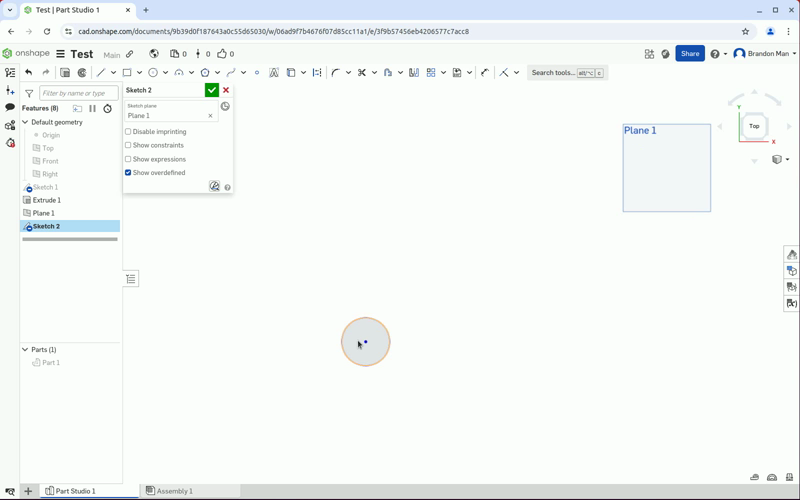
scroll(6)
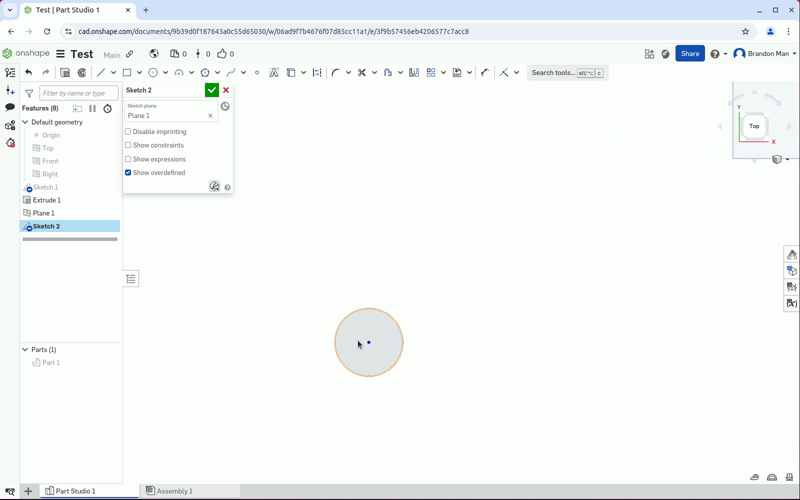
scroll(6)
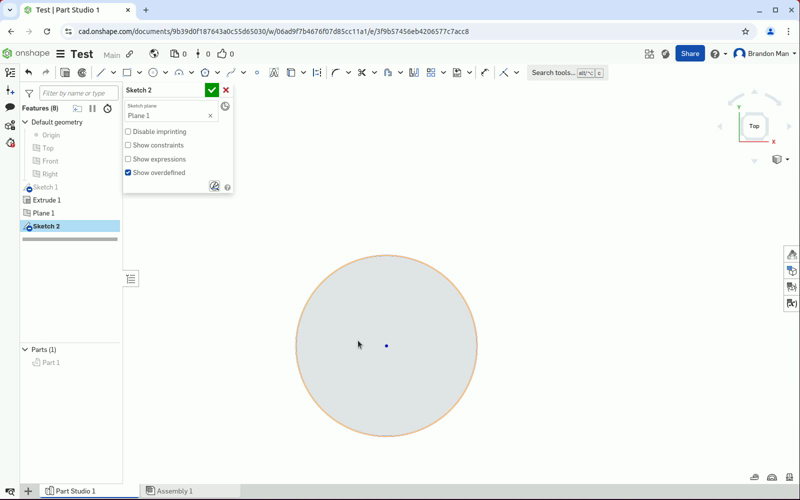
click(358, 340)
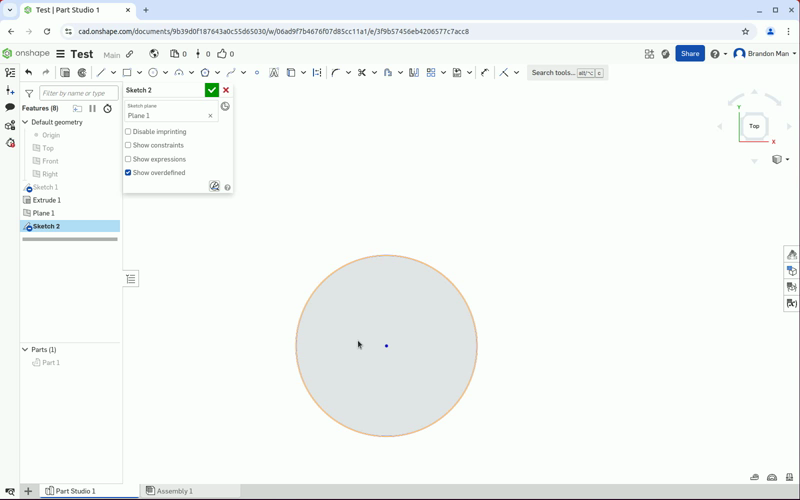
scroll(-6)
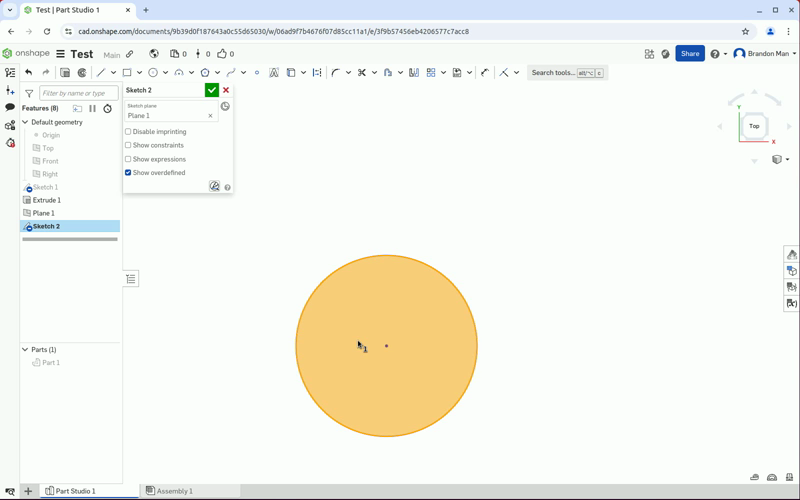
scroll(-6)
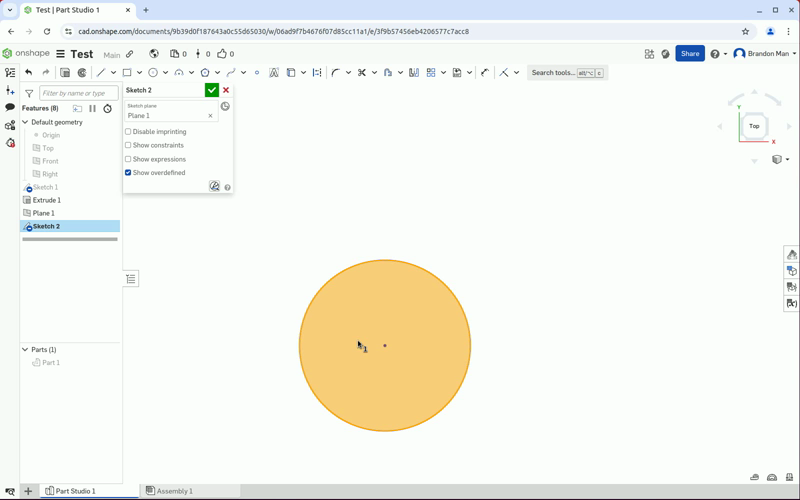
scroll(-6)
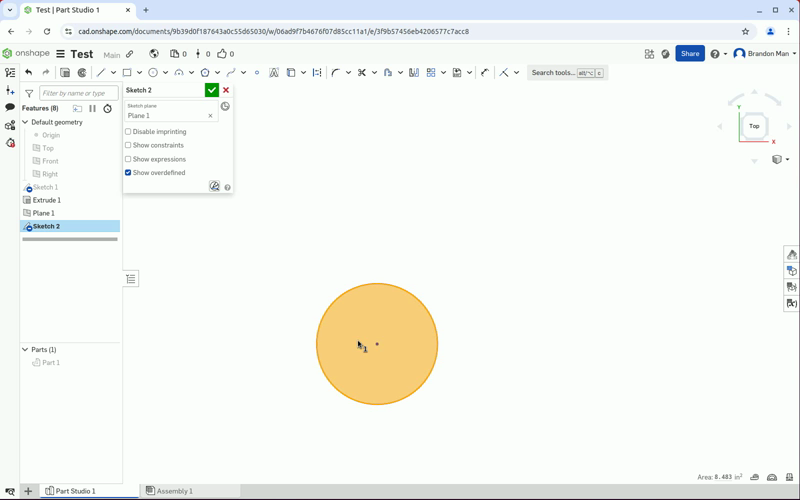
scroll(-6)
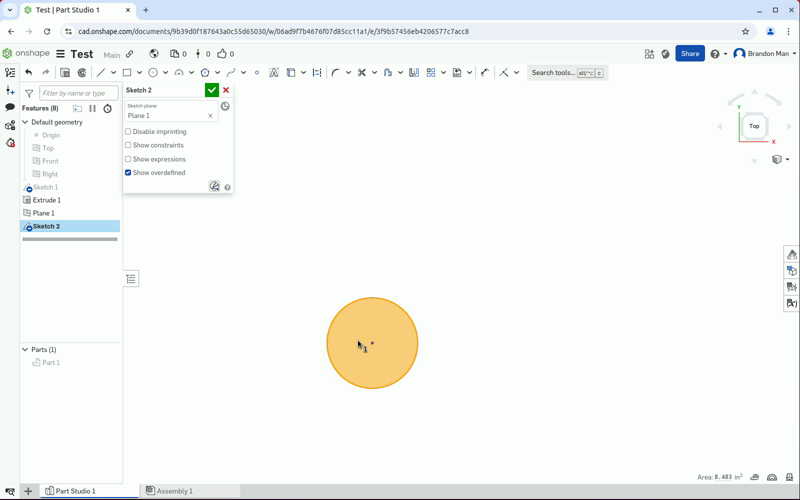
scroll(-6)
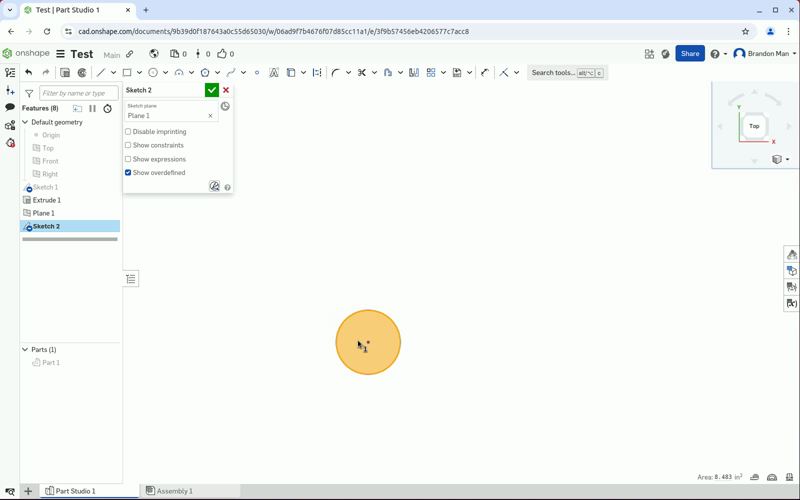
scroll(-6)
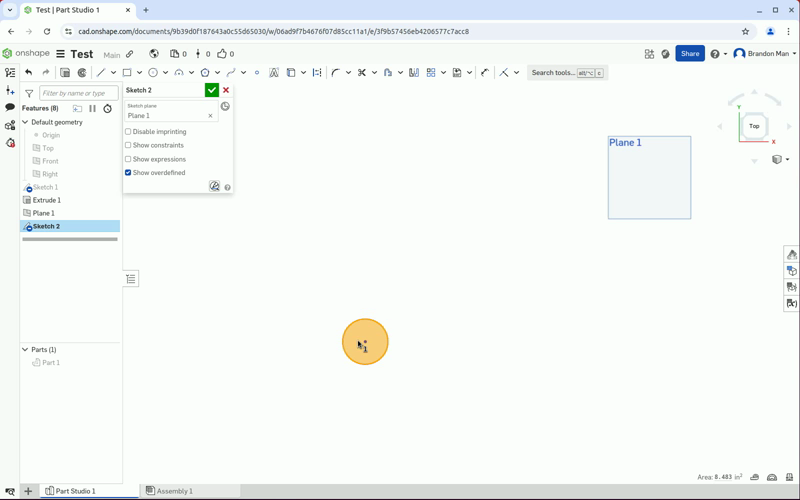
scroll(-6)
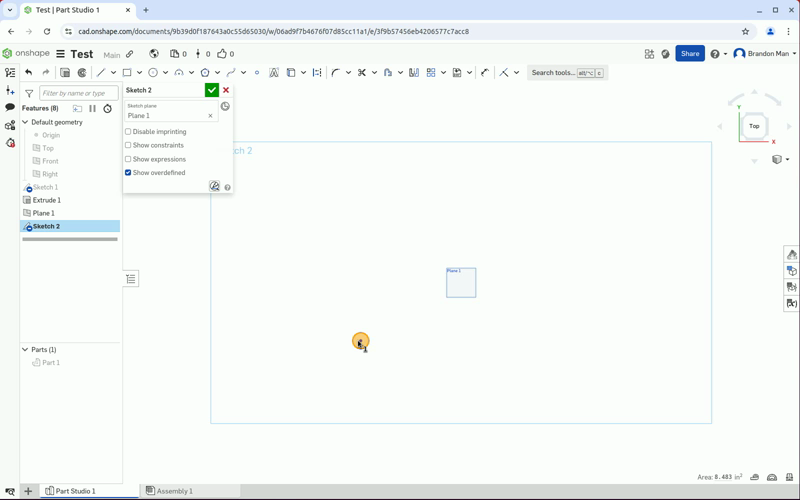
mouse_move(73, 352)
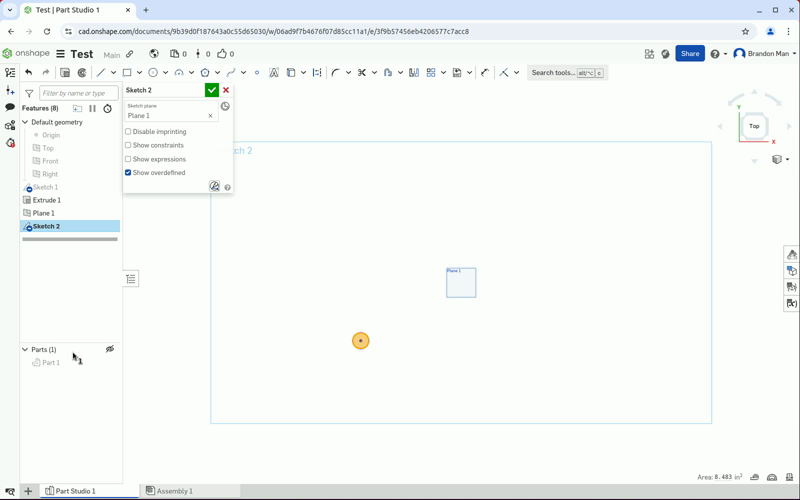
key(shift+y)
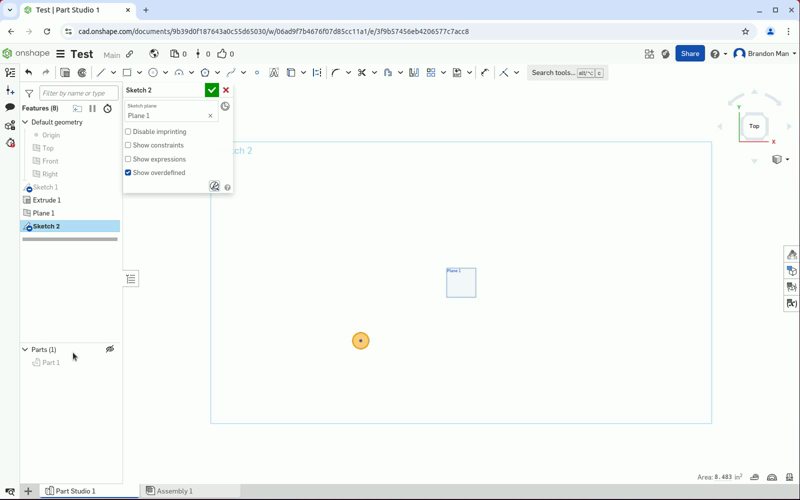
key(shift+e)
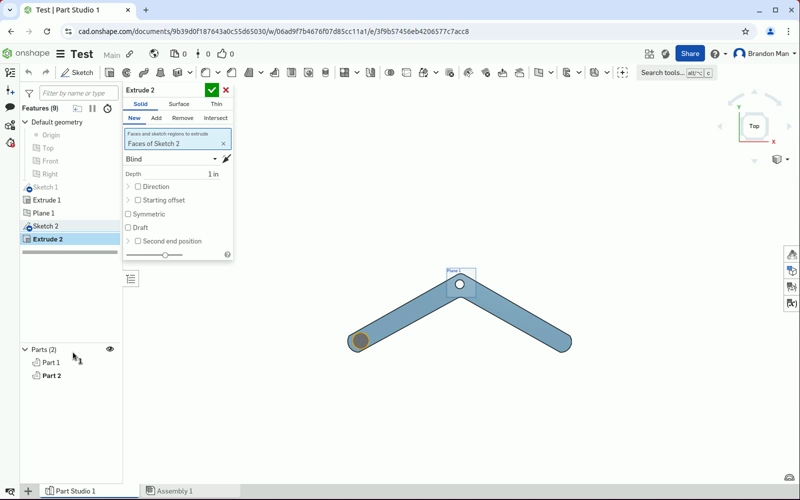
mouse_move(143, 106)
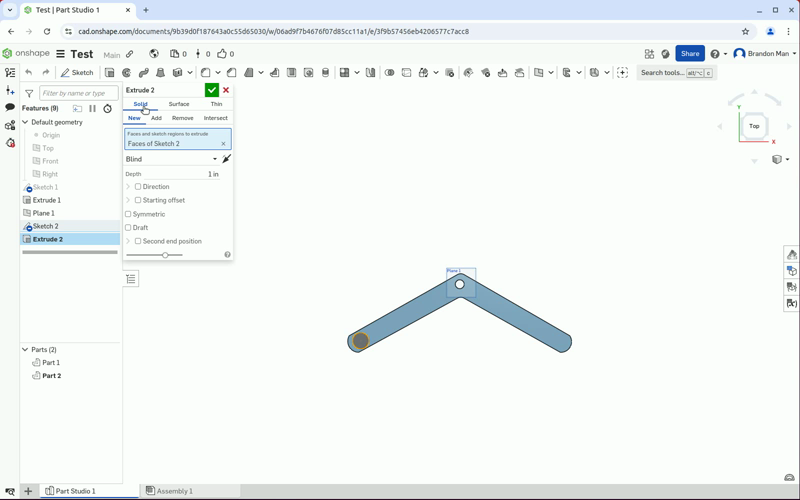
click(143, 106)
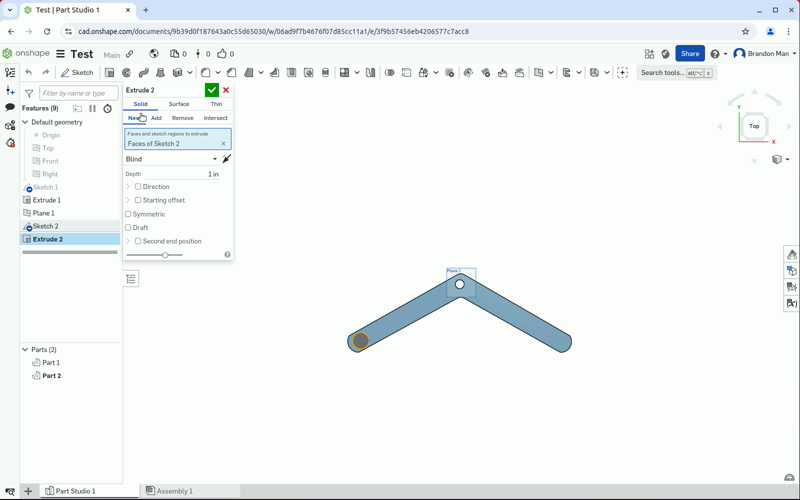
mouse_move(137, 120)
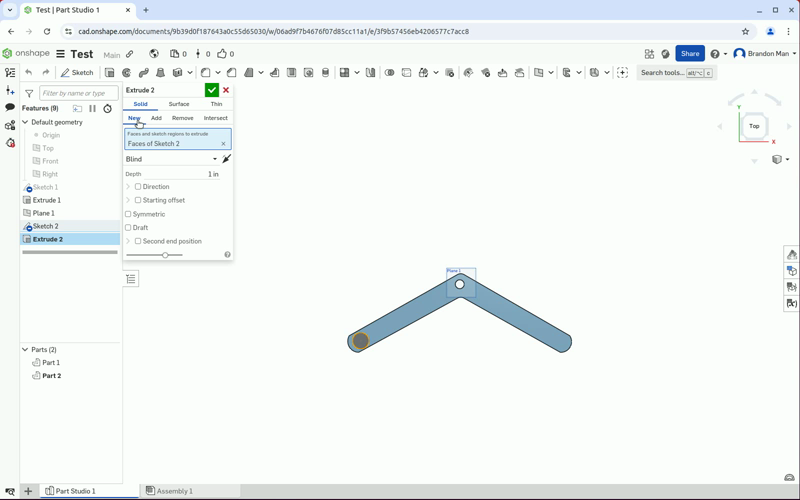
click(137, 120)
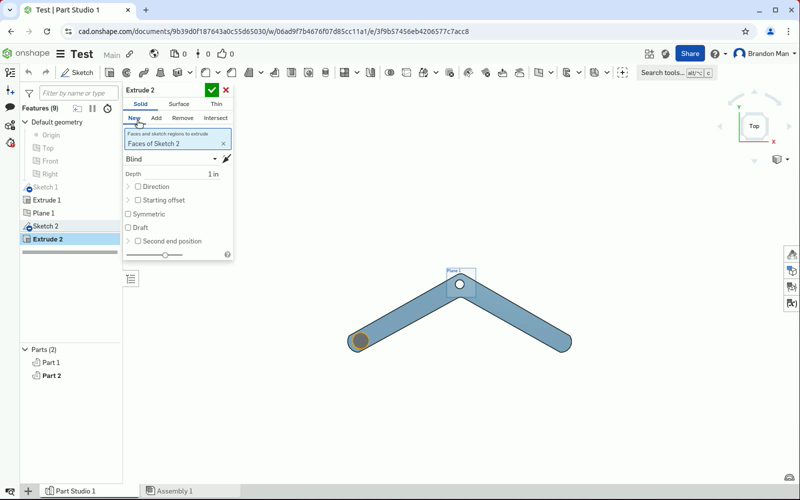
key(tab, 4)
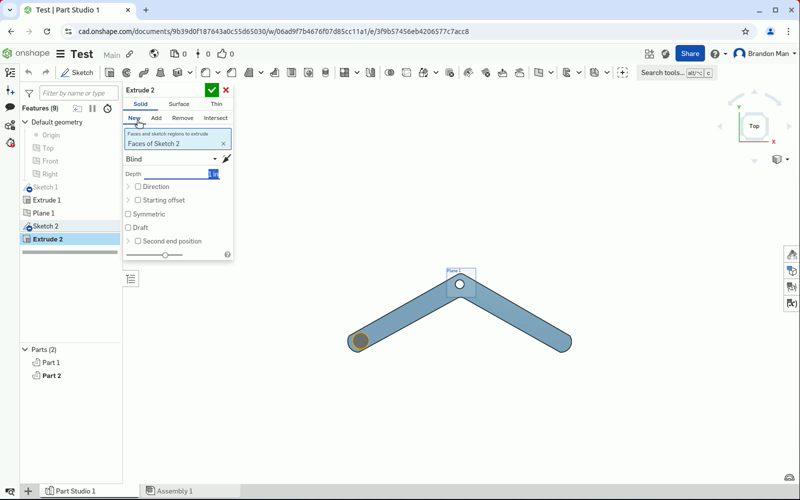
text(3.851)
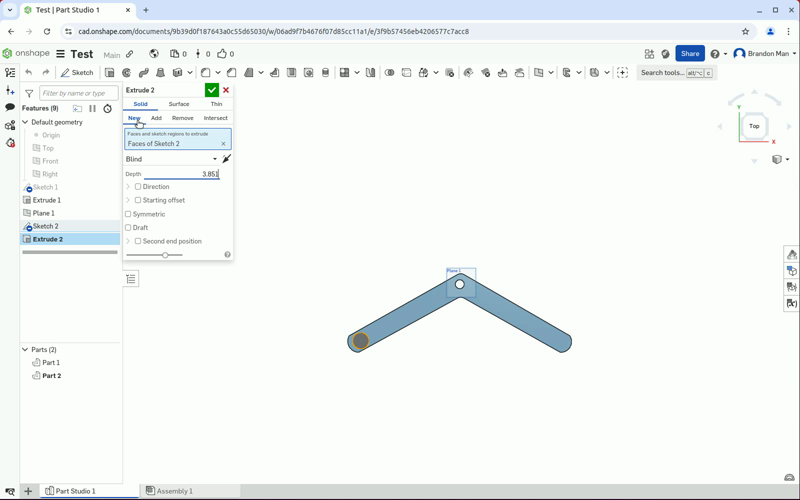
key(enter)
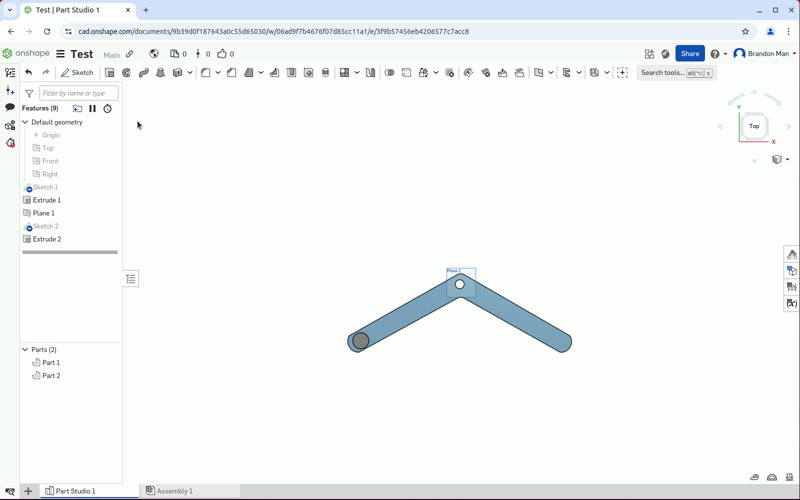
key(shift+h)
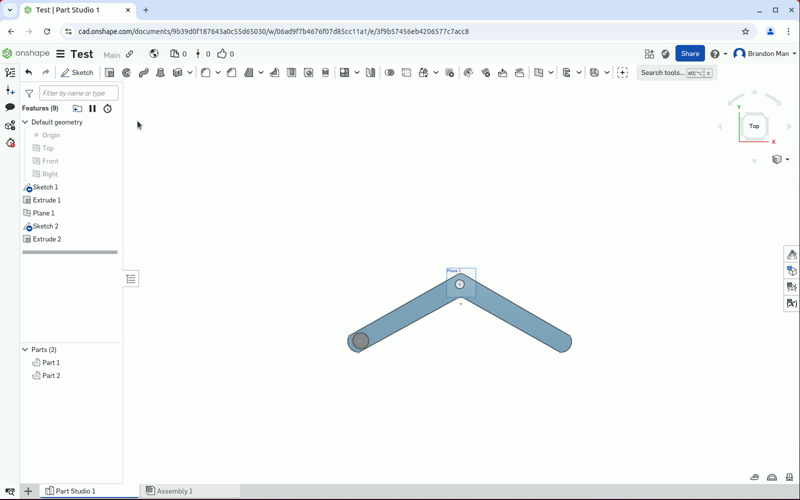
key(shift+h)
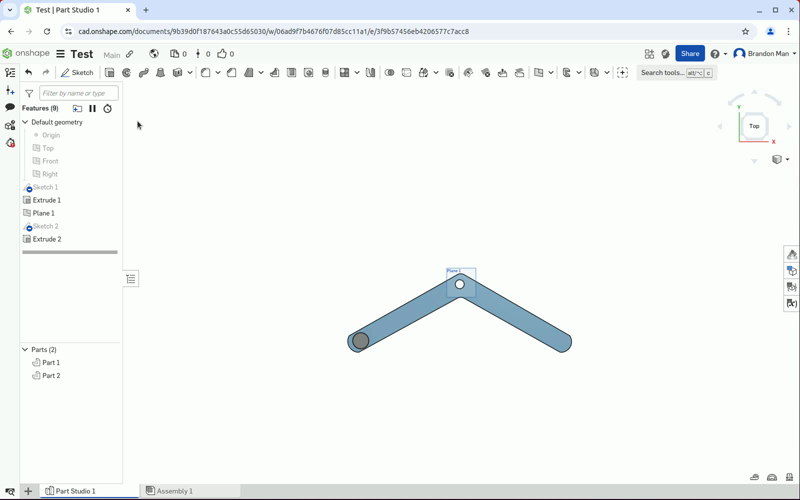
mouse_move(73, 189)
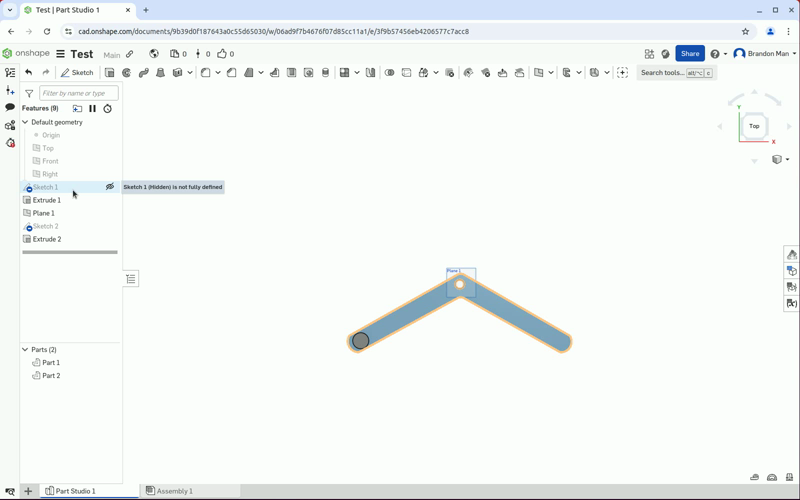
click(73, 189)
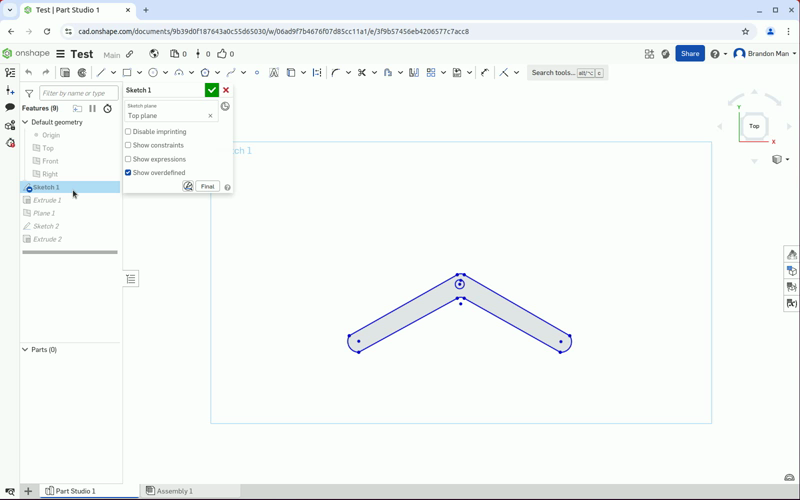
mouse_move(229, 92)
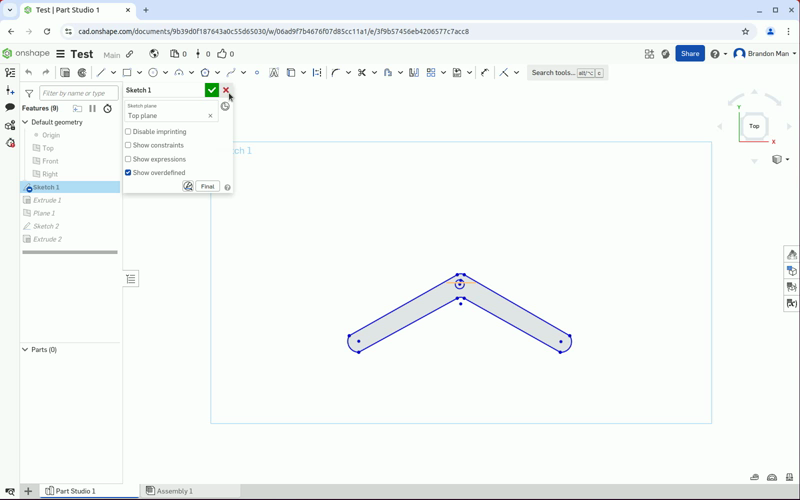
click(229, 92)
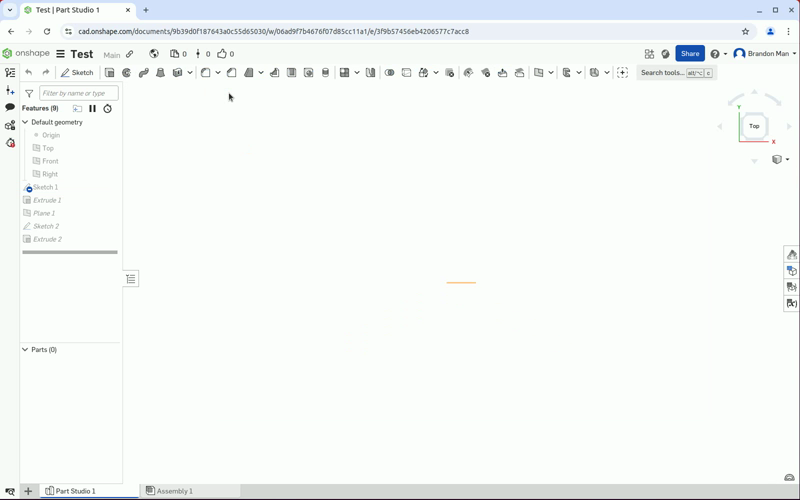
key(shift+s)
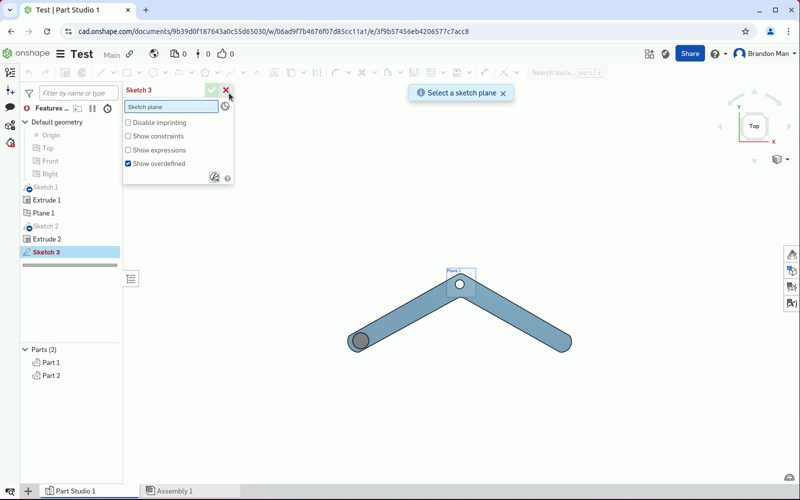
mouse_move(73, 215)
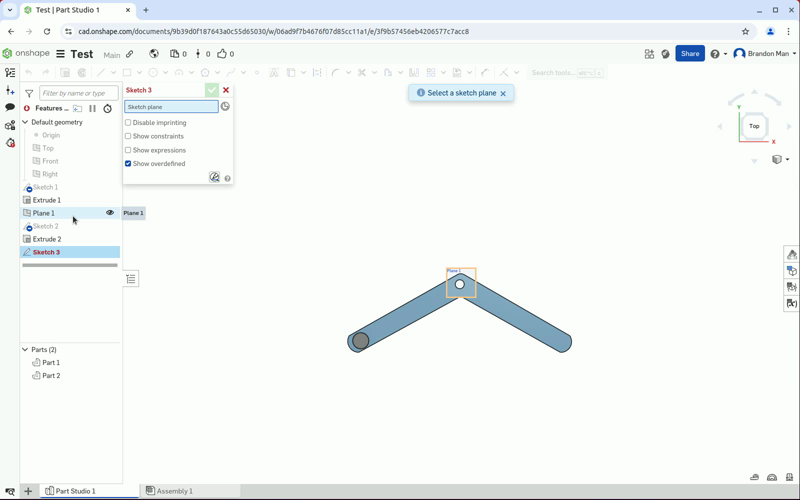
click(73, 215)
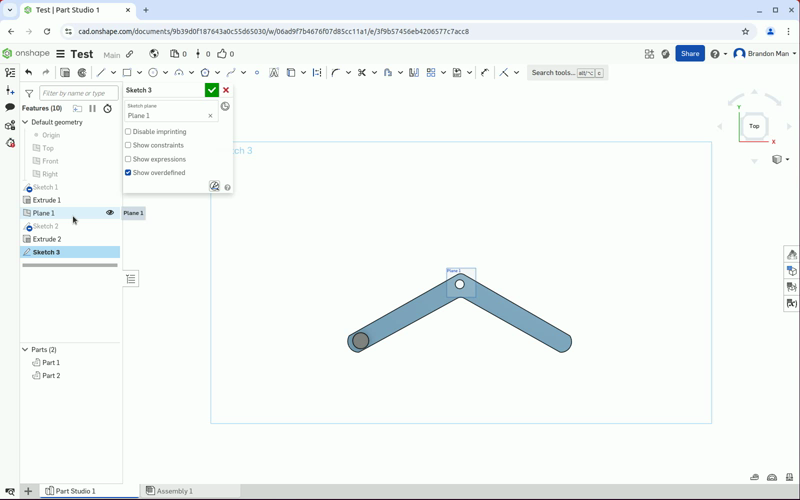
mouse_move(73, 352)
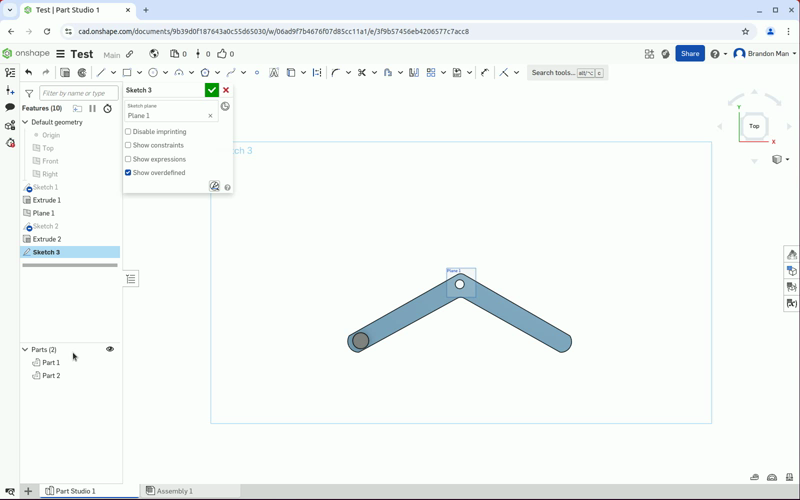
key(y)
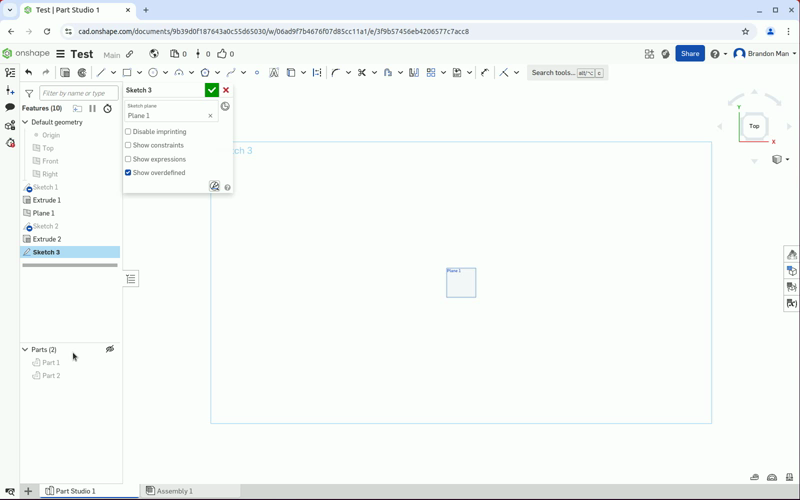
key(c)
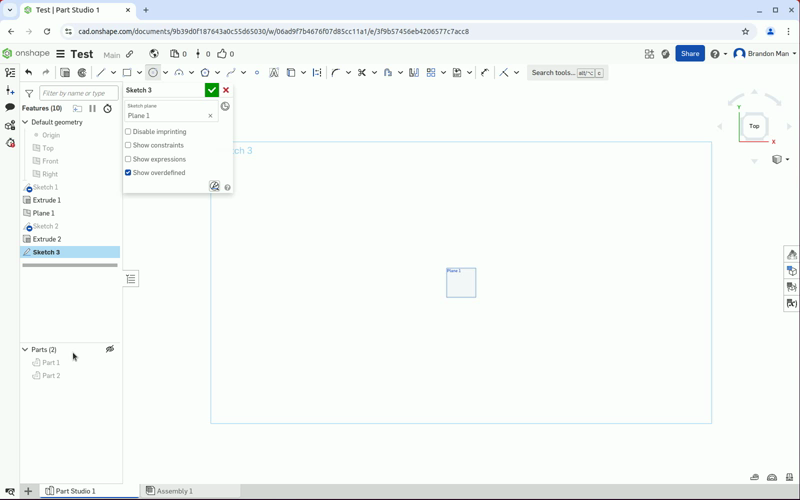
key_down(shift)
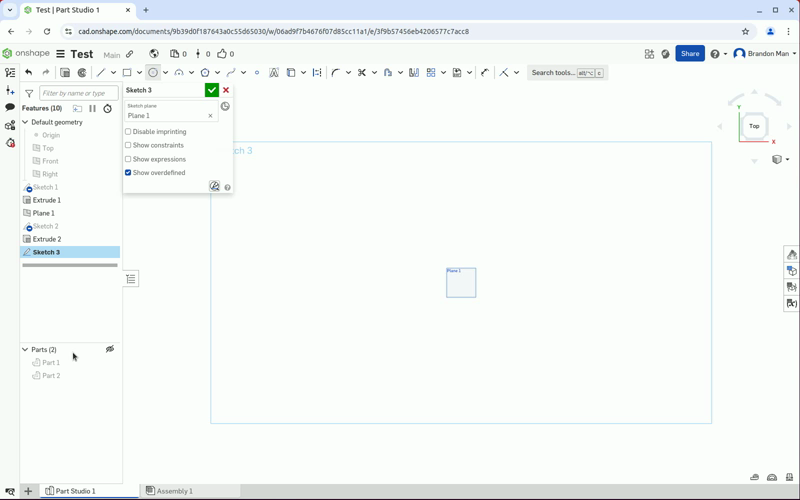
mouse_move(561, 340)
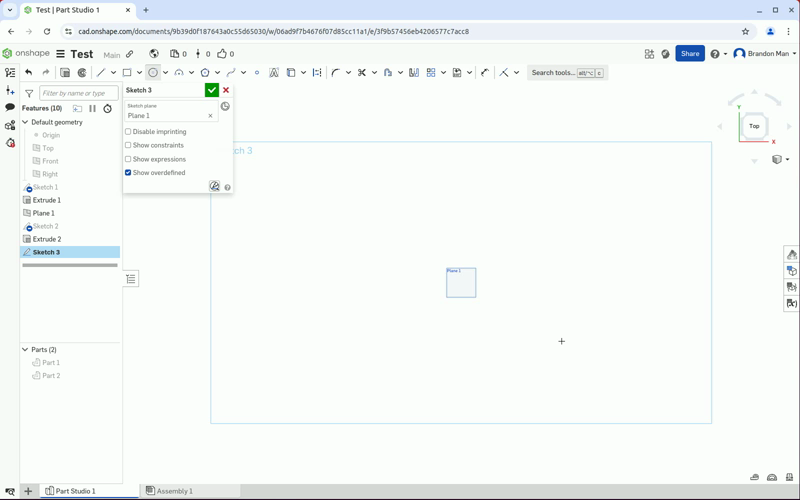
click(561, 340)
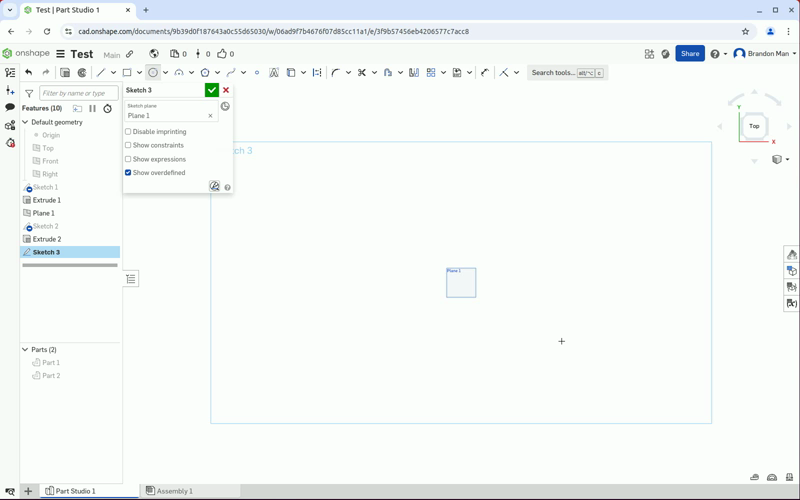
key_up(shift)
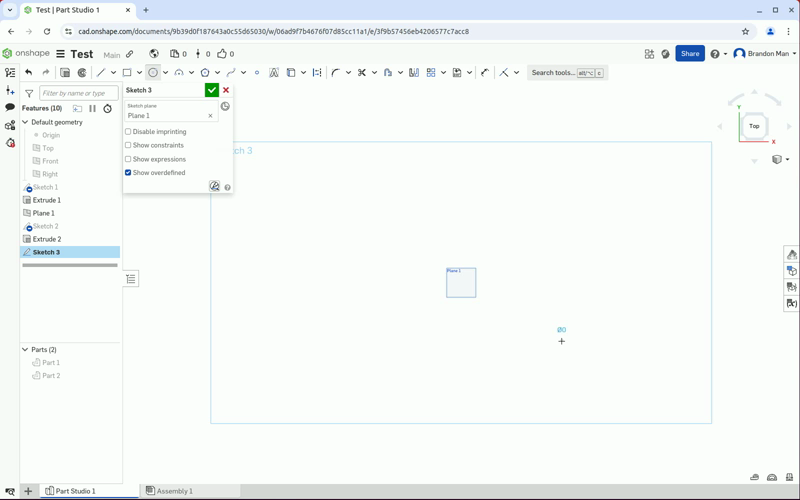
mouse_move(569, 340)
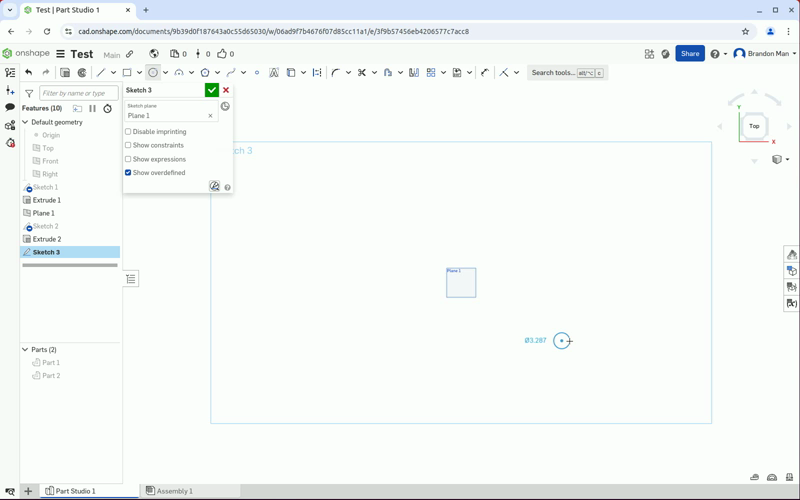
click(569, 340)
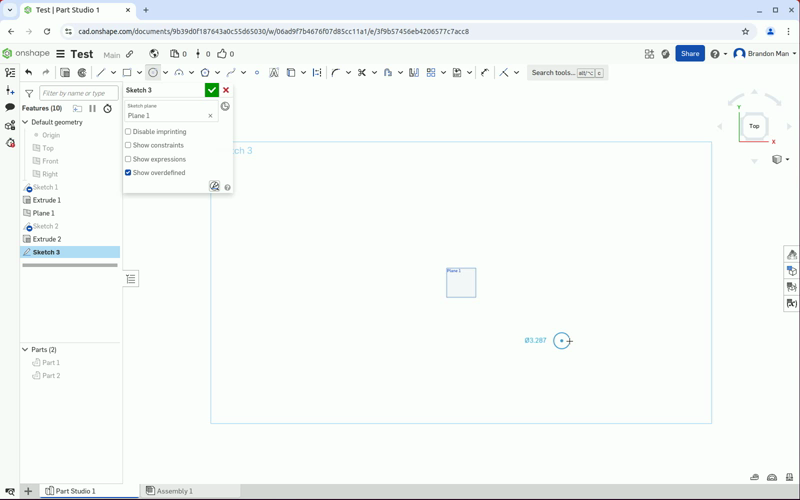
key(esc)
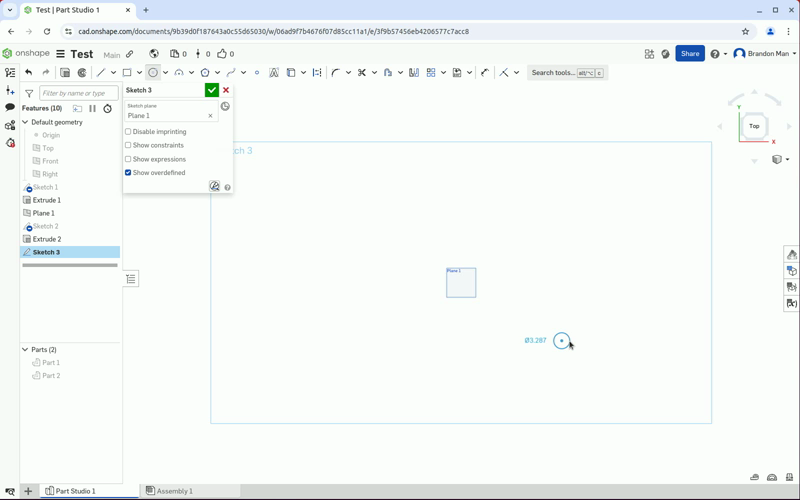
mouse_move(564, 345)
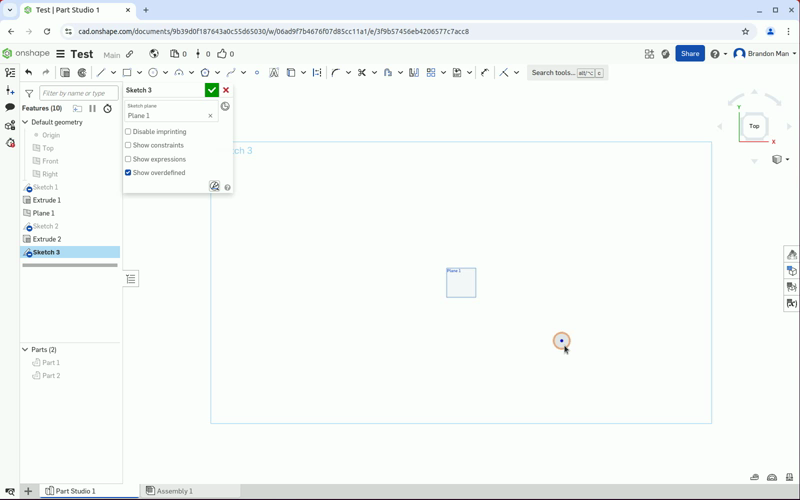
scroll(6)
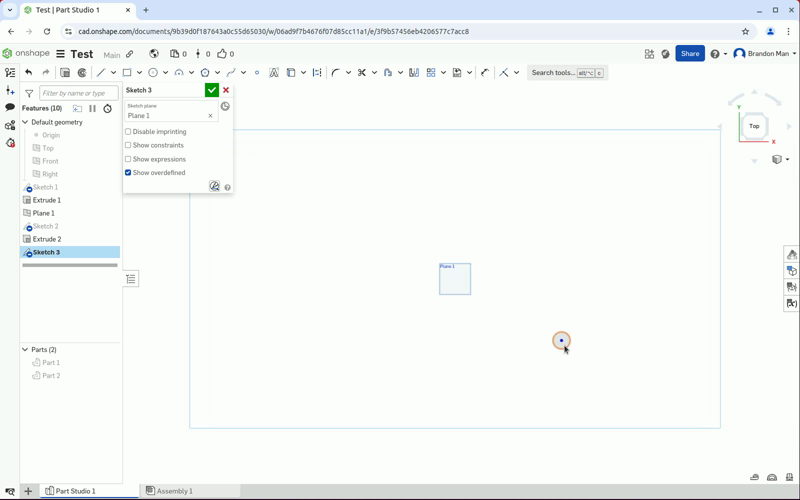
scroll(6)
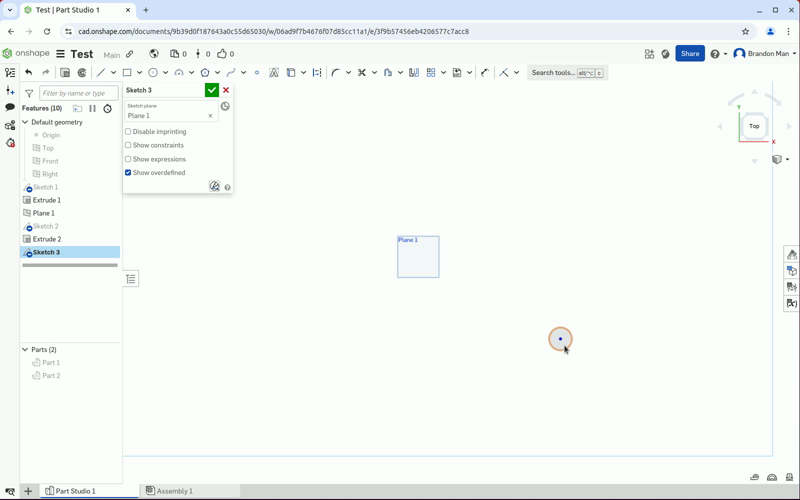
scroll(6)
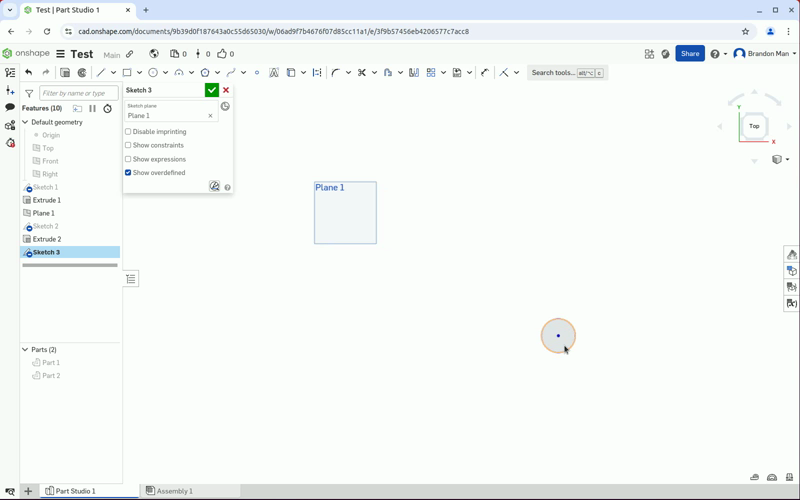
scroll(6)
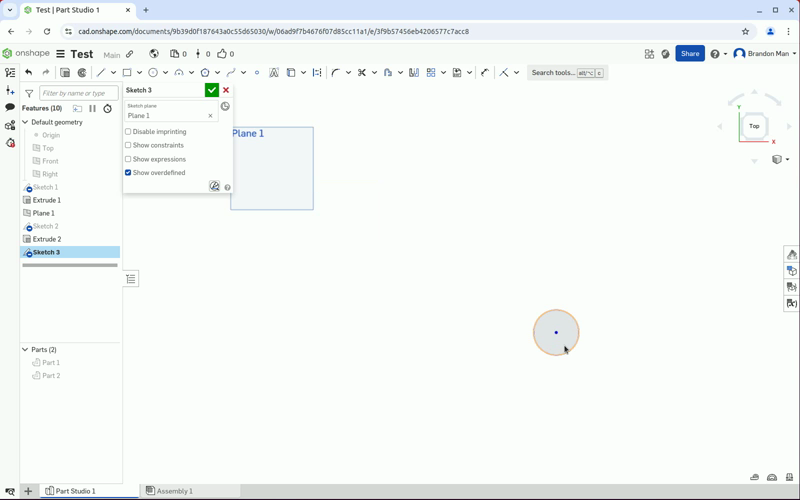
scroll(6)
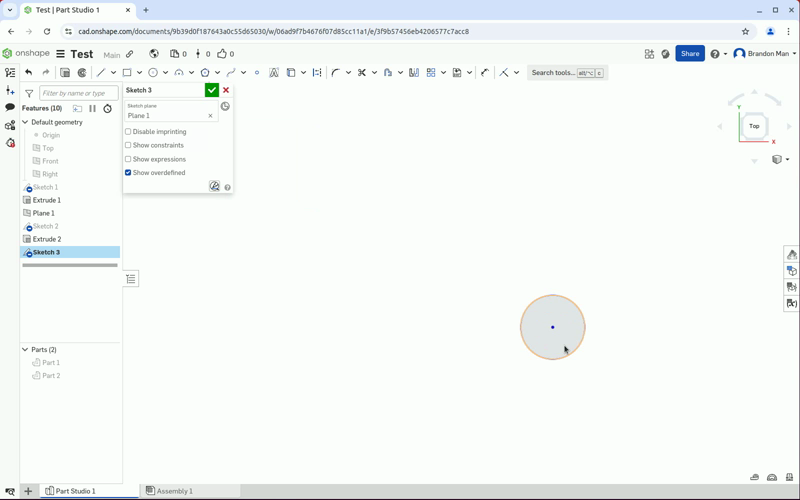
scroll(6)
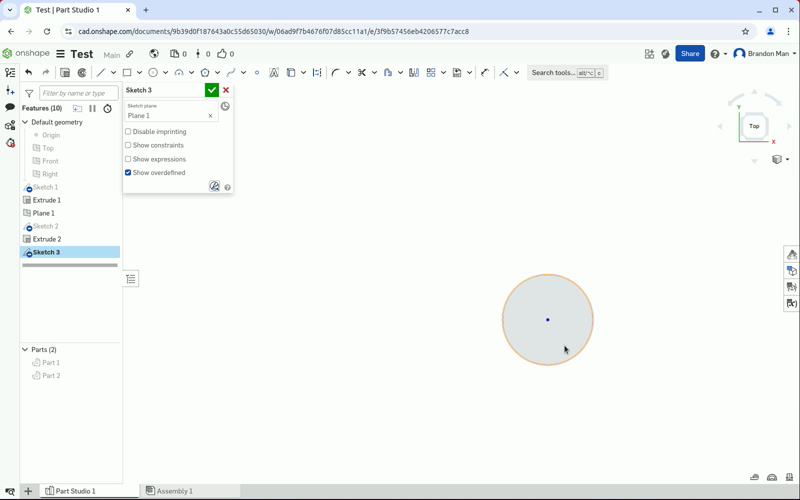
scroll(6)
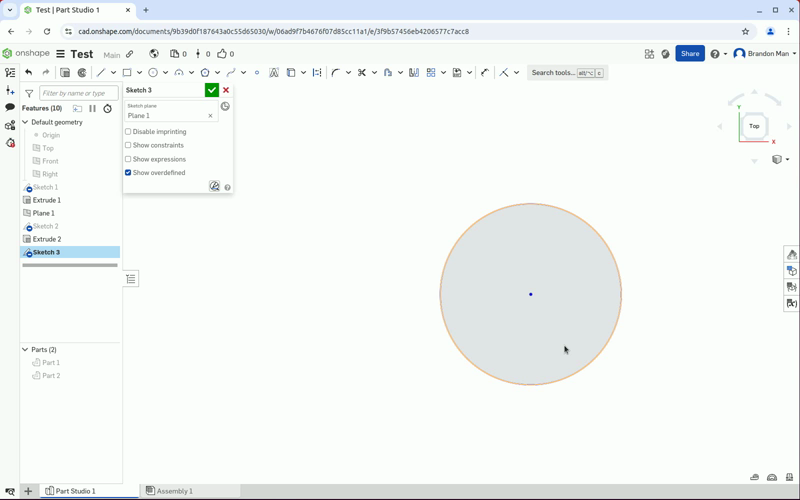
click(564, 345)
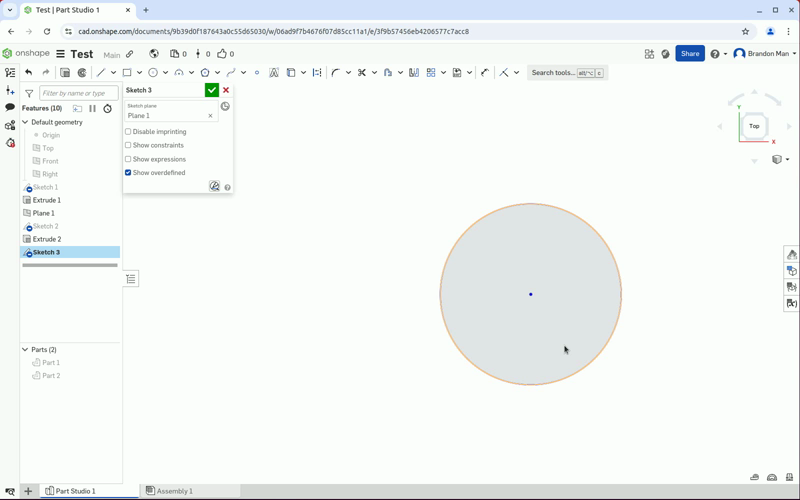
scroll(-6)
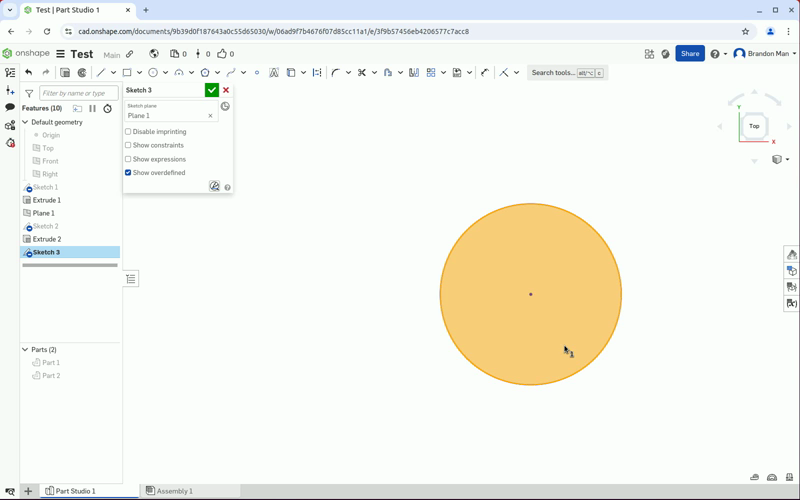
scroll(-6)
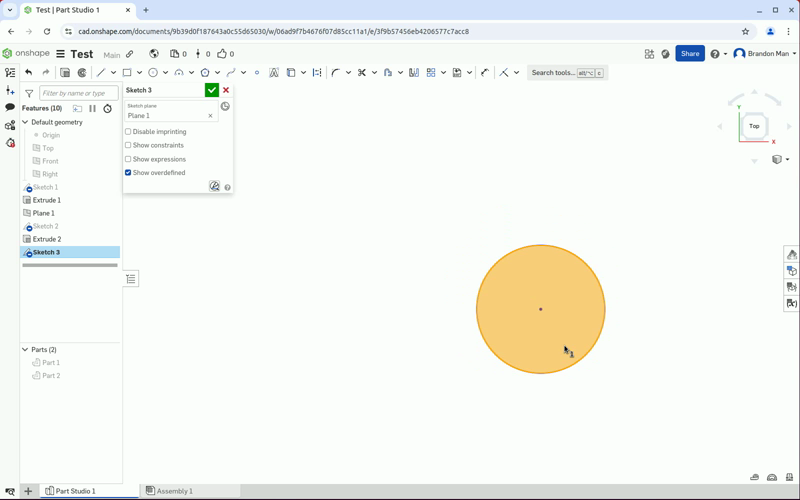
scroll(-6)
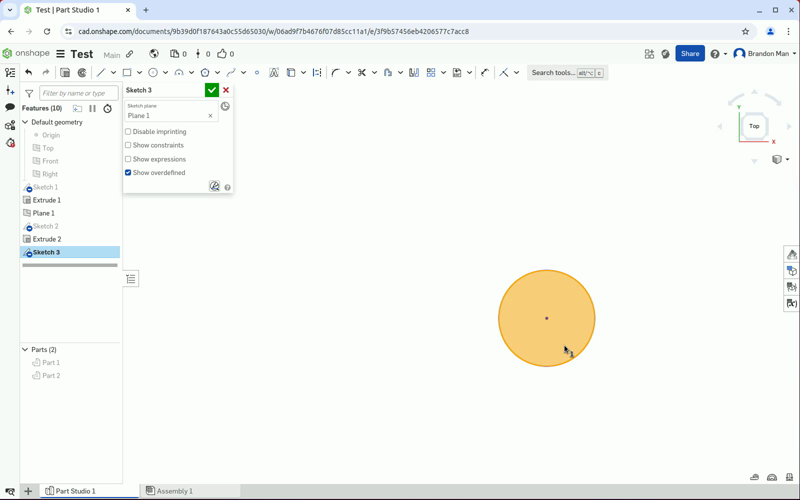
scroll(-6)
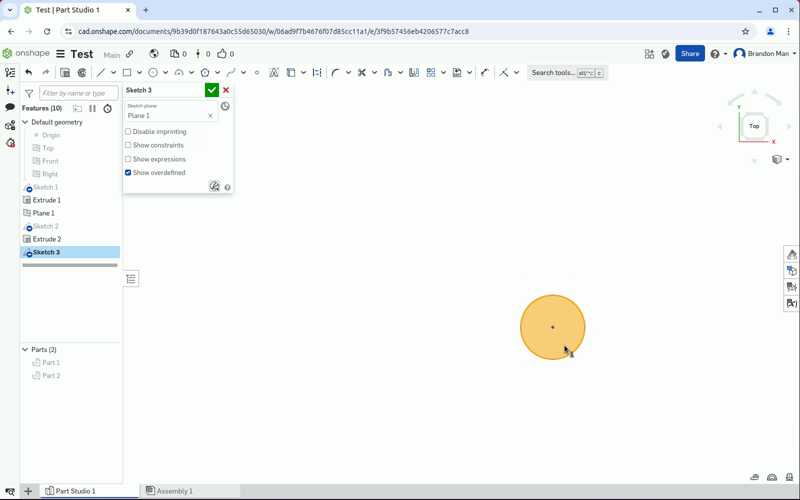
scroll(-6)
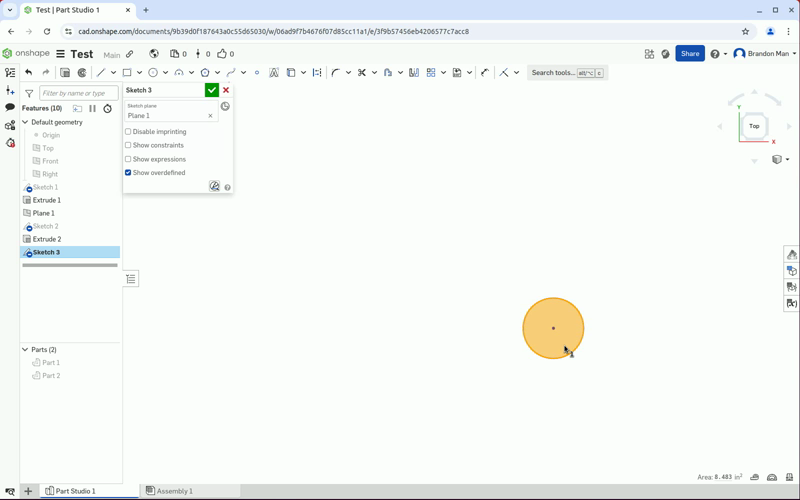
scroll(-6)
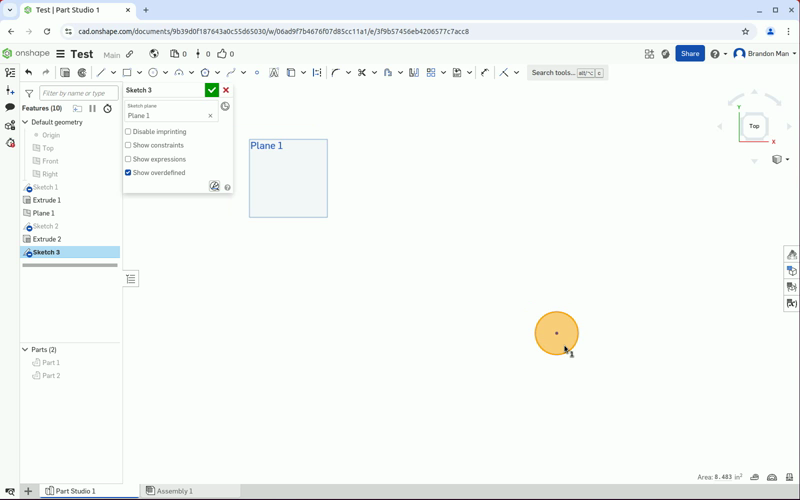
scroll(-6)
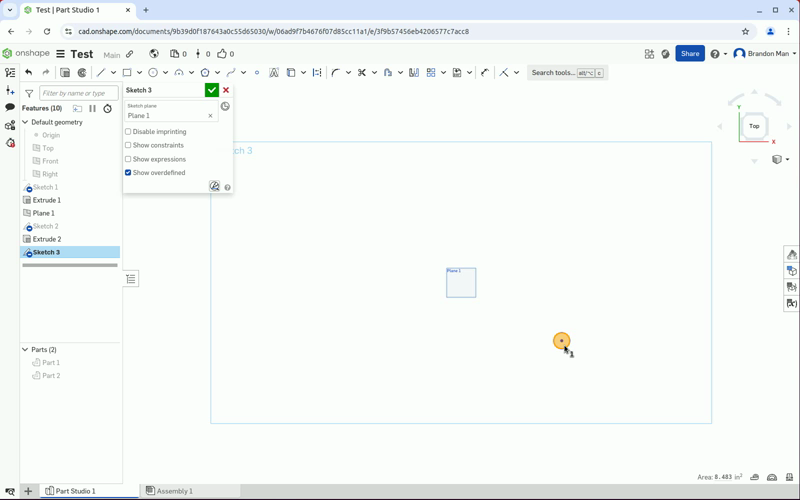
mouse_move(73, 352)
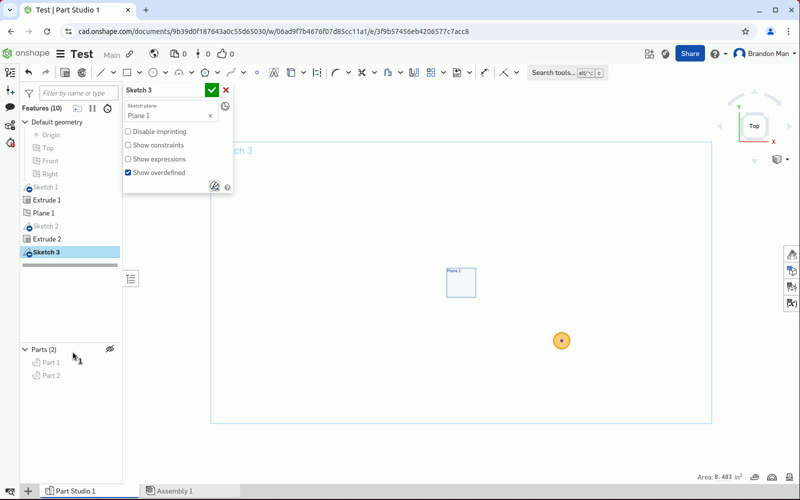
key(shift+y)
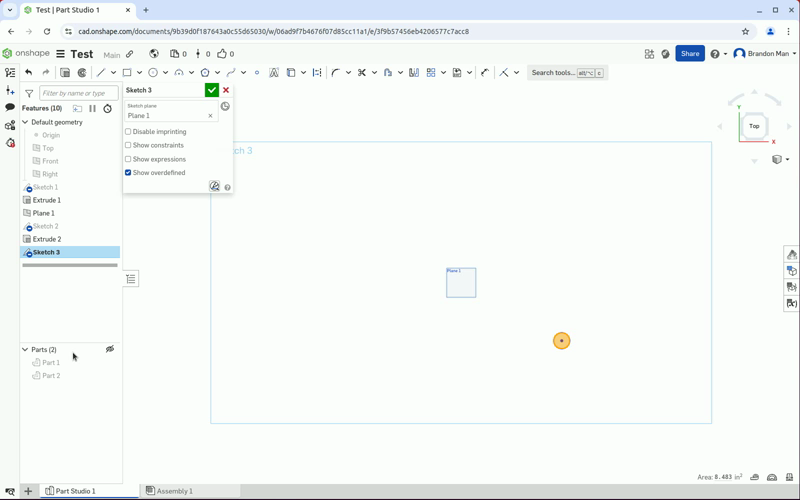
key(shift+e)
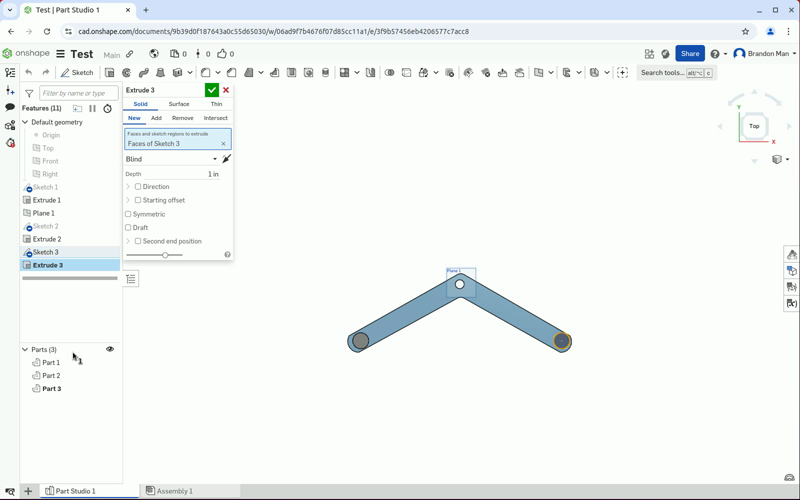
mouse_move(143, 106)
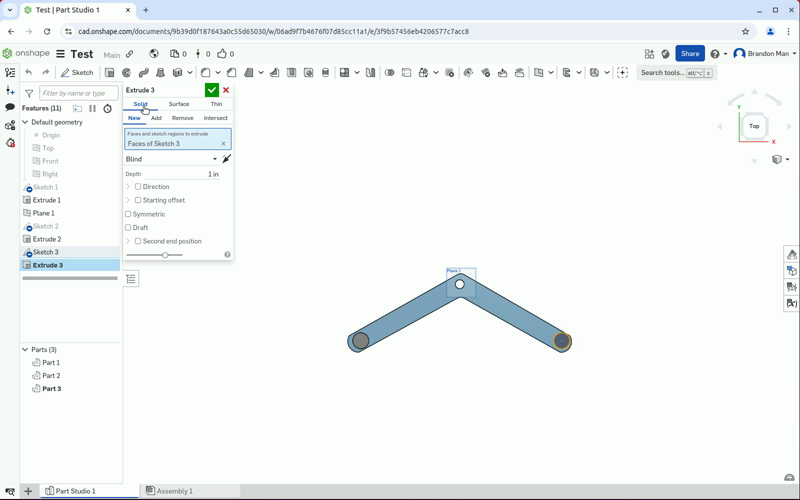
click(143, 106)
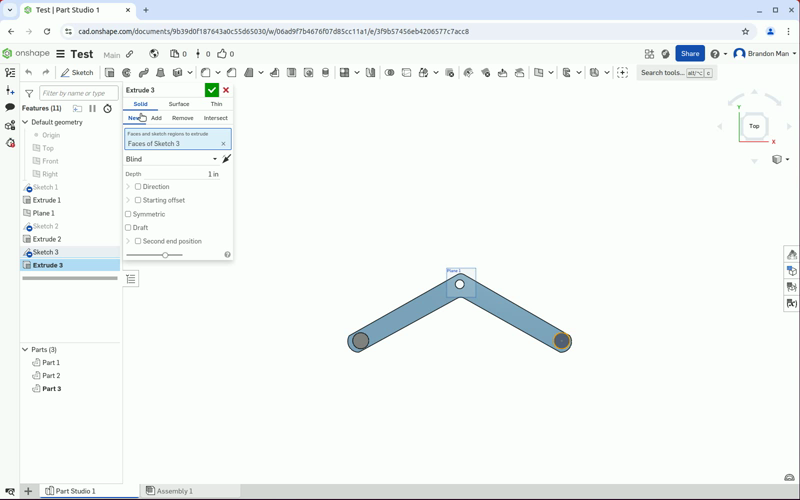
mouse_move(137, 120)
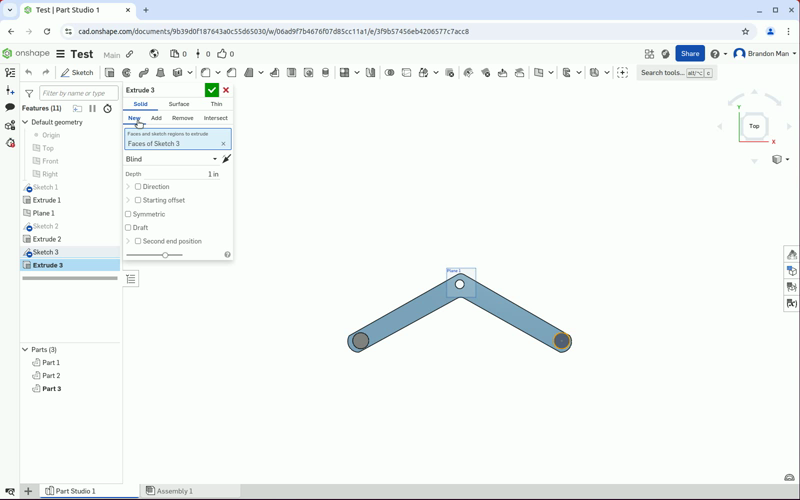
click(137, 120)
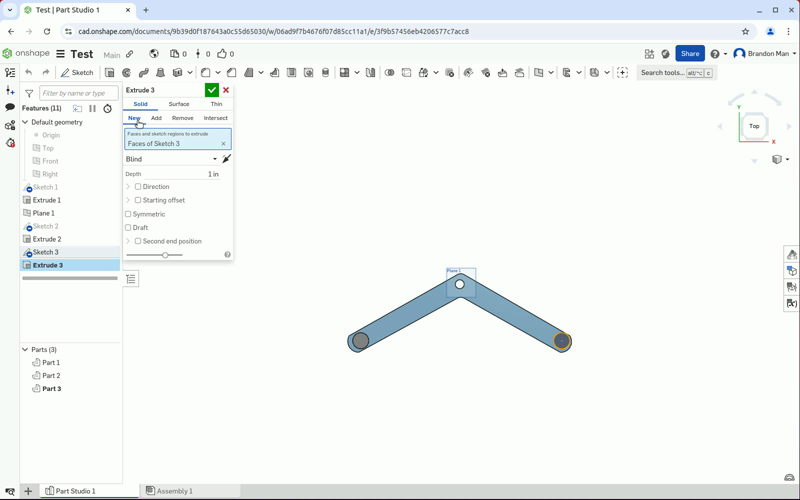
key(tab, 4)
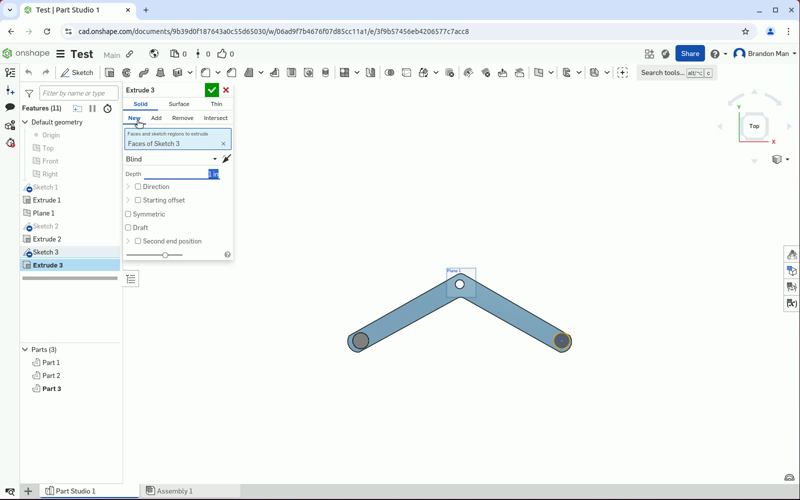
text(3.851)
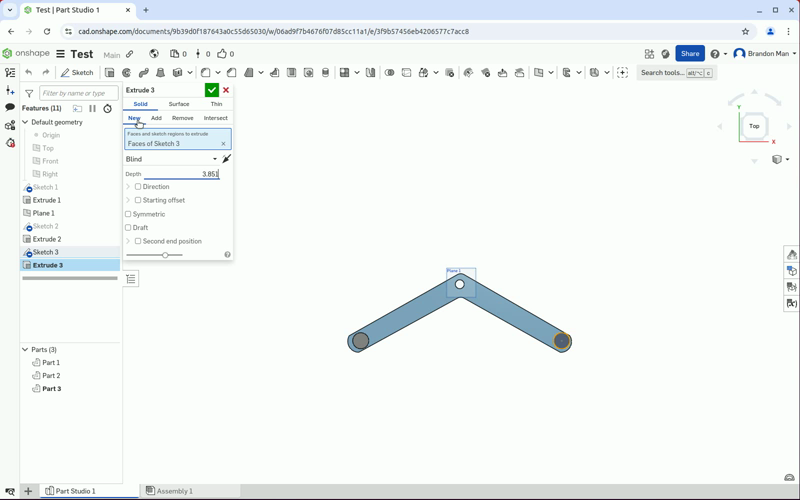
key(enter)
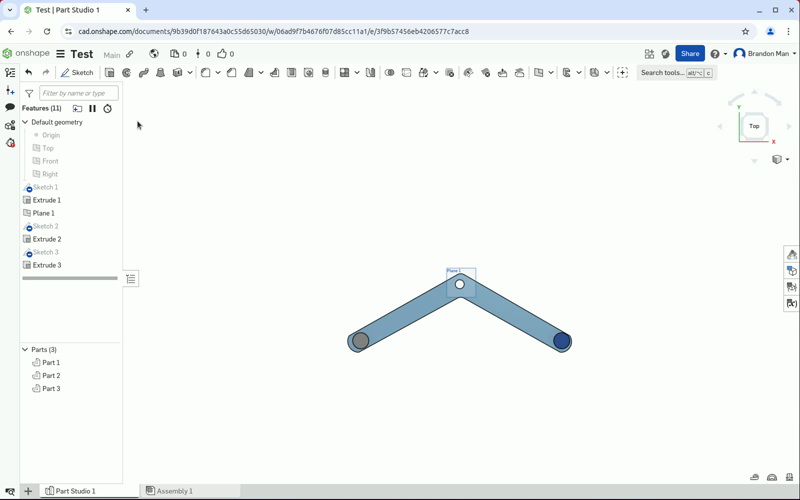
key(shift+h)
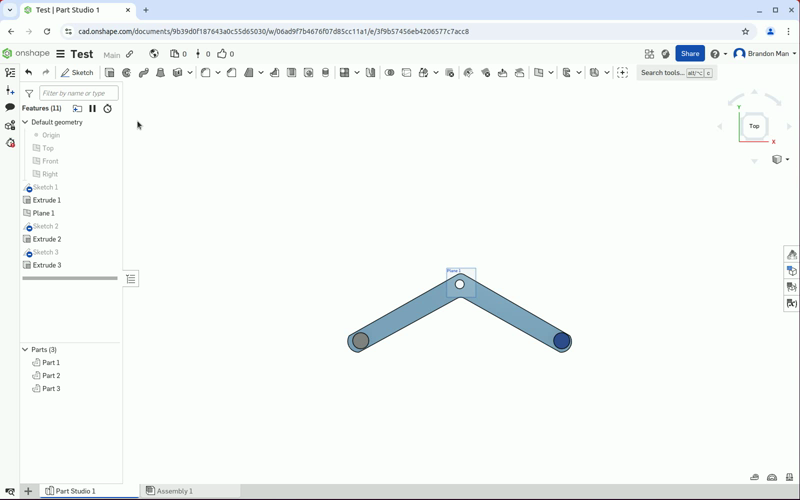
key(shift+h)
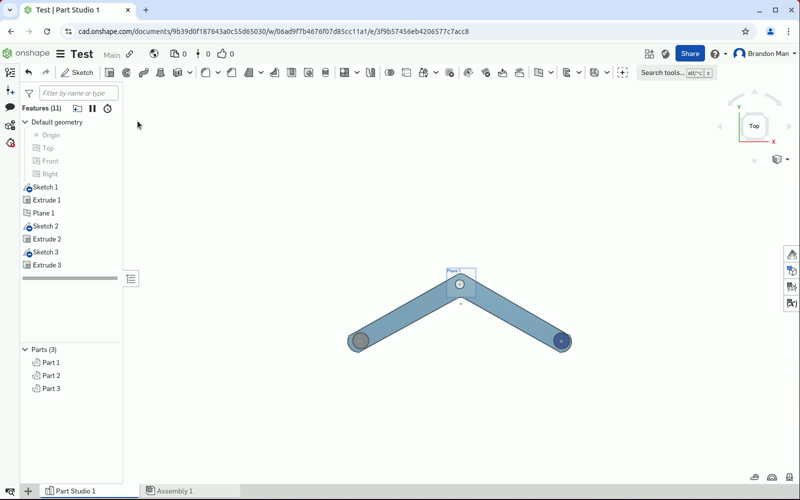
key(shift+7)
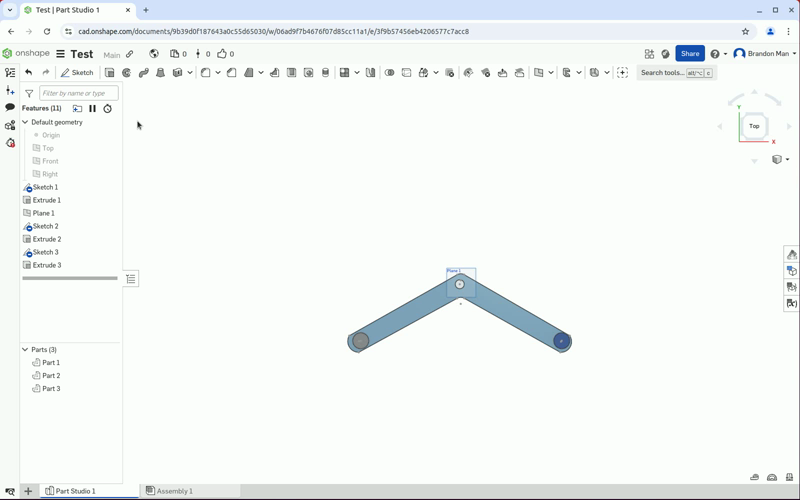
key(up, 3)
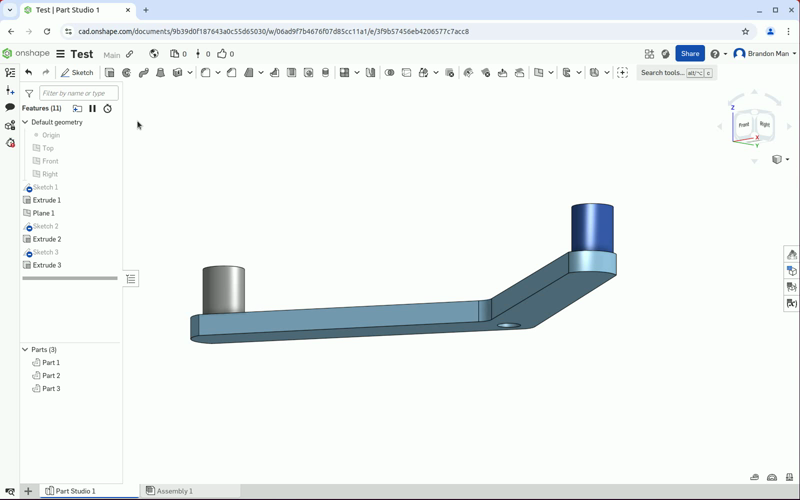
key(left, 3)
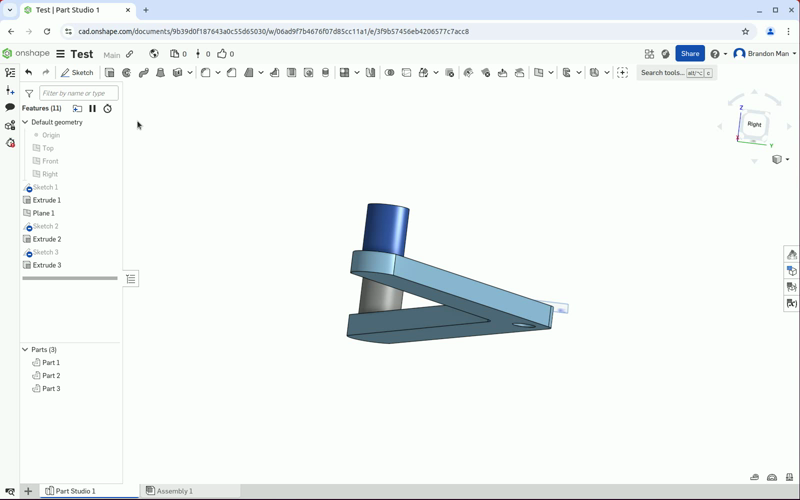
key(right, 3)
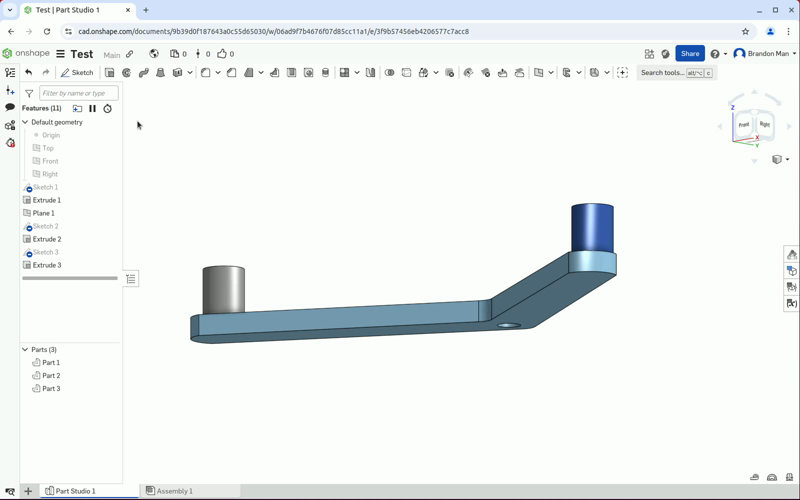
key(down, 3)
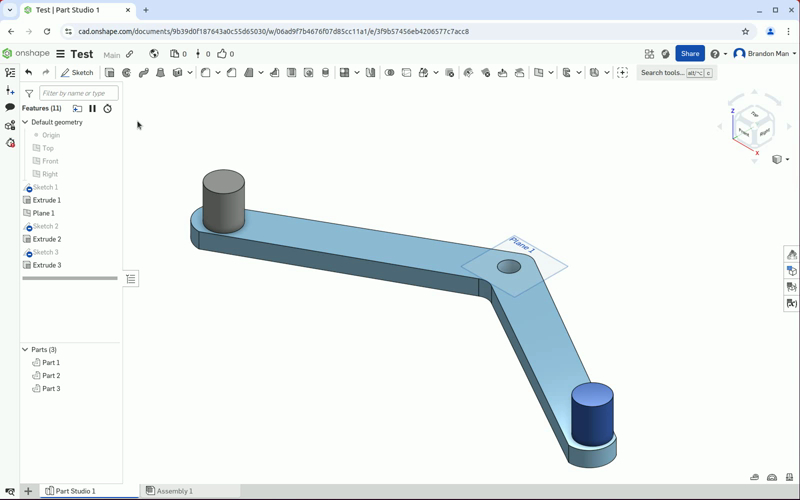
mouse_move(73, 189)
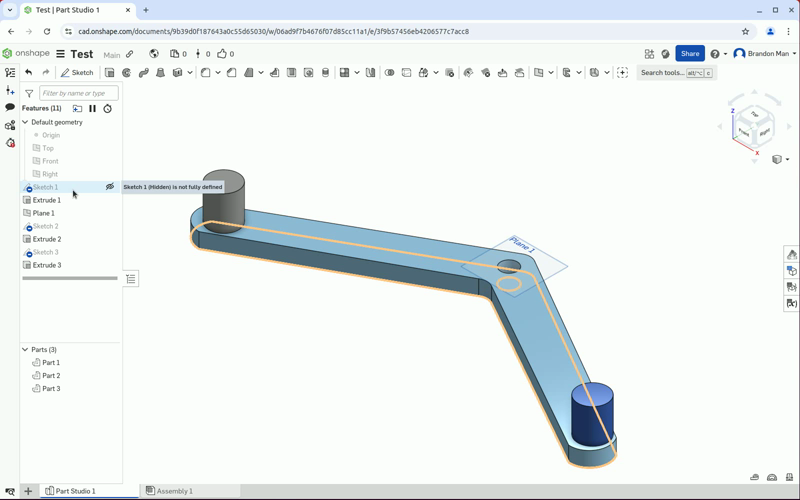
click(73, 189)